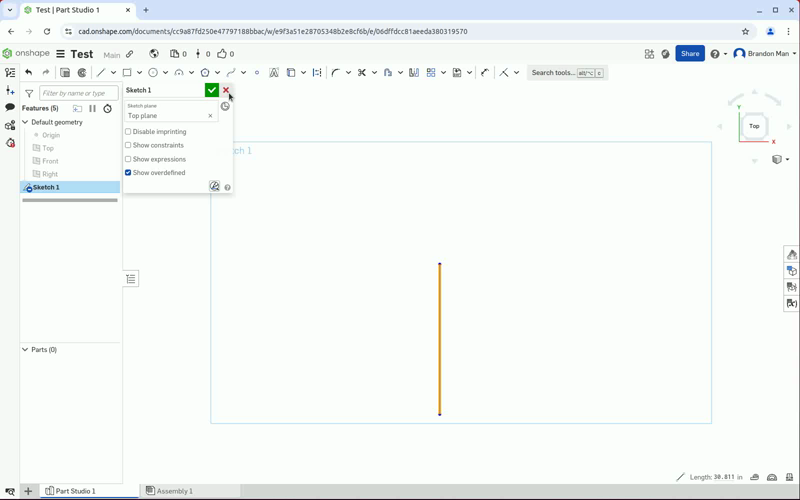
key(shift+h)
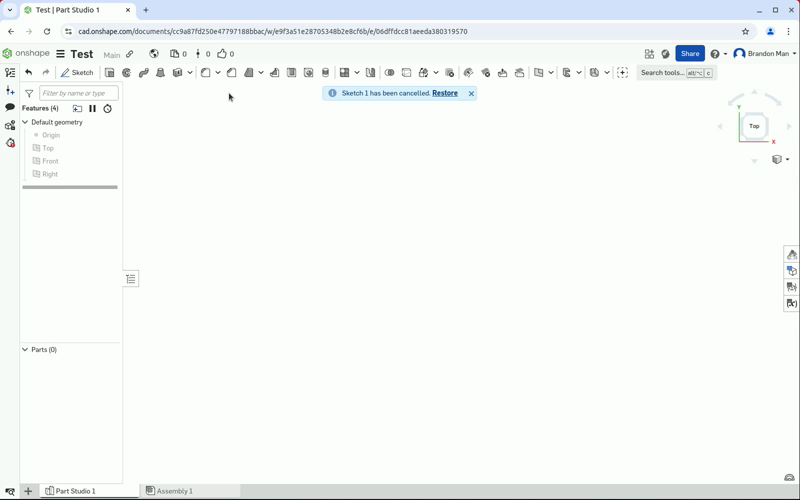
mouse_move(73, 352)
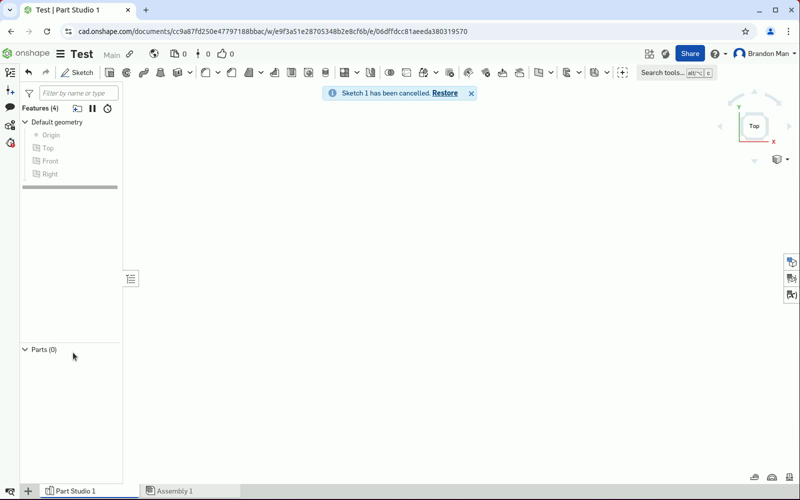
key(y)
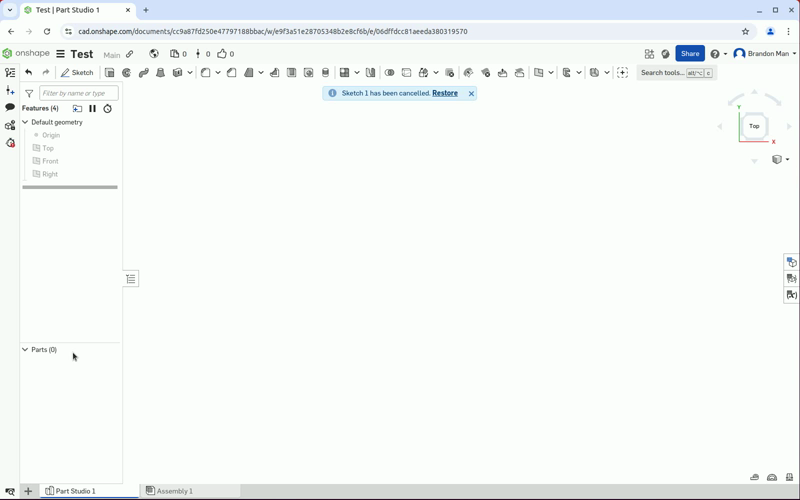
key(shift+p)
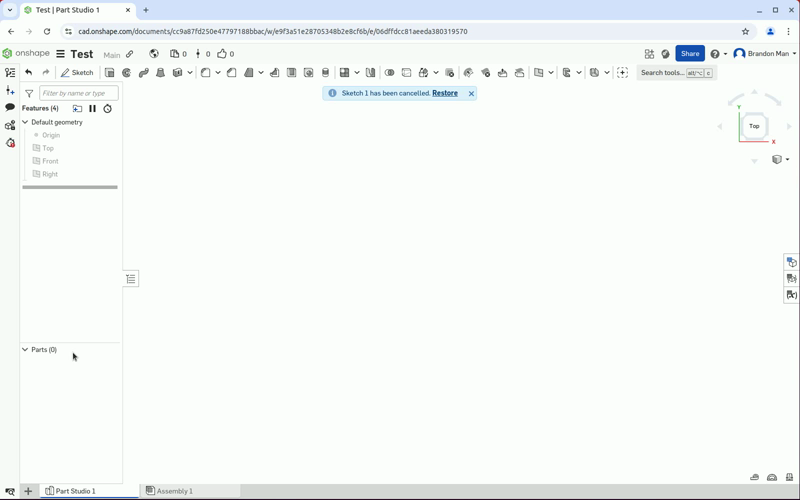
key(space)
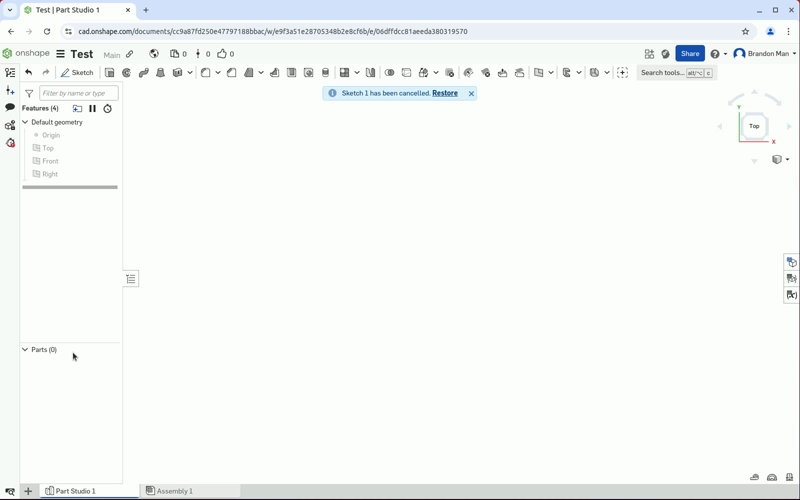
key_down(shift)
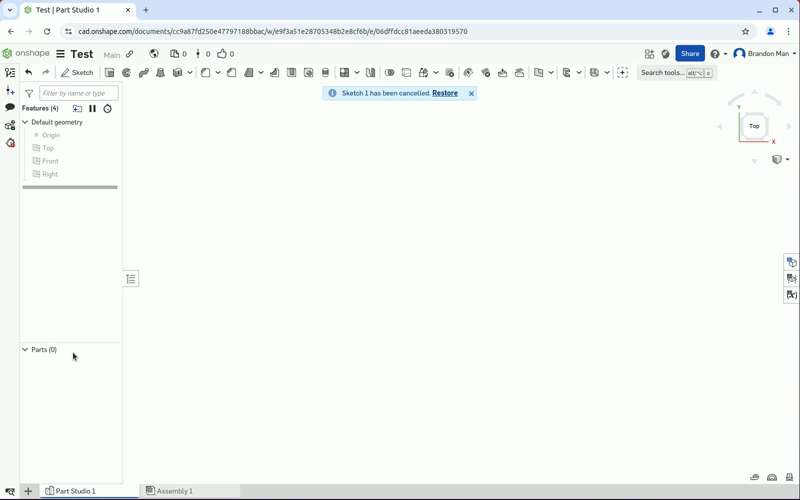
key(up)
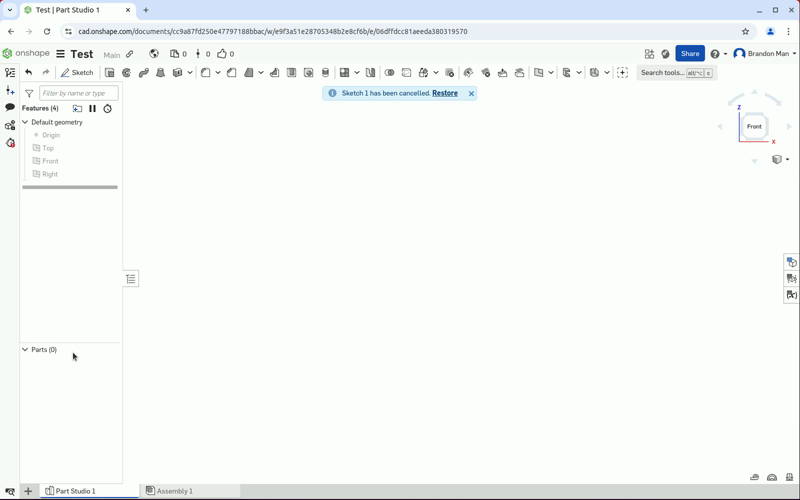
key_up(shift)
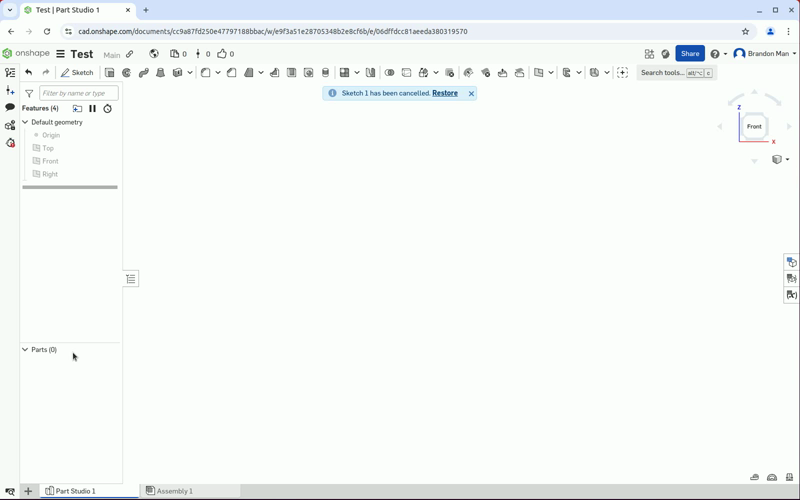
mouse_move(73, 352)
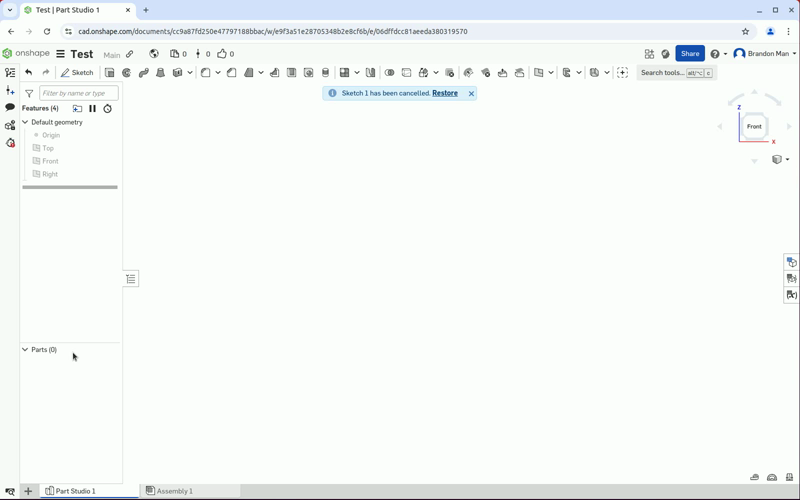
key(shift+y)
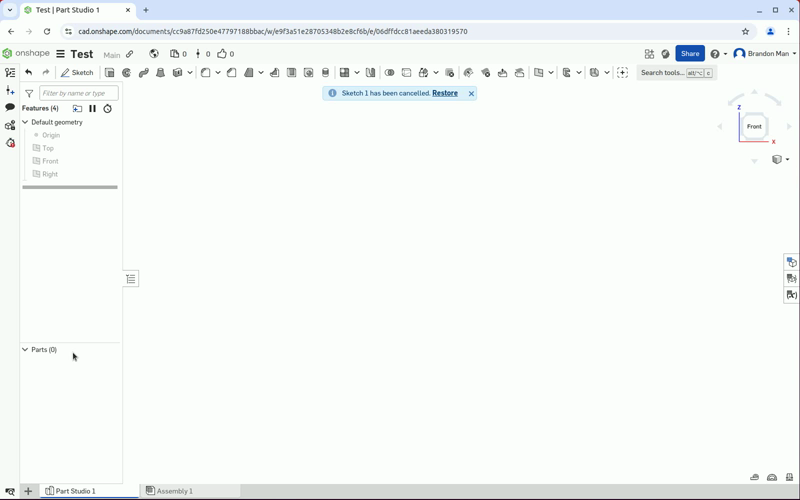
key(shift+s)
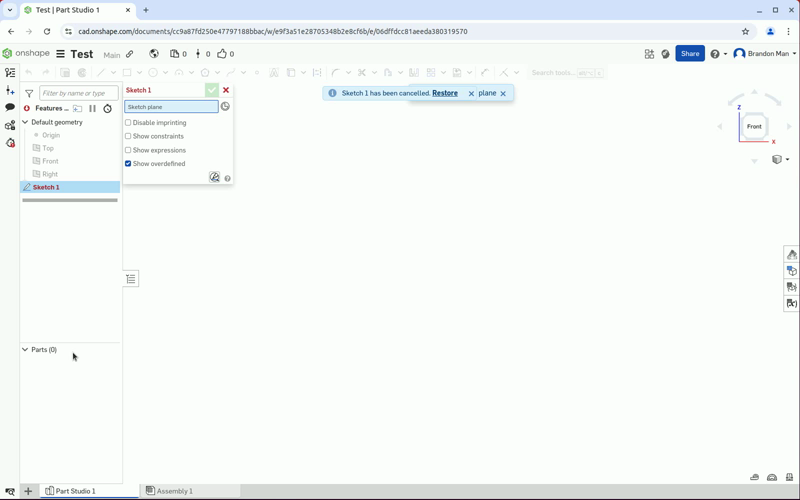
mouse_move(73, 163)
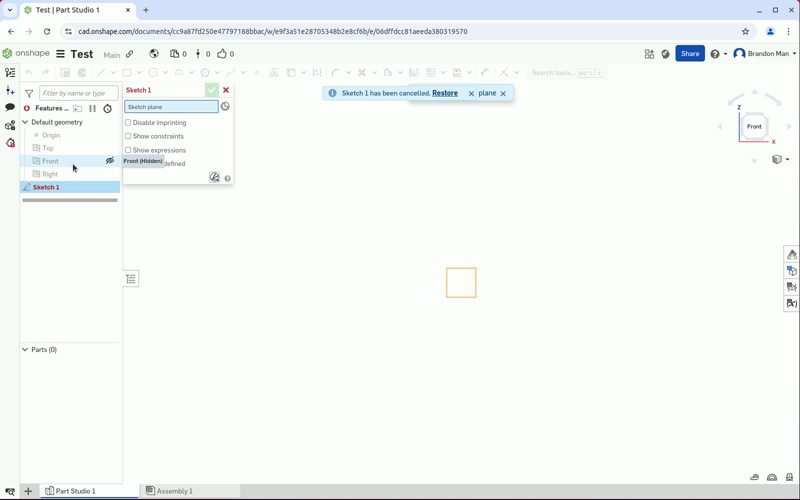
click(73, 163)
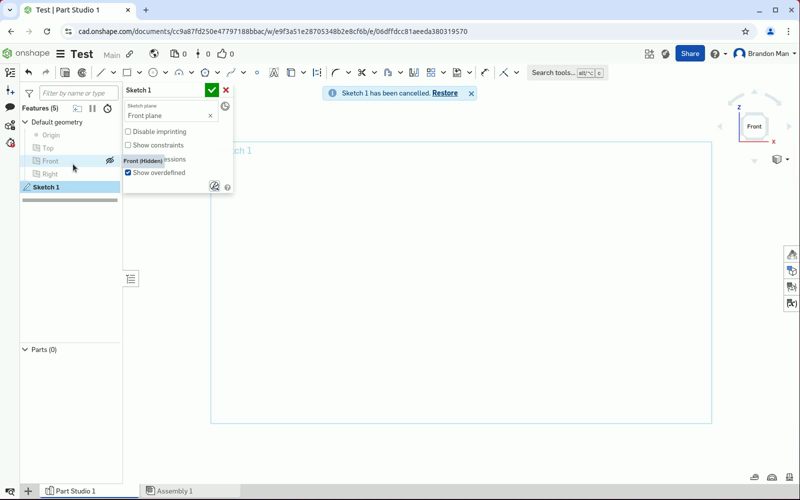
mouse_move(73, 352)
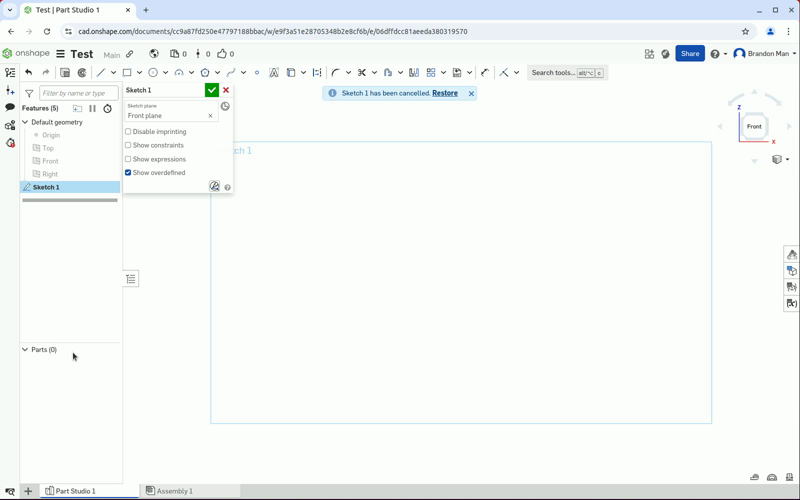
key(y)
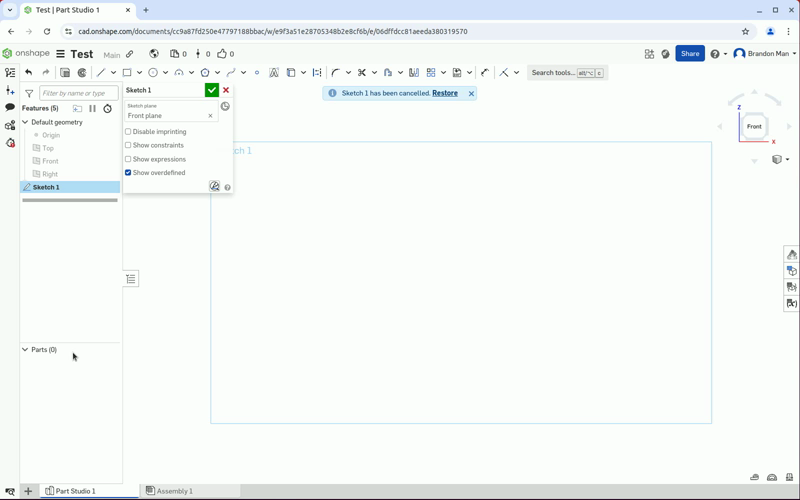
key(l)
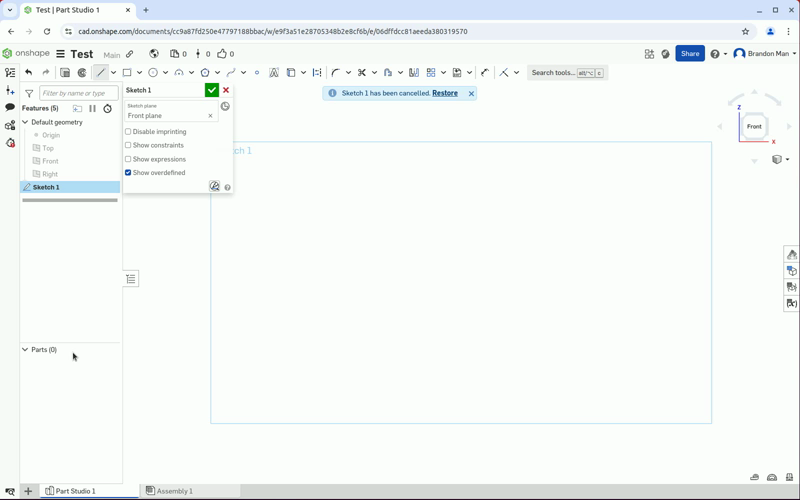
key_down(shift)
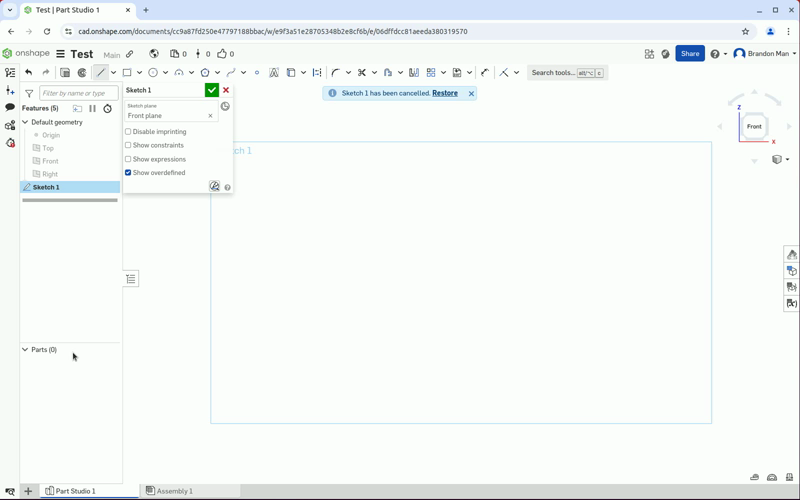
mouse_move(430, 320)
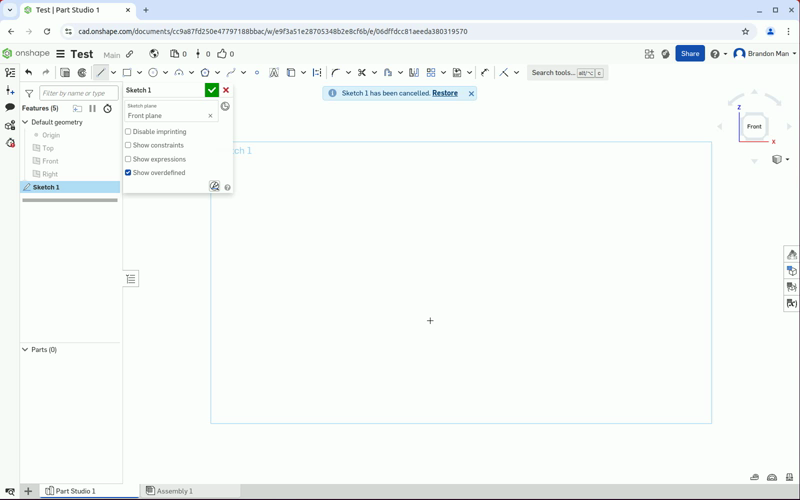
click(430, 320)
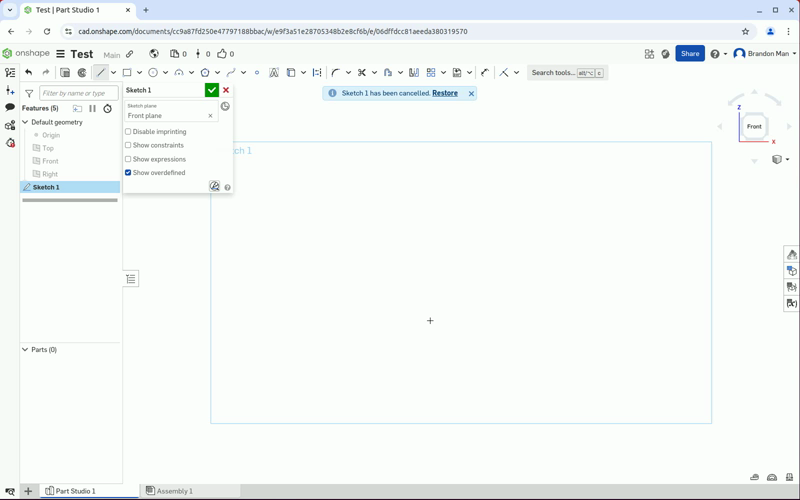
key_up(shift)
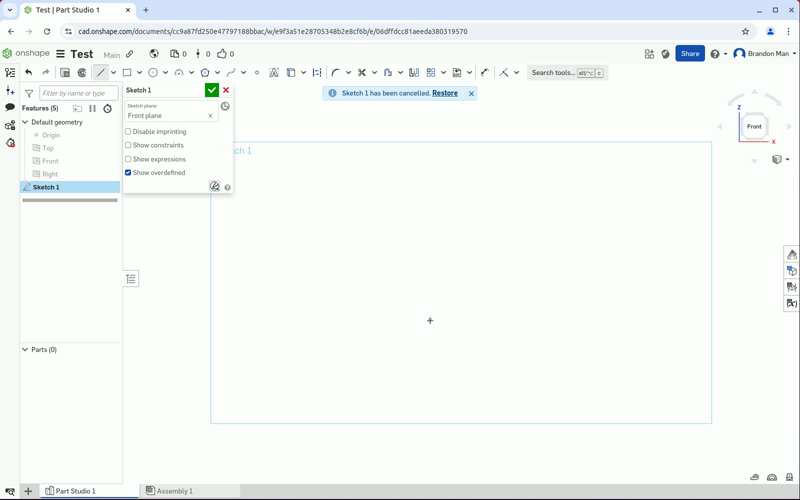
key_down(shift)
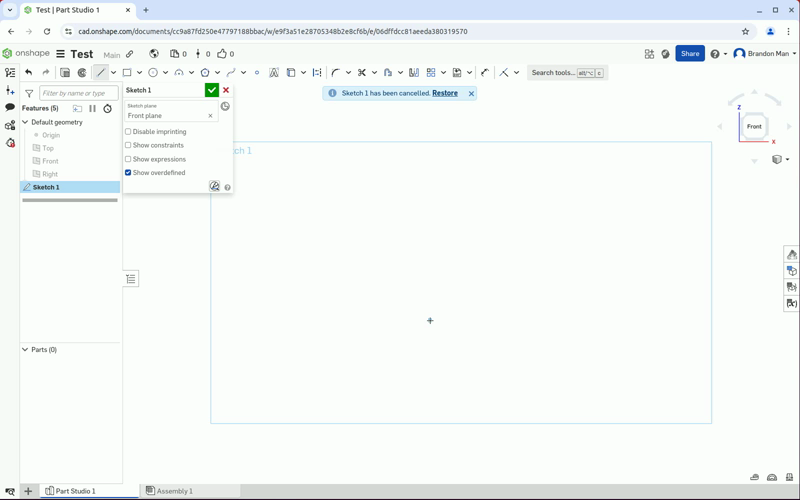
mouse_move(460, 320)
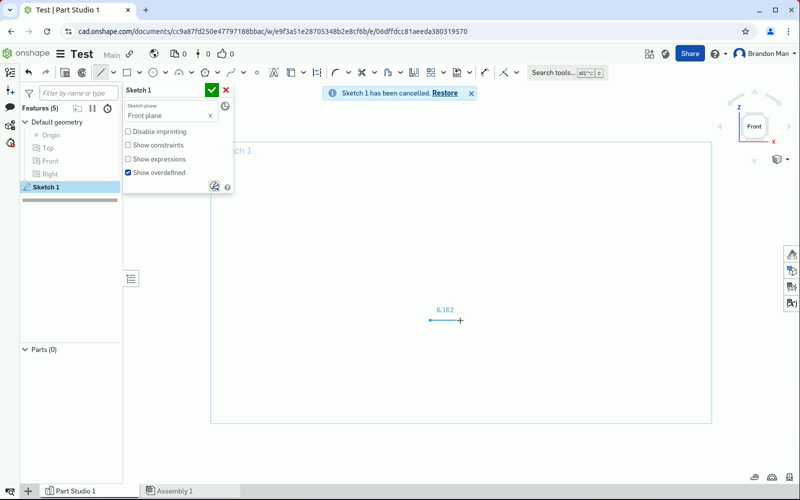
mouse_move(460, 320)
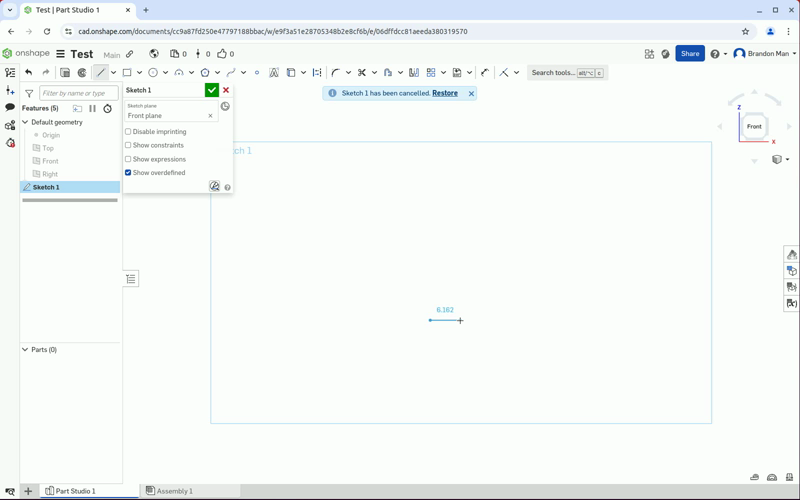
click(460, 320)
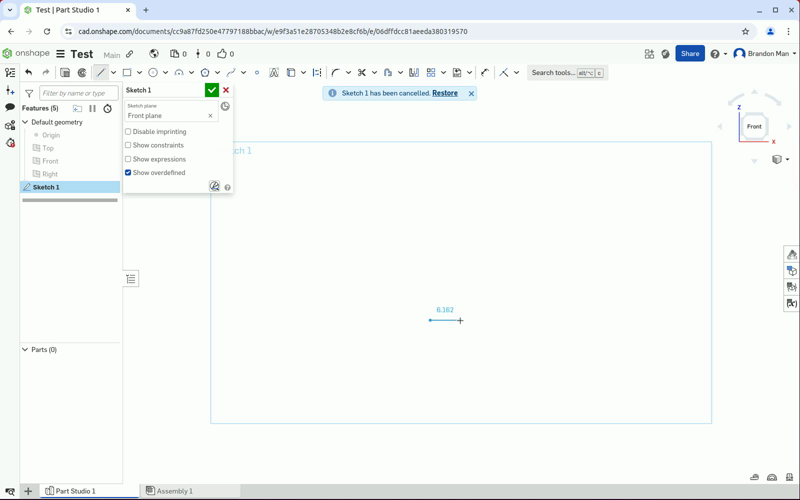
key_up(shift)
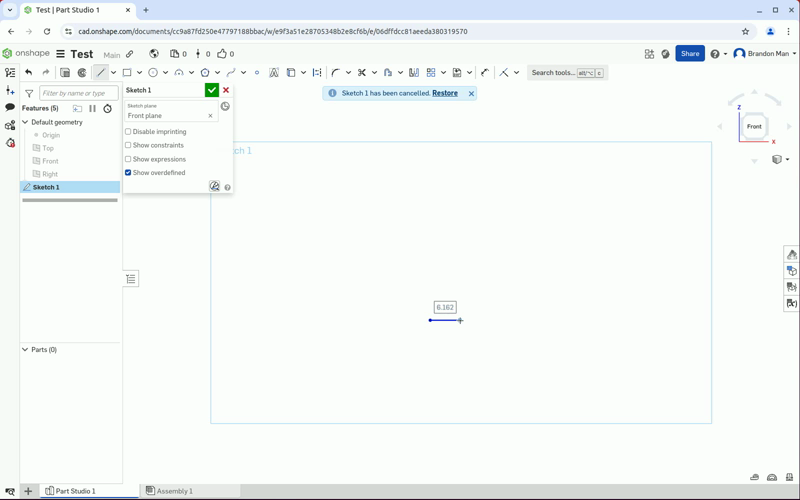
key(esc)
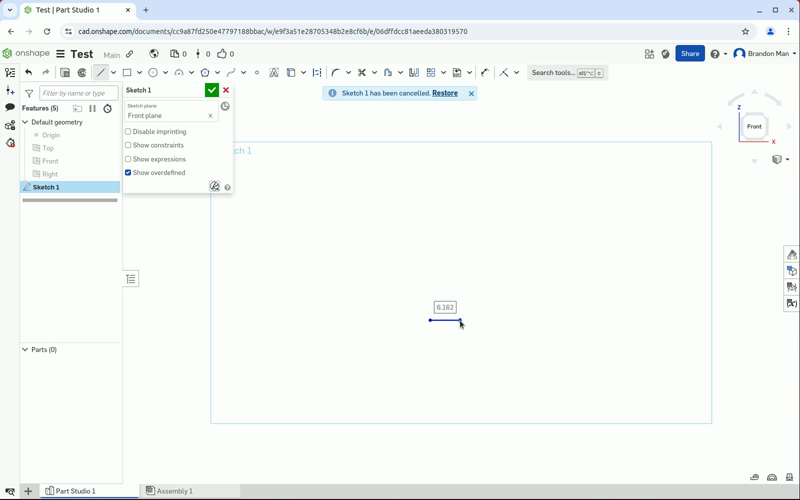
key(a)
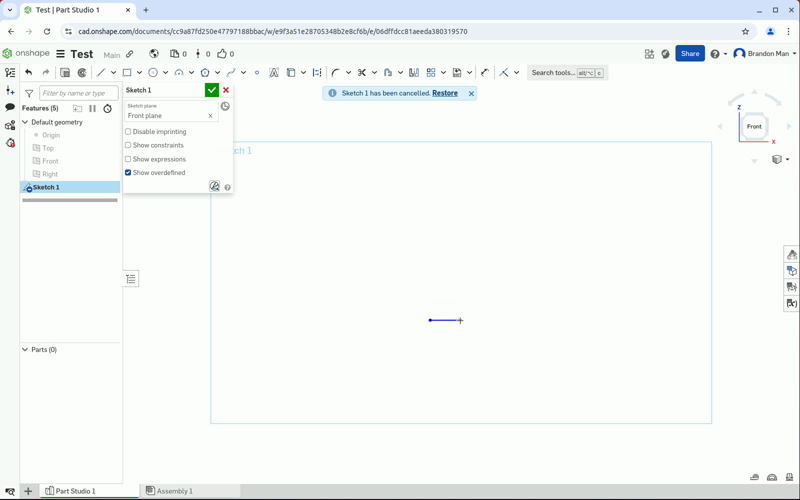
mouse_move(460, 320)
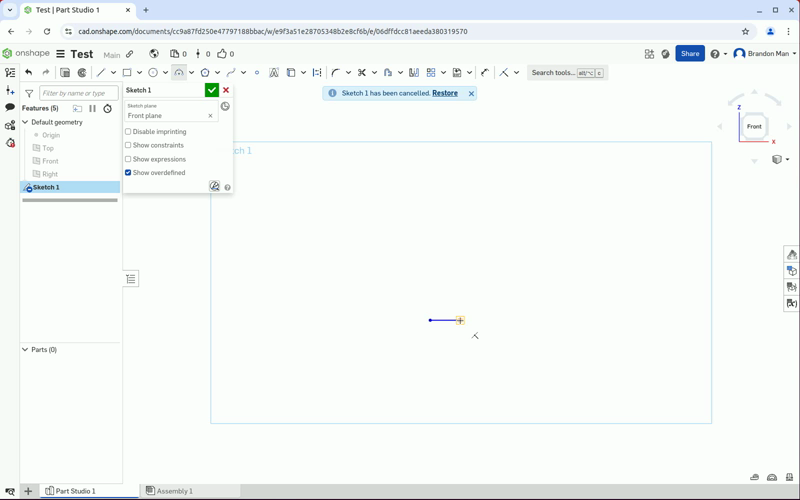
click(460, 320)
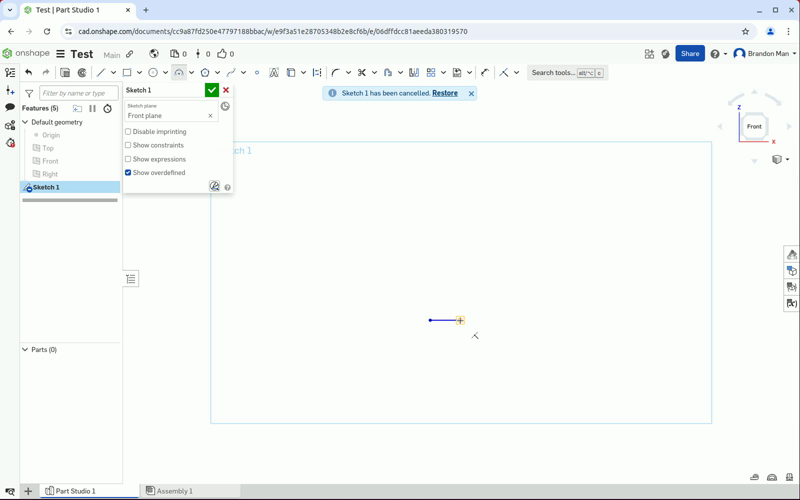
key_down(shift)
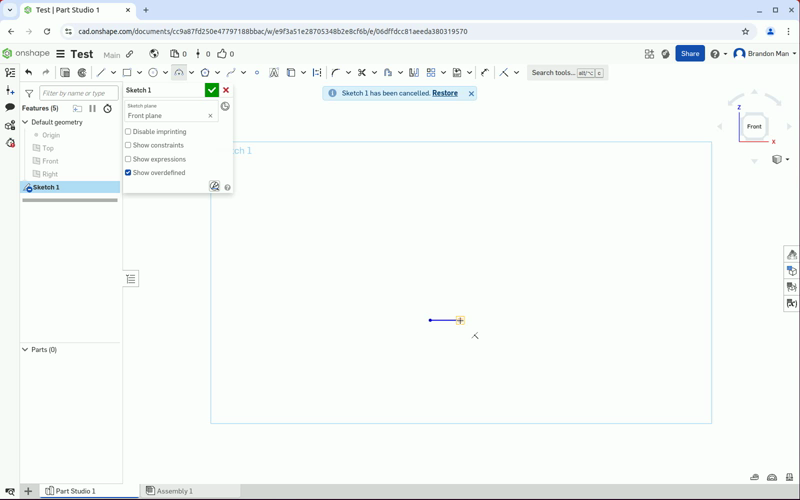
mouse_move(460, 245)
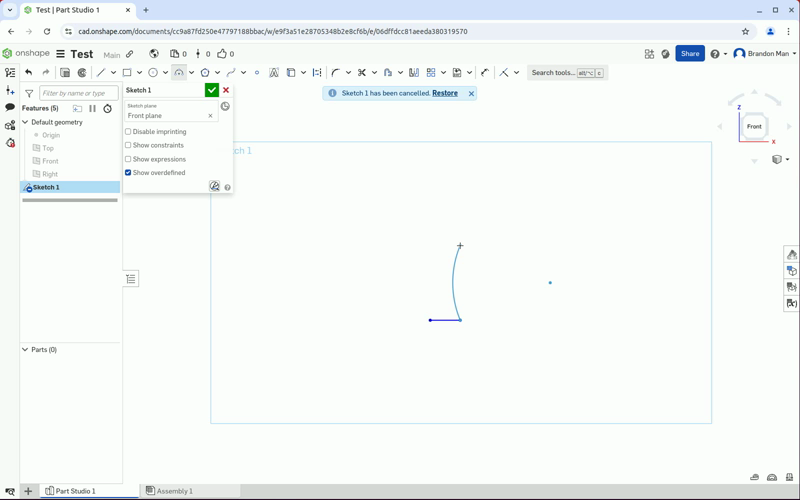
click(460, 245)
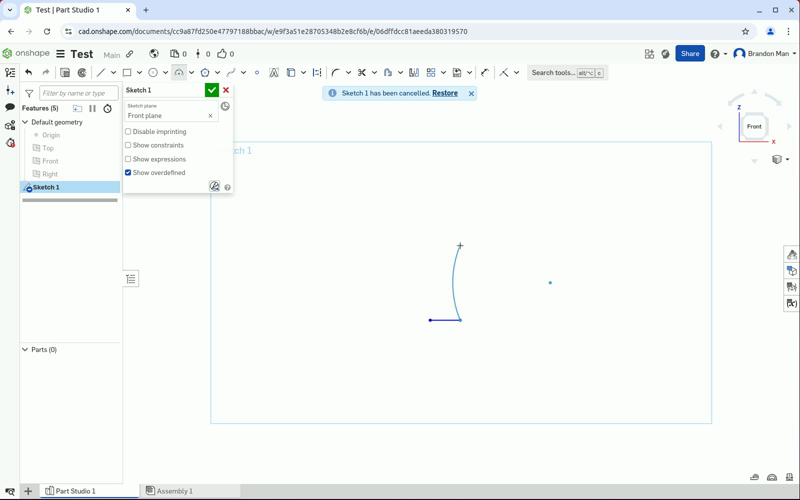
mouse_move(498, 282)
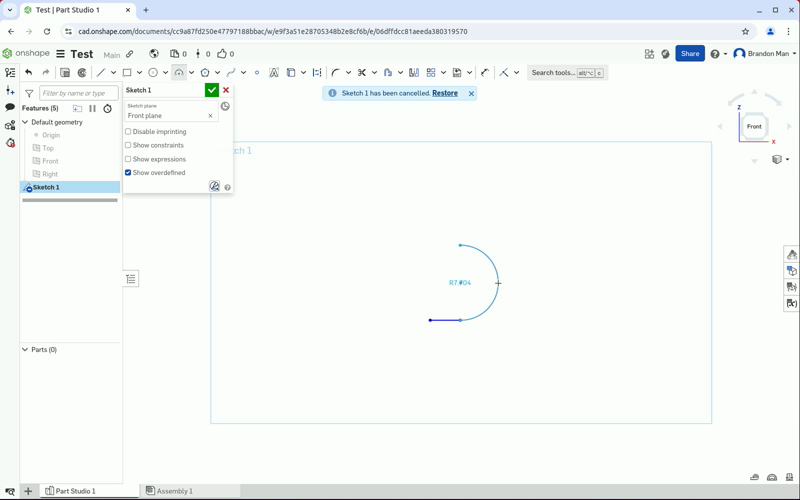
click(498, 282)
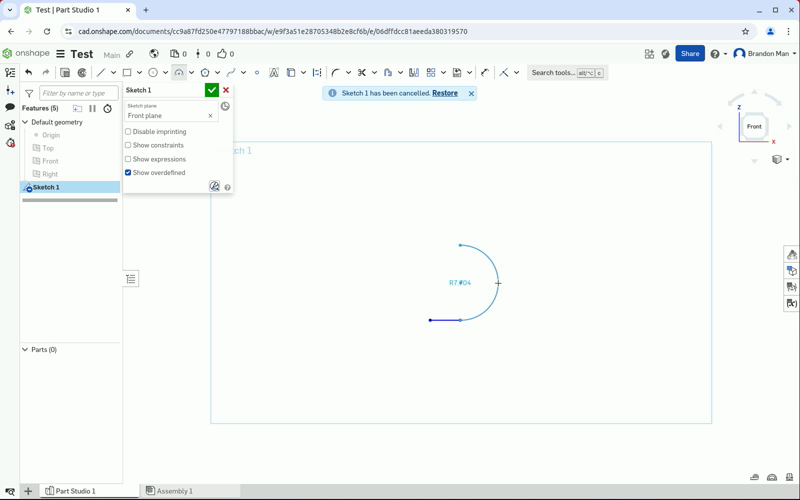
key_up(shift)
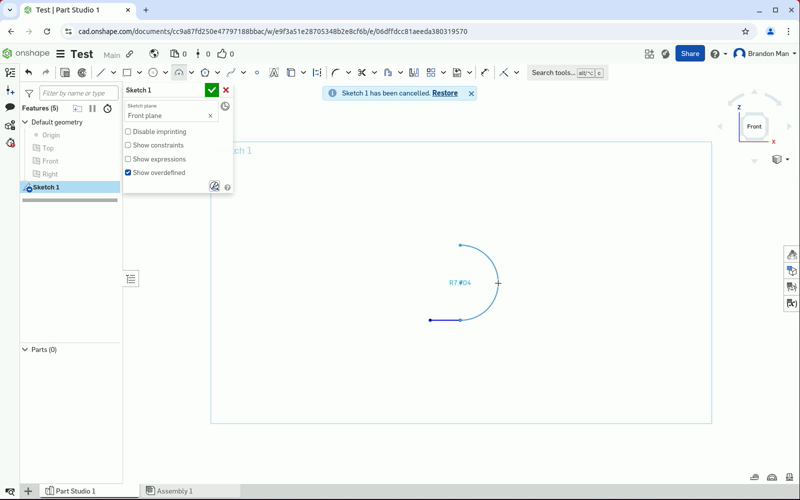
key(esc)
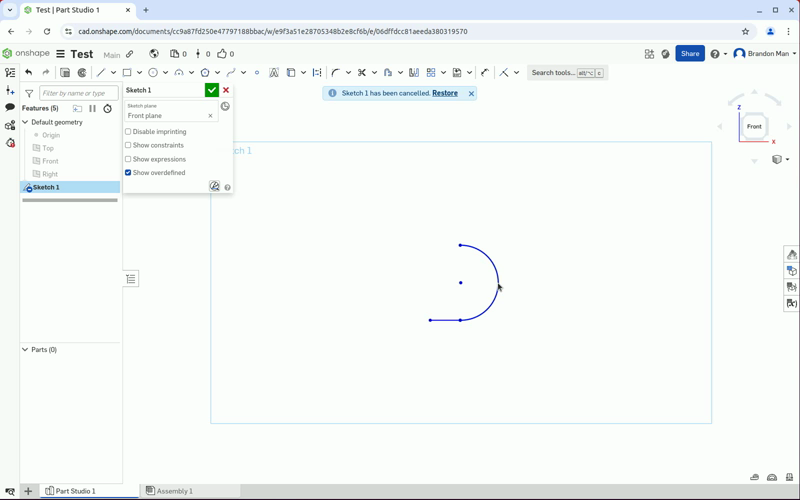
key(l)
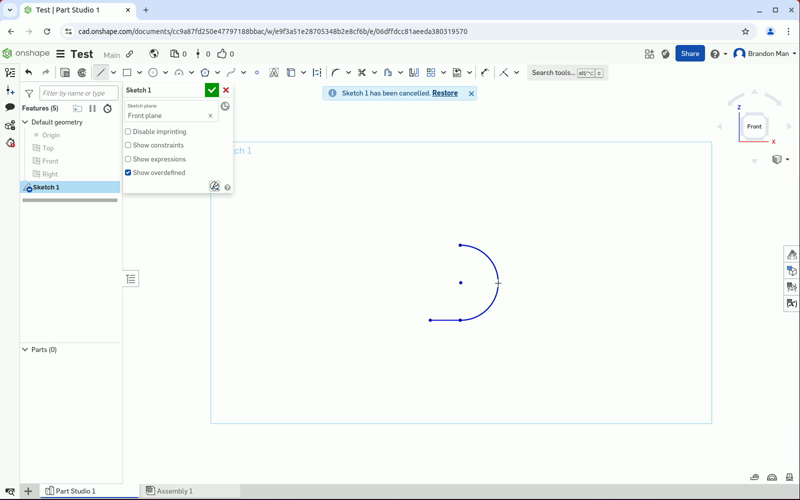
mouse_move(460, 245)
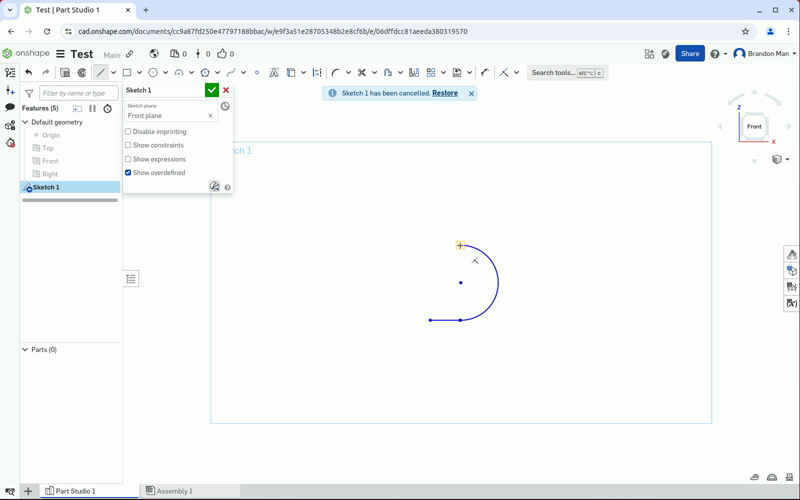
click(460, 245)
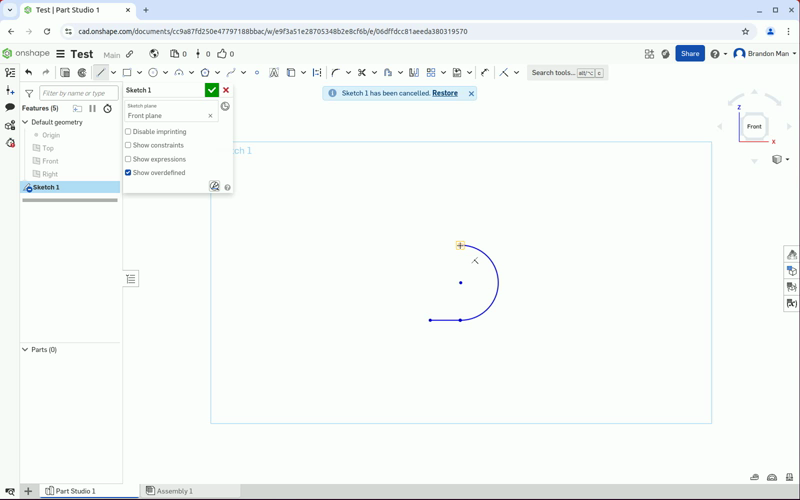
key_down(shift)
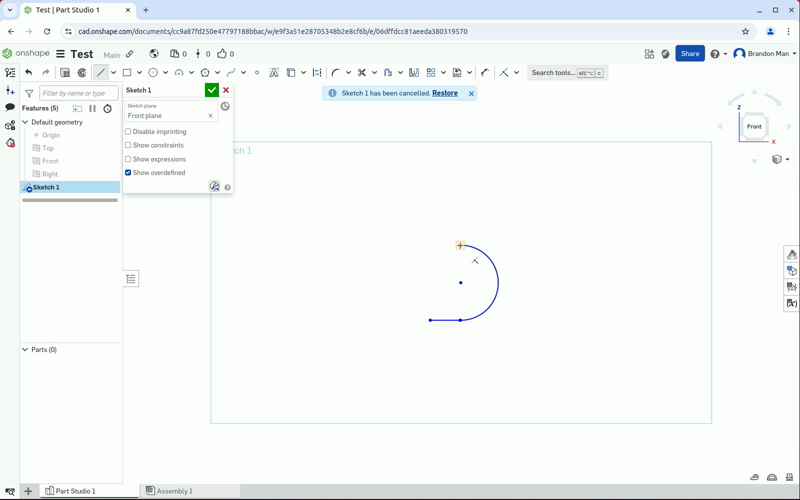
mouse_move(490, 245)
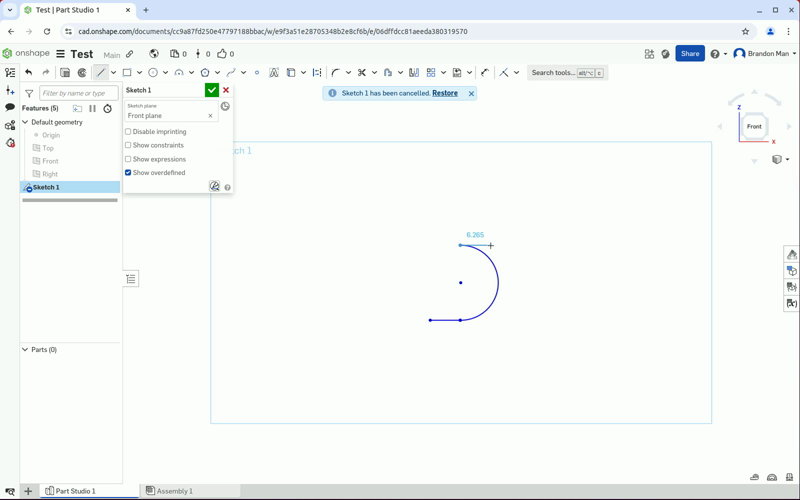
mouse_move(430, 245)
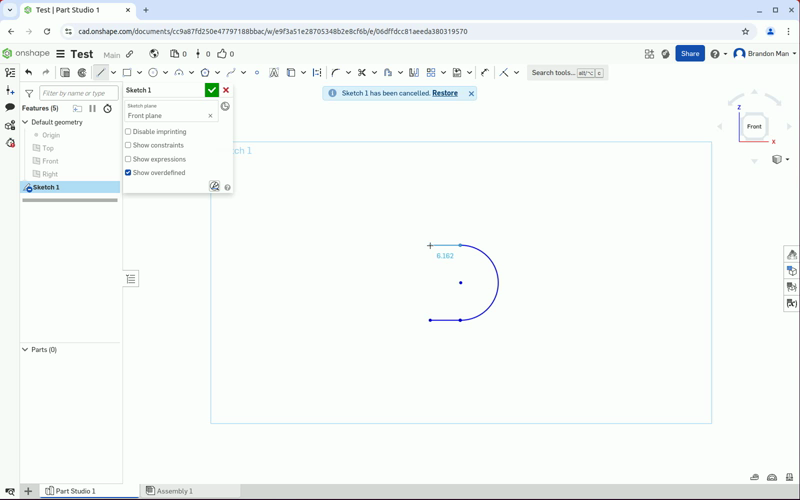
click(430, 245)
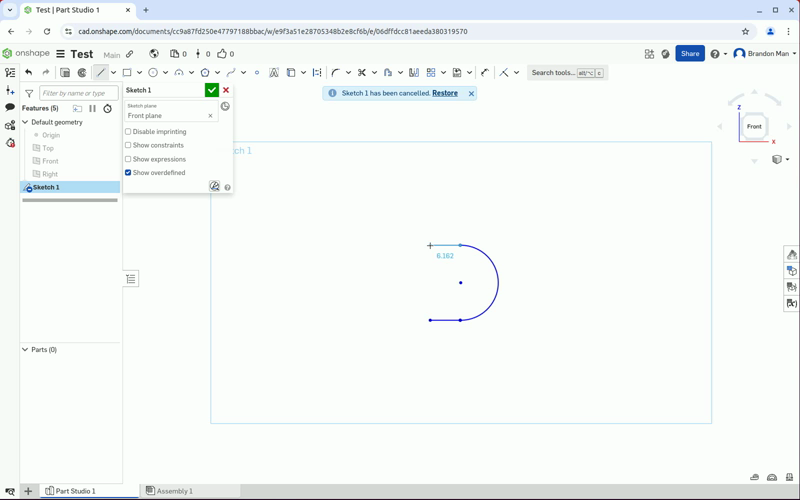
key_up(shift)
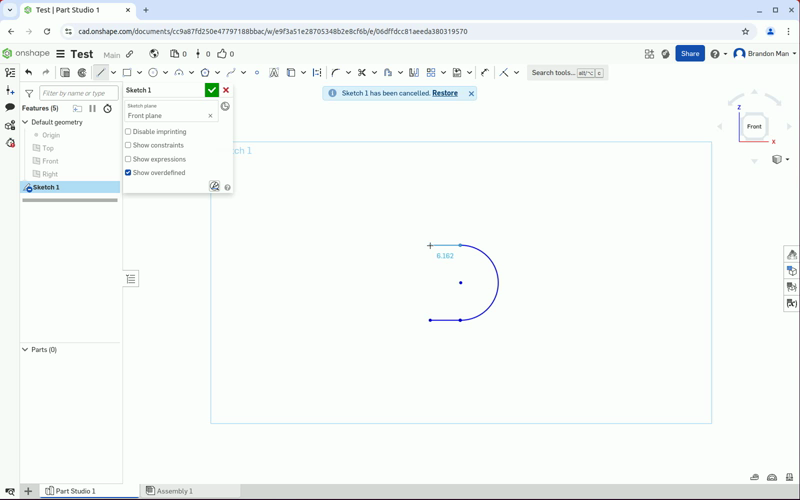
key_down(shift)
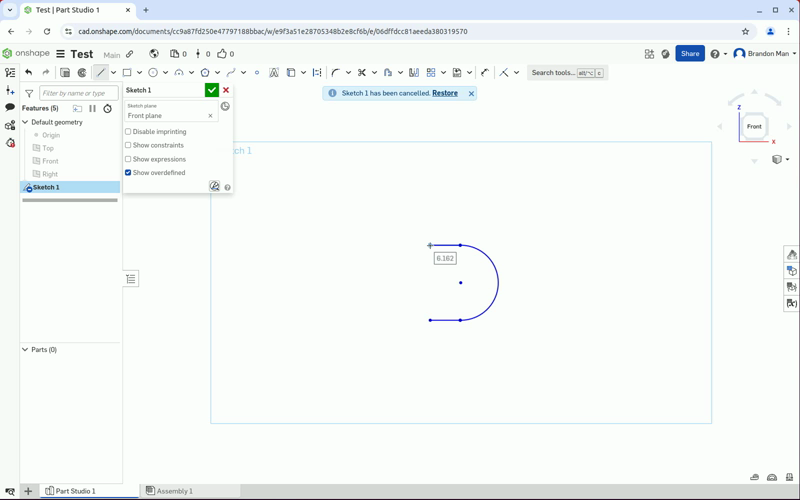
mouse_move(430, 320)
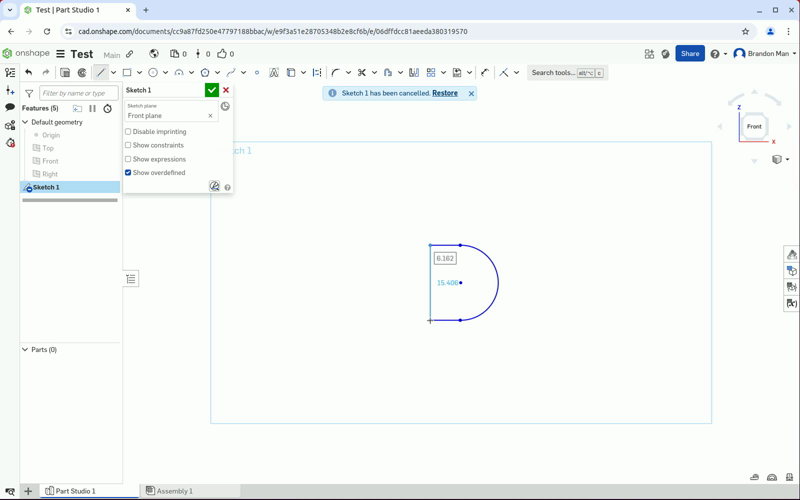
key_up(shift)
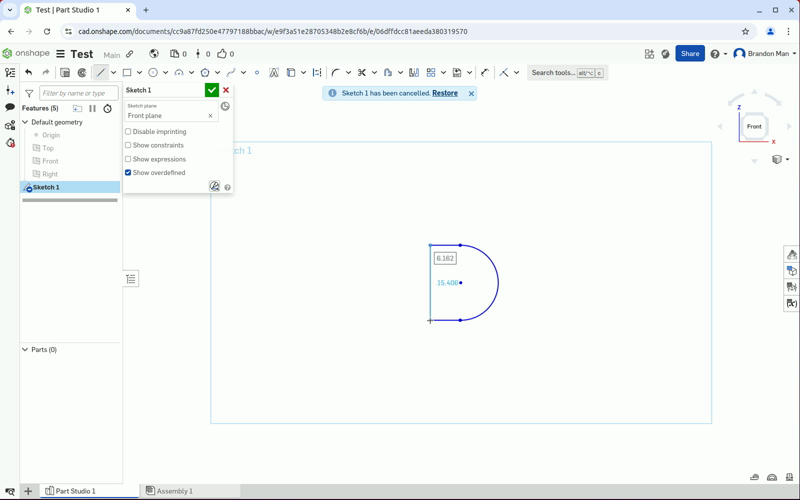
click(430, 320)
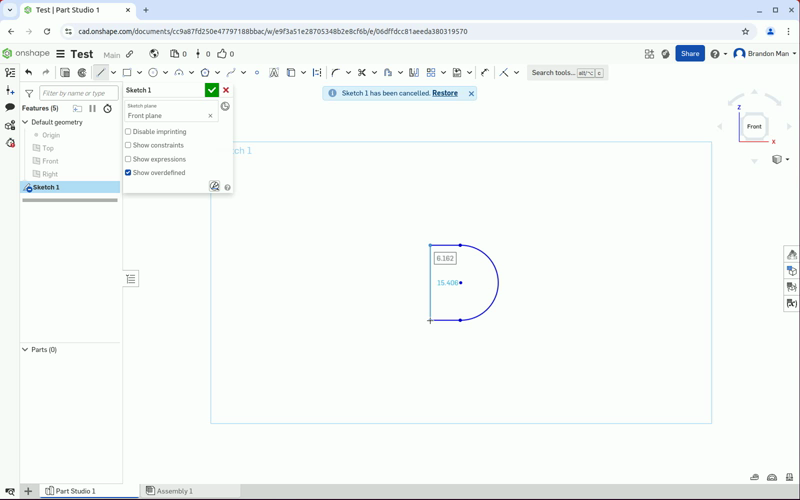
key(esc)
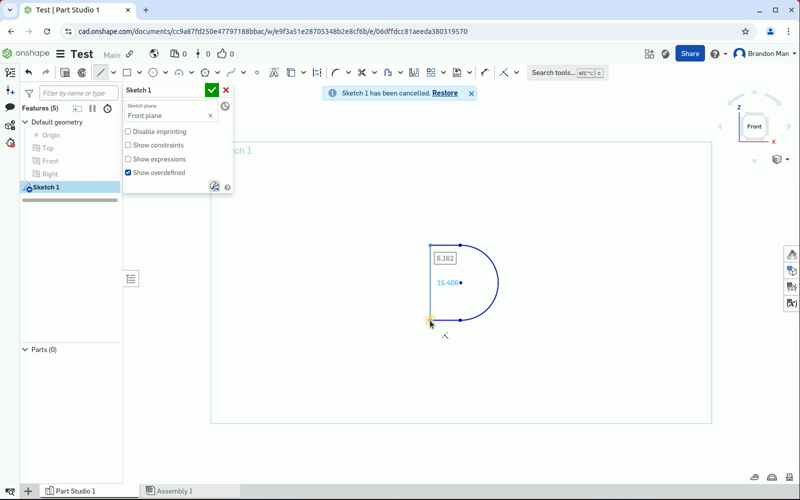
key(c)
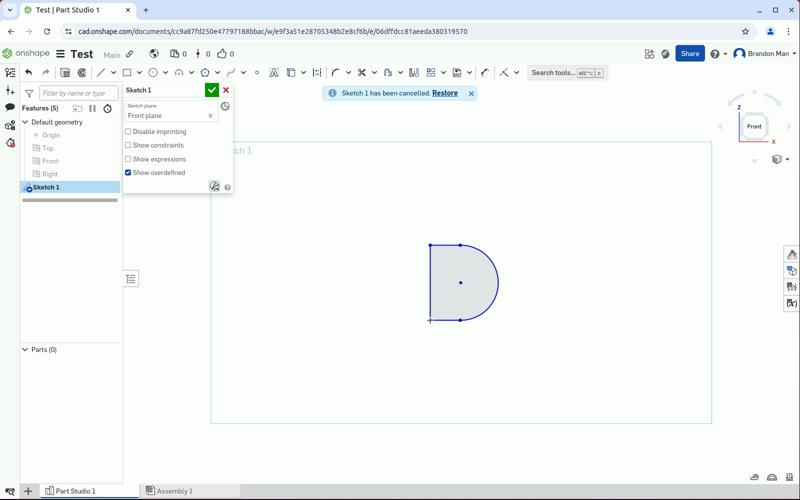
key_down(shift)
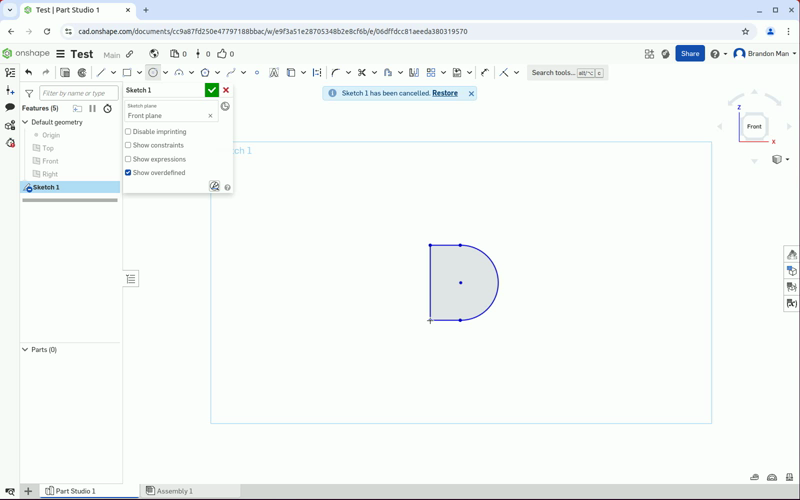
mouse_move(460, 282)
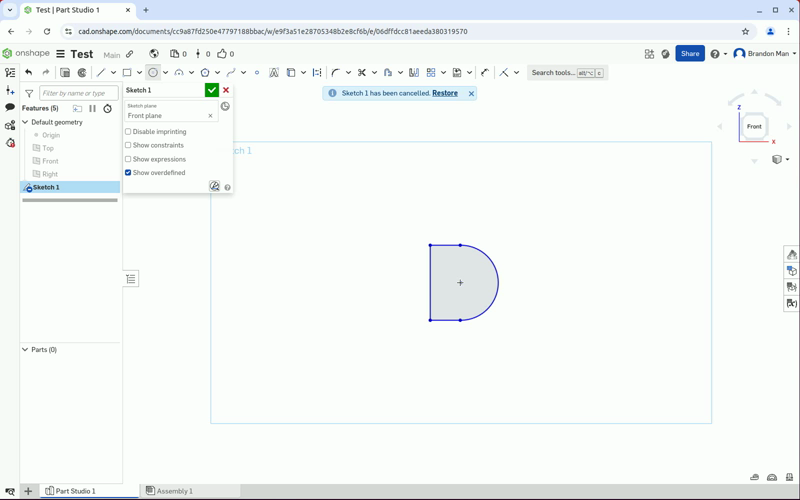
click(460, 282)
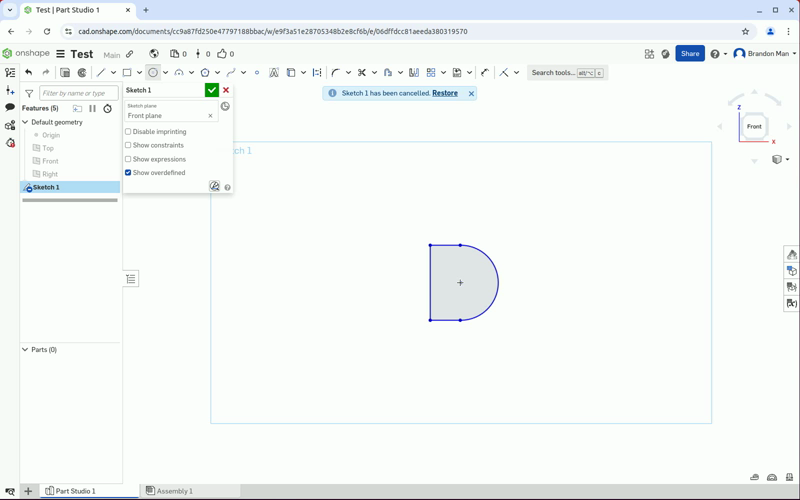
key_up(shift)
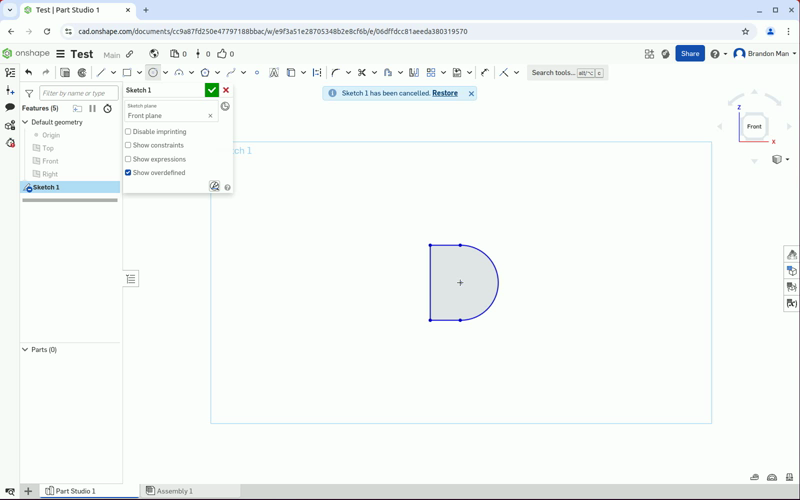
mouse_move(489, 282)
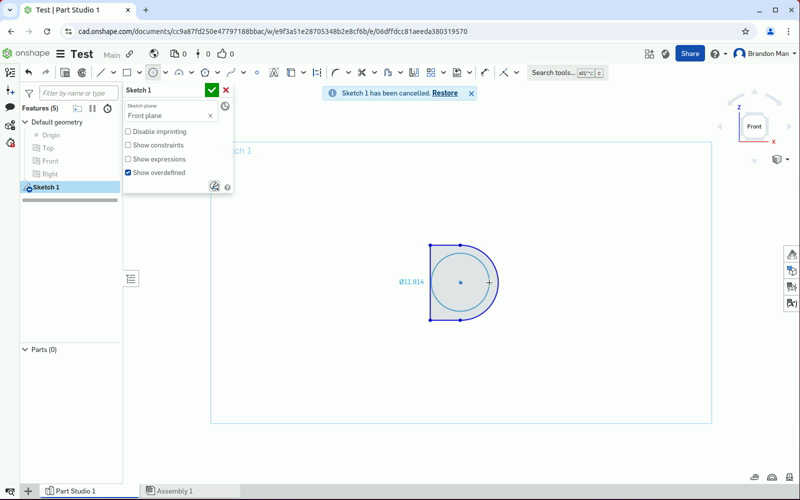
click(489, 282)
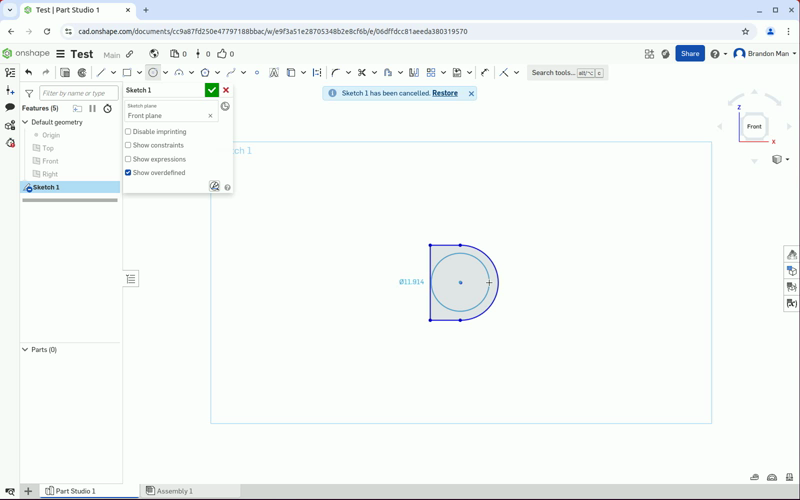
key(esc)
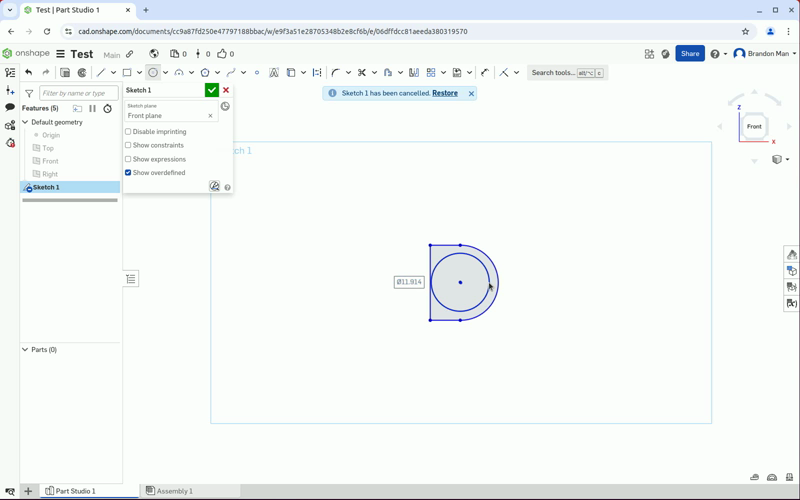
mouse_move(469, 315)
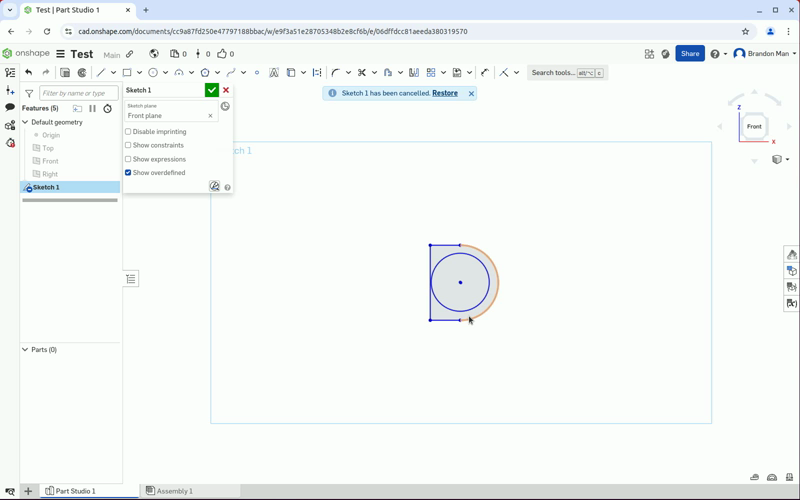
click(469, 315)
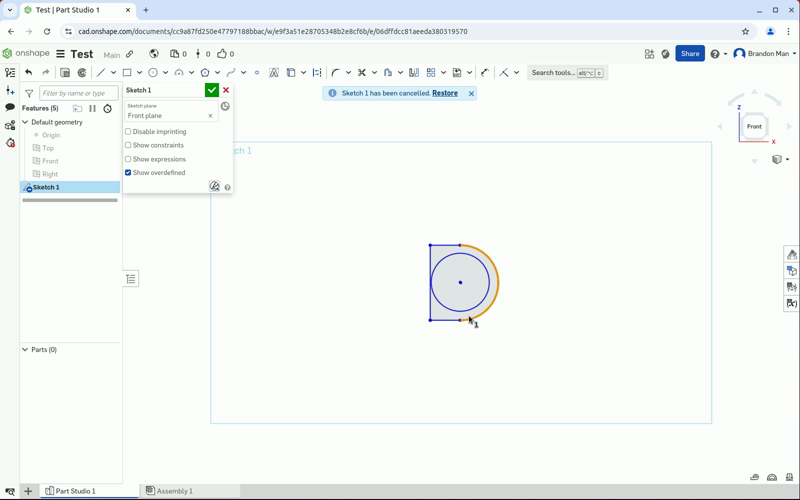
mouse_move(73, 352)
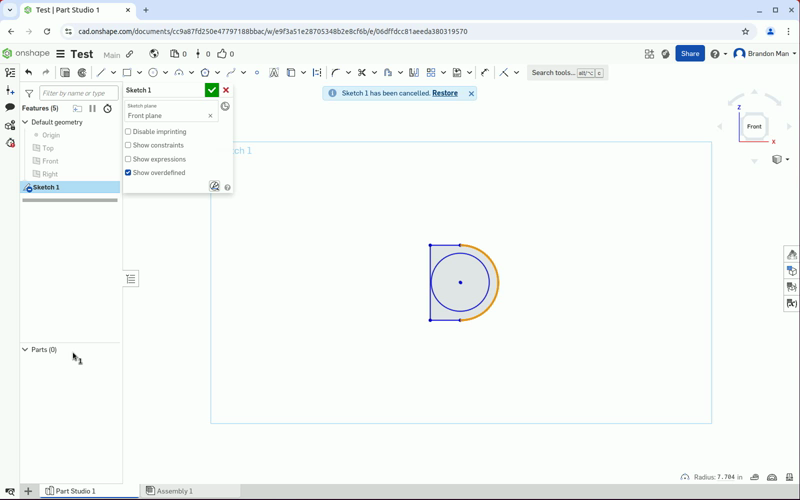
key(shift+y)
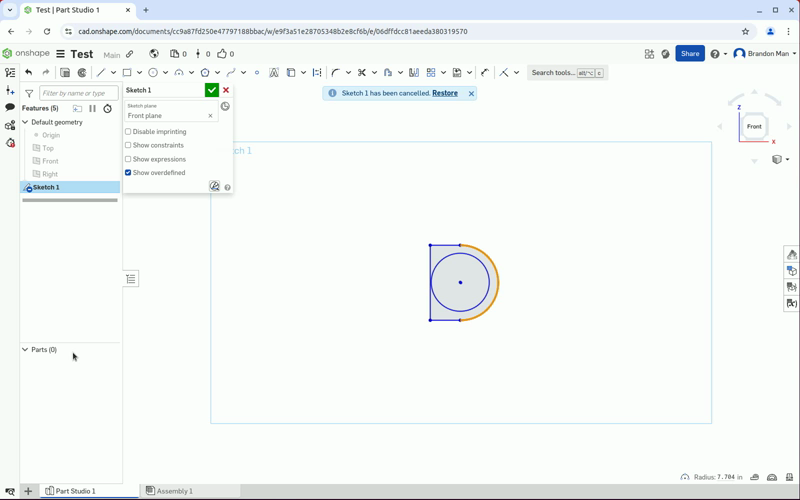
key(shift+e)
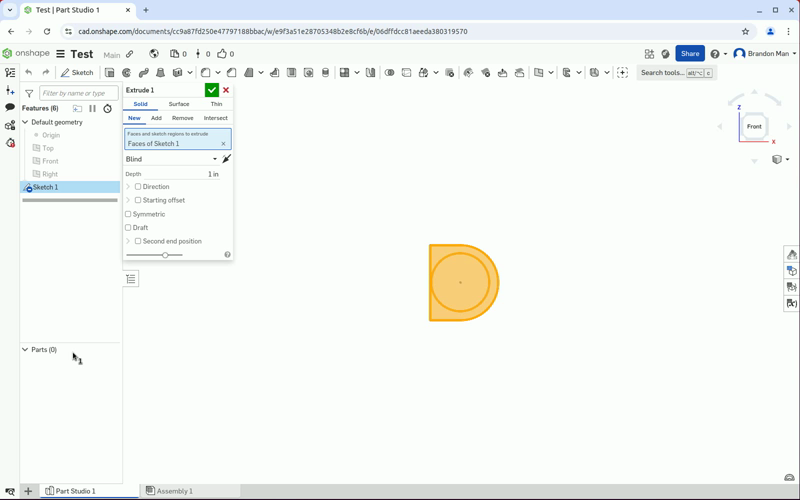
mouse_move(143, 106)
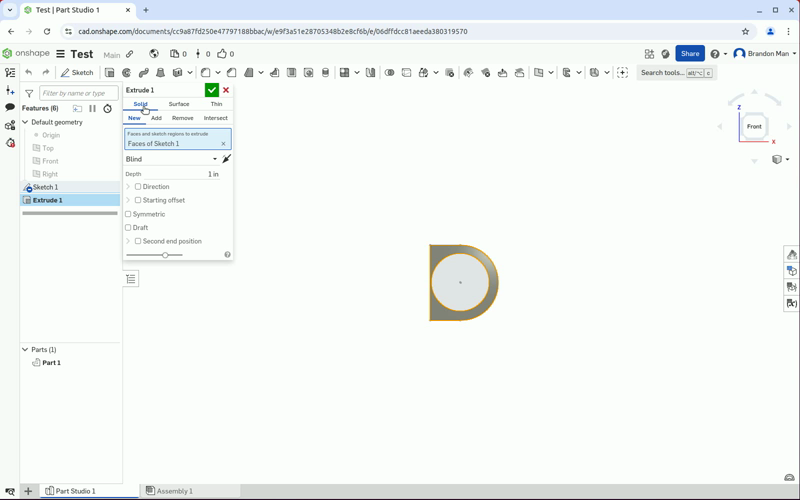
click(143, 106)
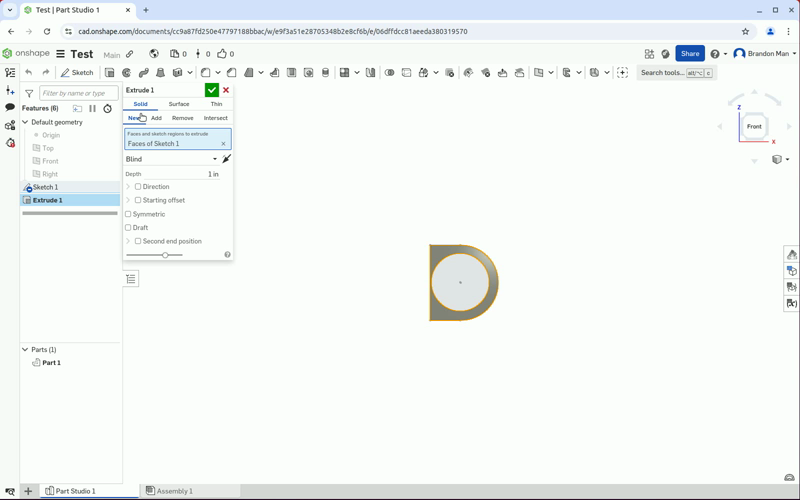
mouse_move(137, 120)
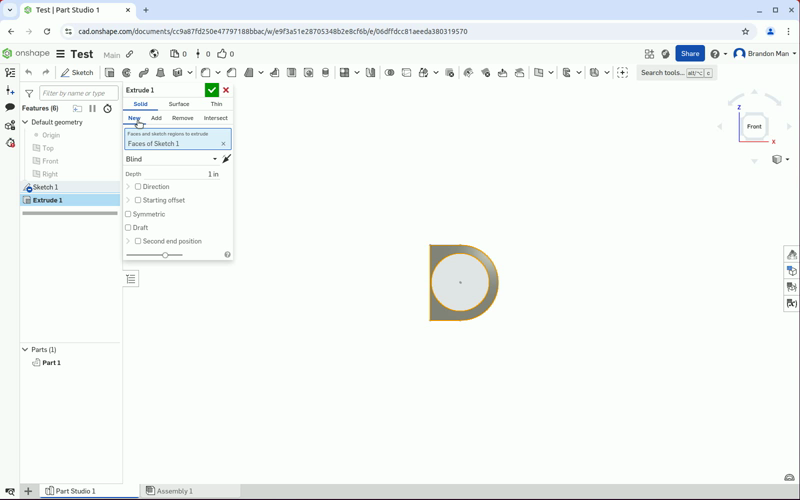
click(137, 120)
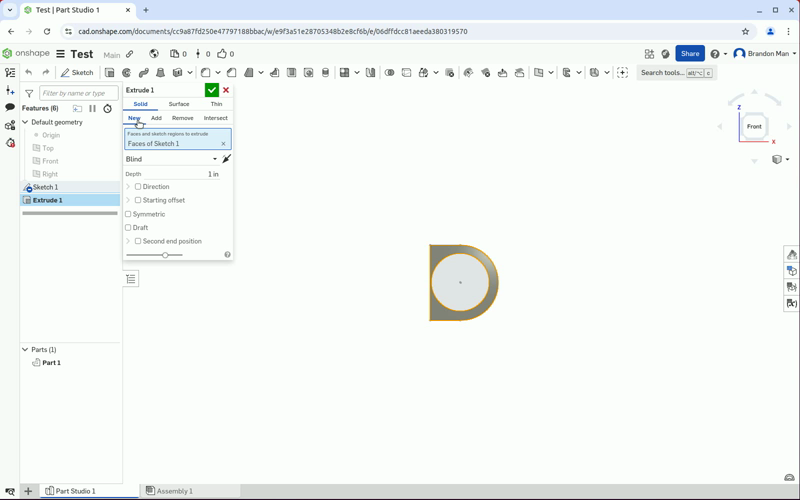
key(tab, 4)
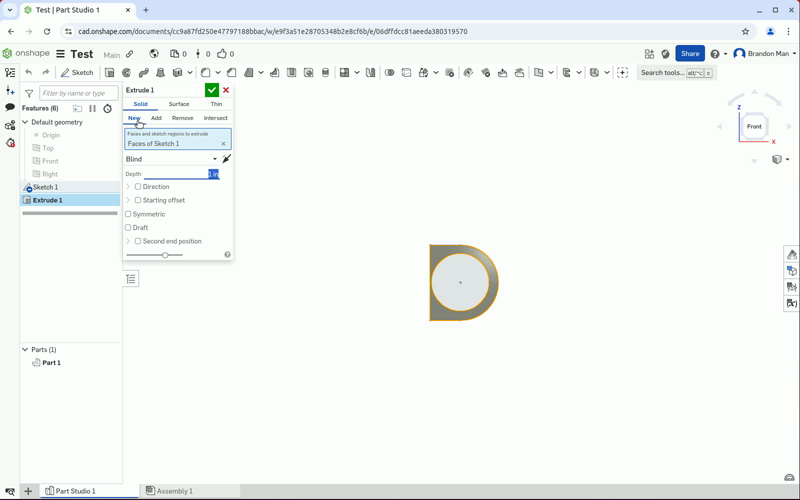
text(1.444)
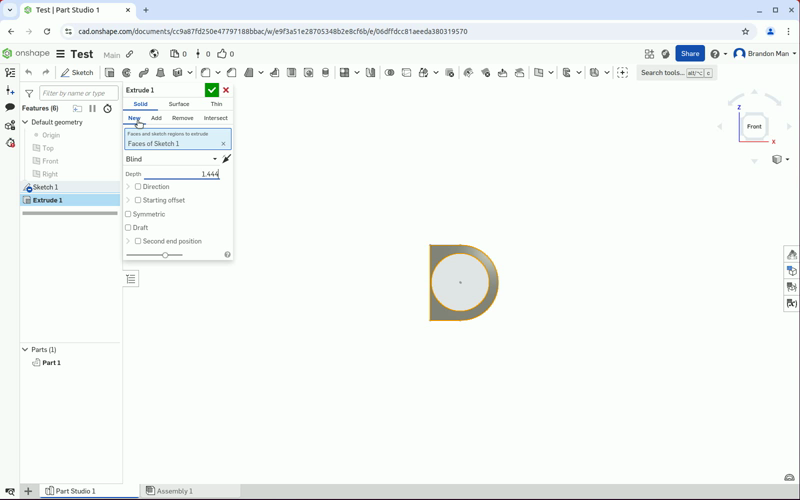
key(enter)
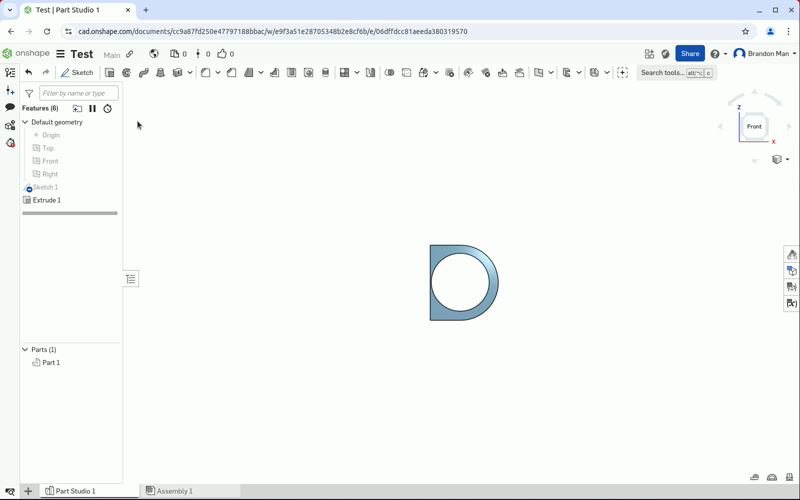
key(shift+h)
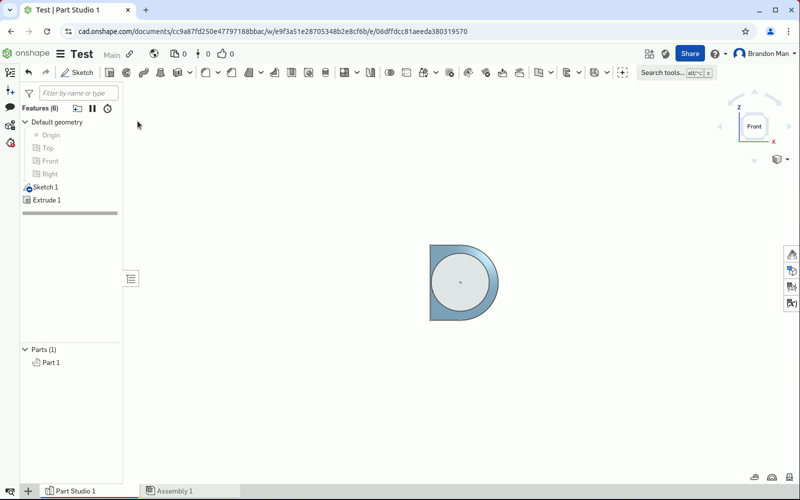
key(shift+h)
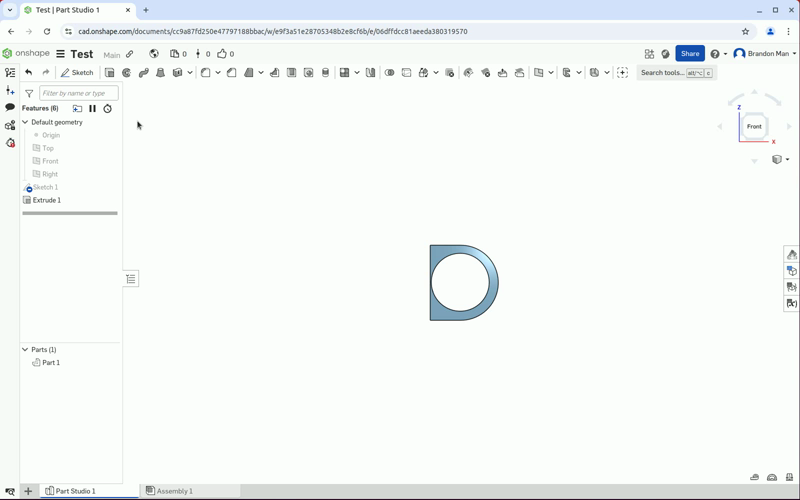
mouse_move(73, 189)
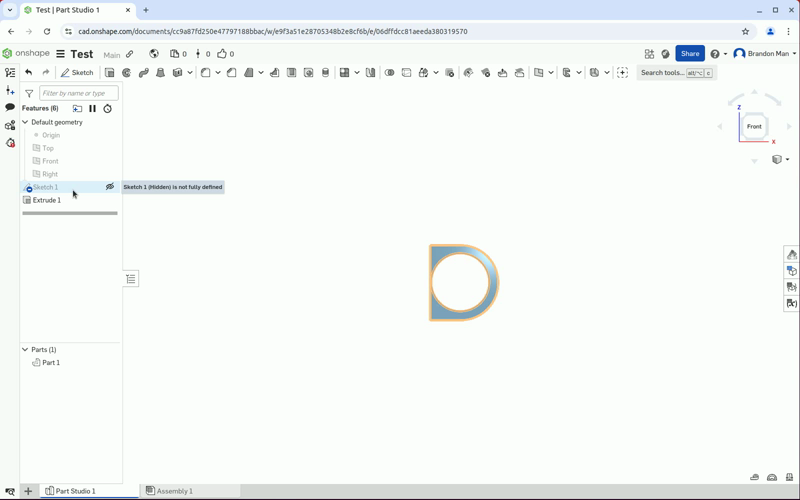
click(73, 189)
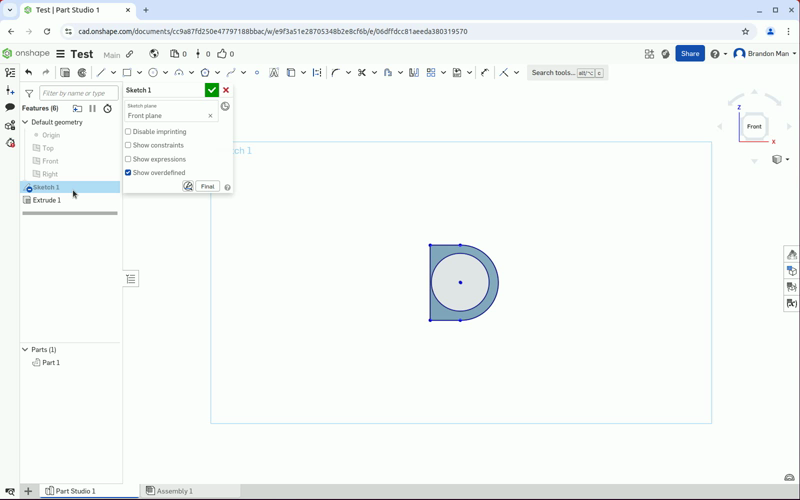
mouse_move(229, 92)
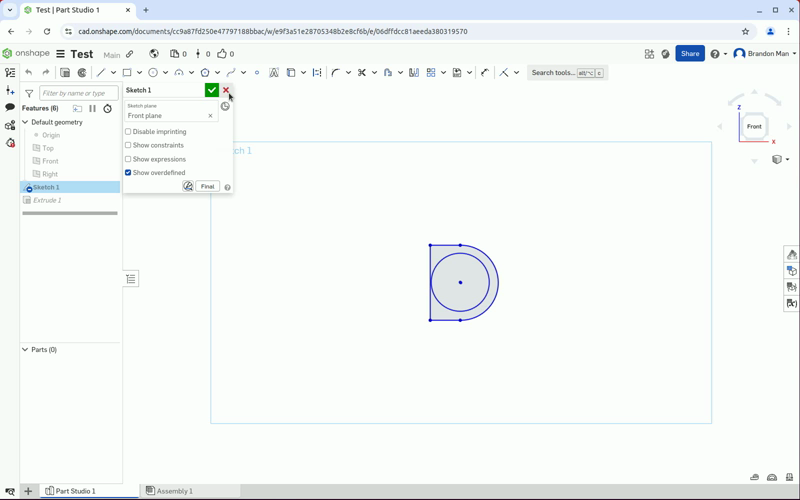
click(229, 92)
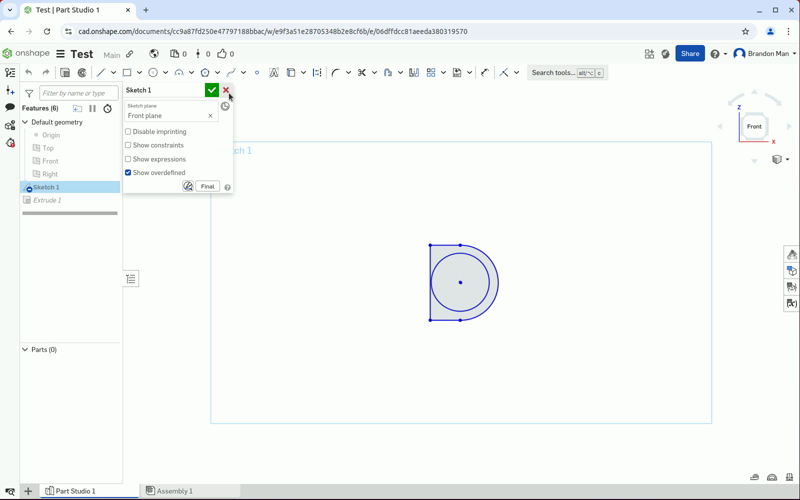
key(shift+s)
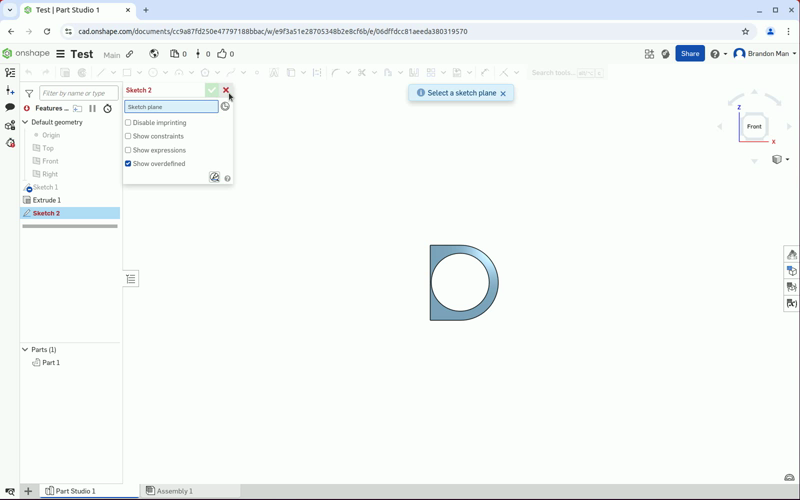
mouse_move(73, 163)
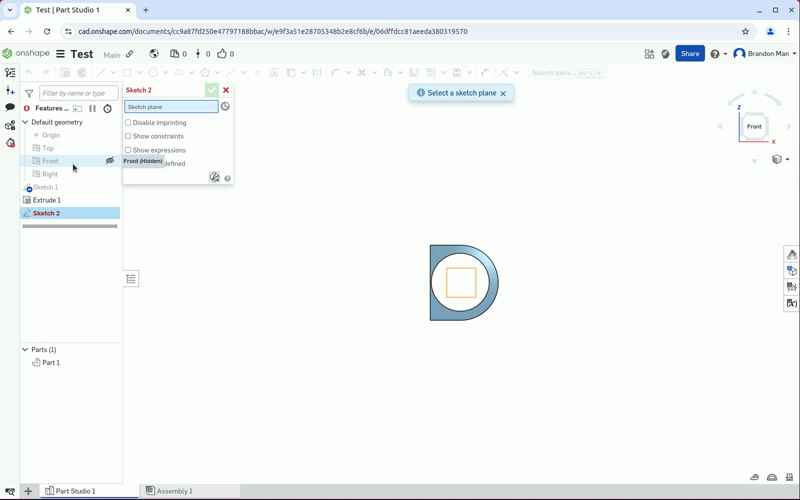
click(73, 163)
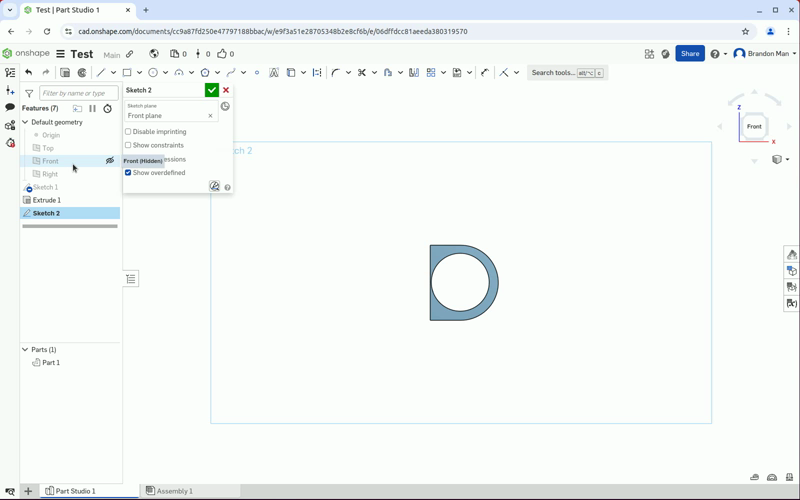
mouse_move(73, 352)
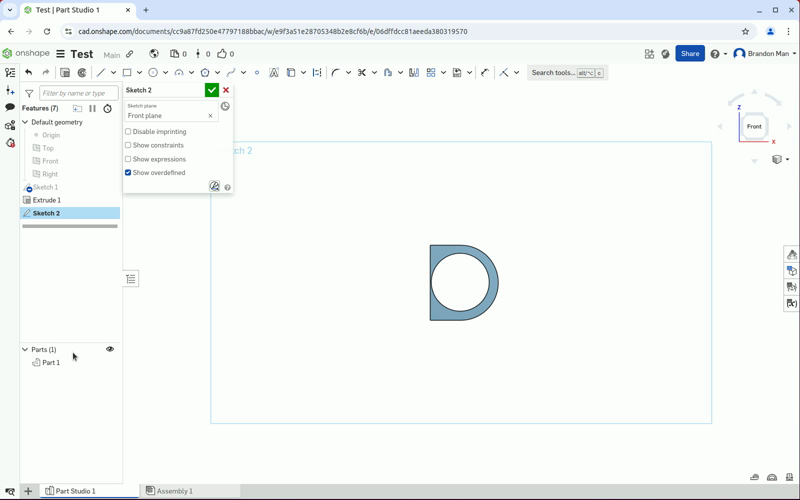
key(y)
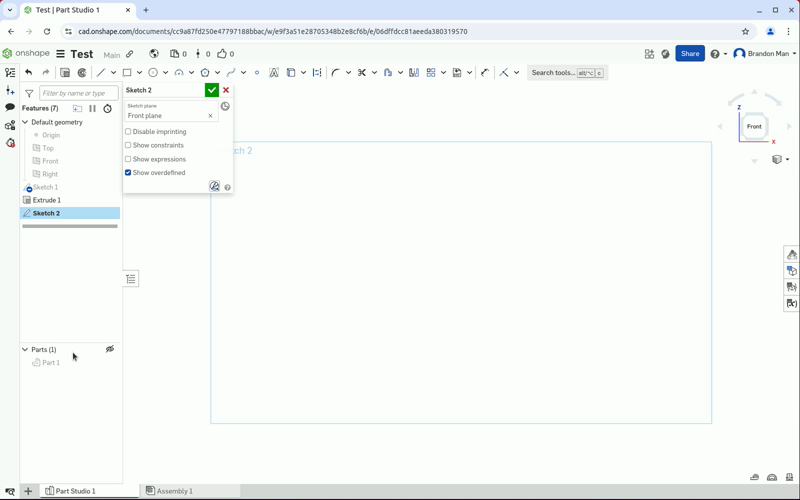
key(l)
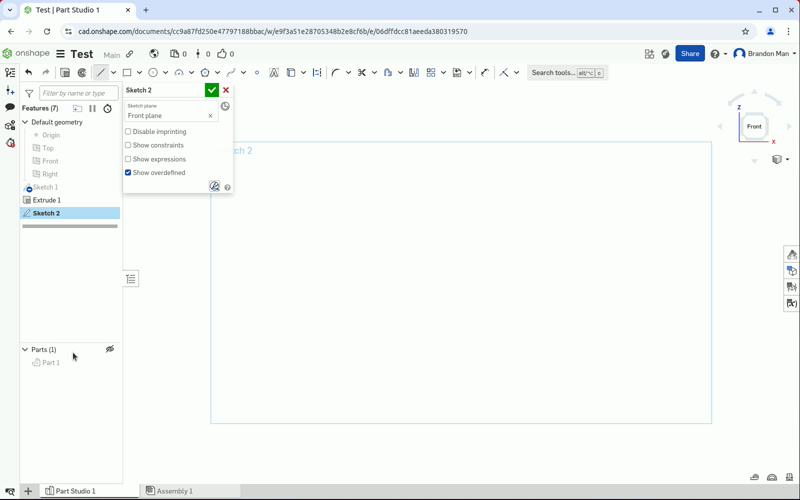
key_down(shift)
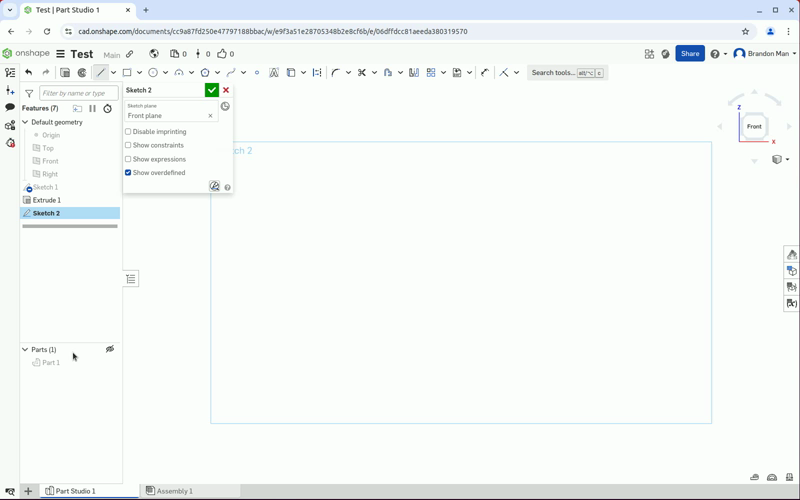
mouse_move(385, 320)
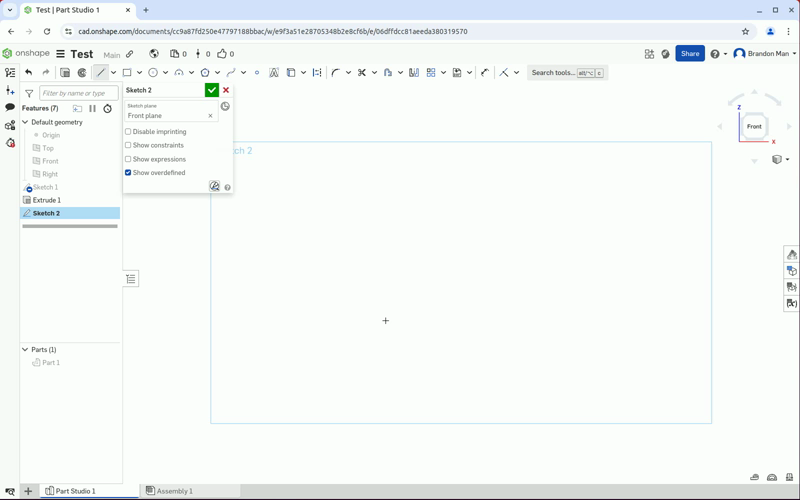
click(385, 320)
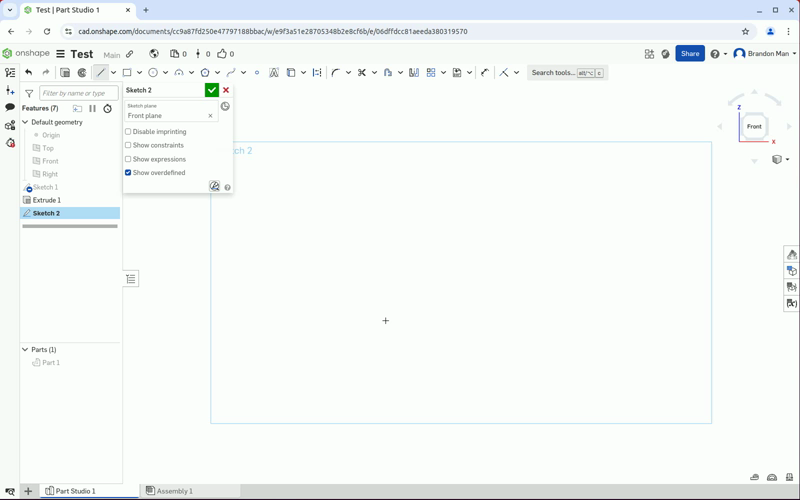
key_up(shift)
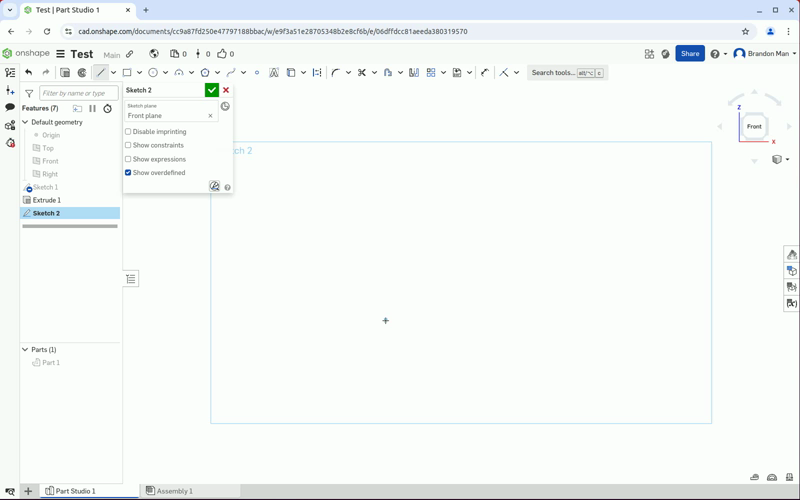
key_down(shift)
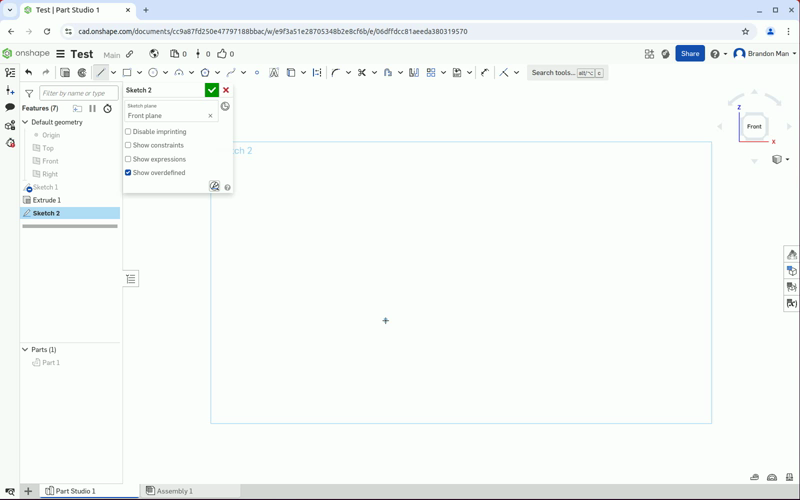
mouse_move(415, 320)
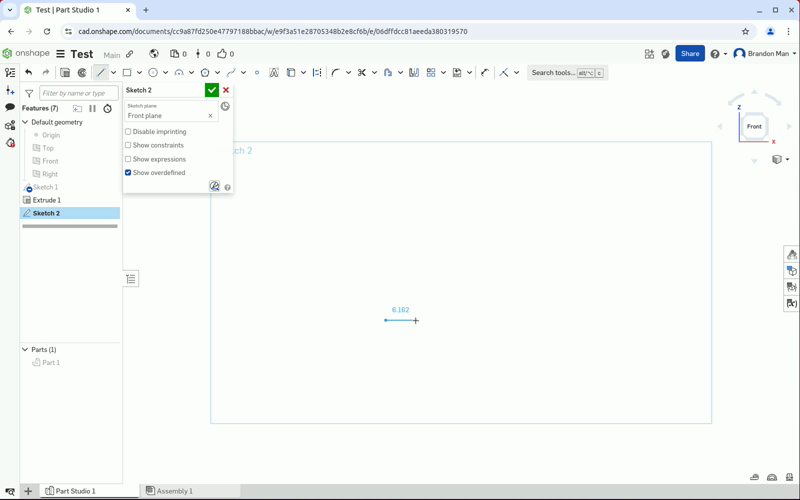
mouse_move(431, 320)
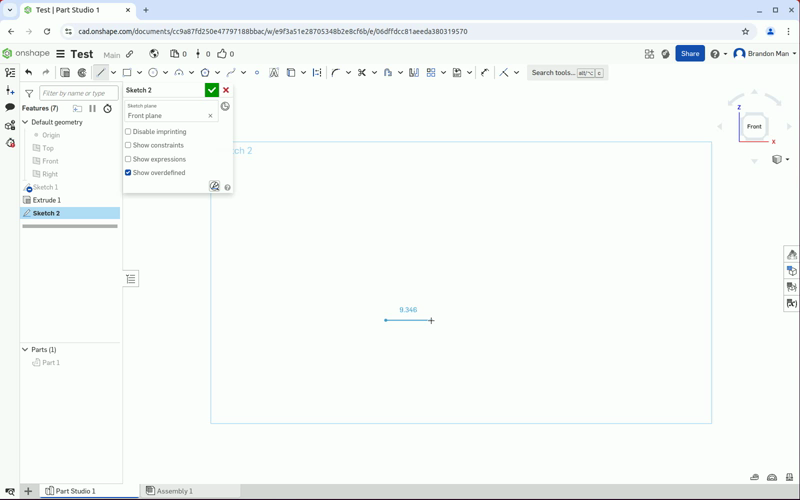
click(431, 320)
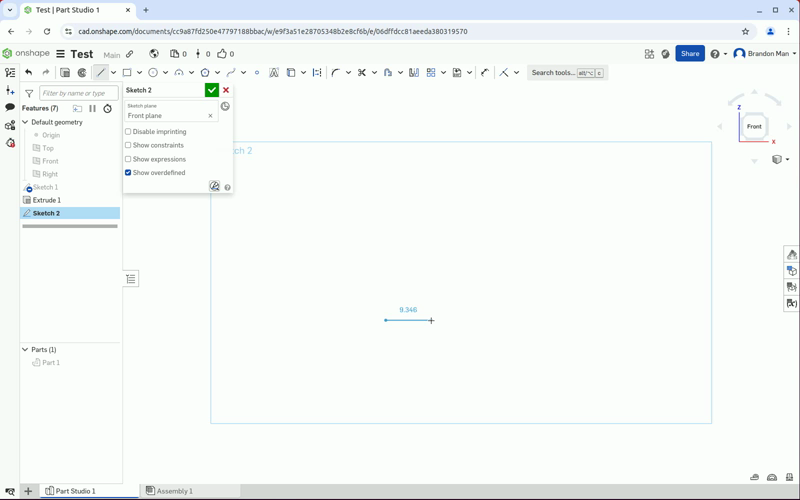
key_up(shift)
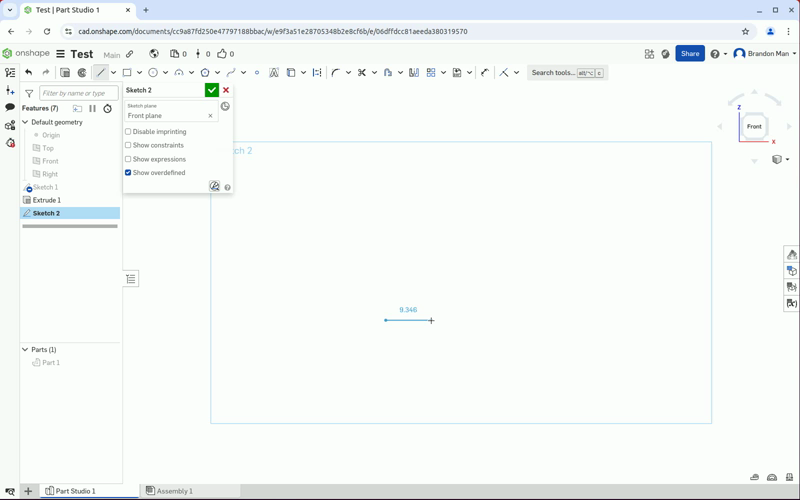
key_down(shift)
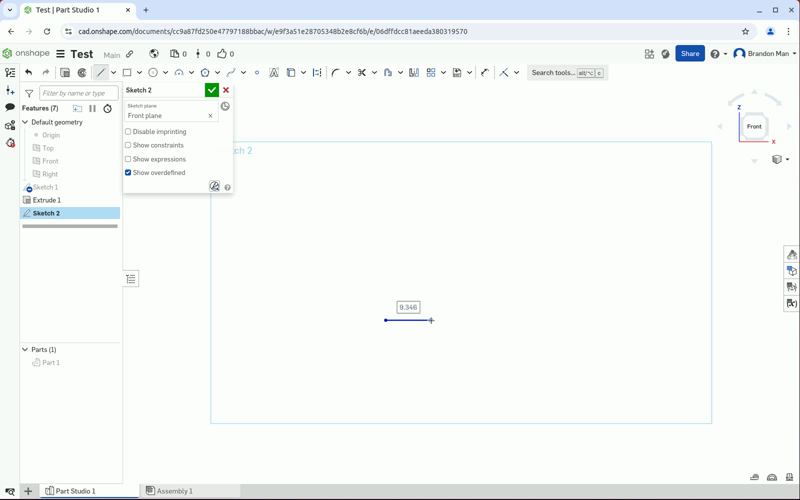
mouse_move(431, 245)
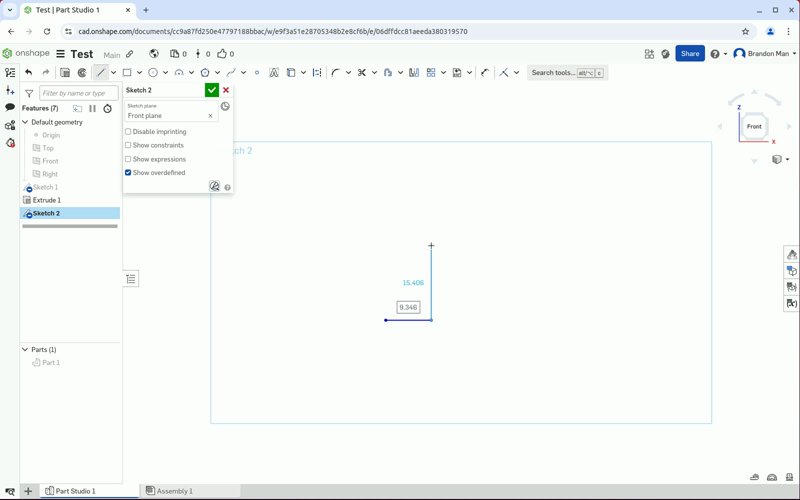
click(431, 245)
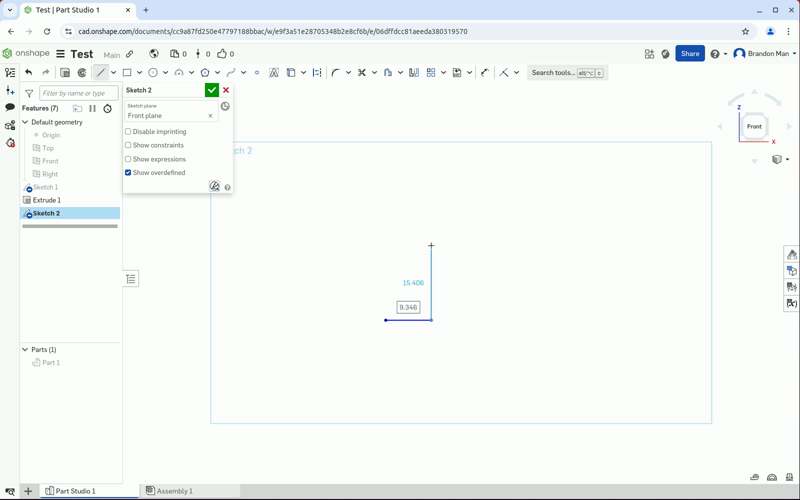
key_up(shift)
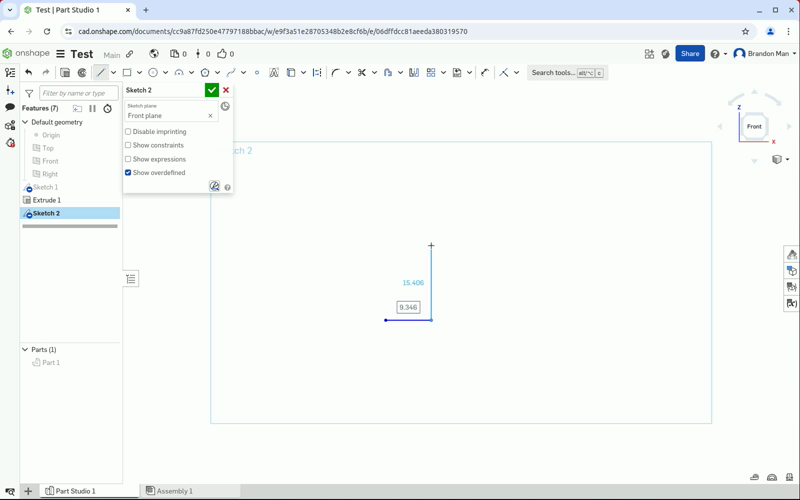
key_down(shift)
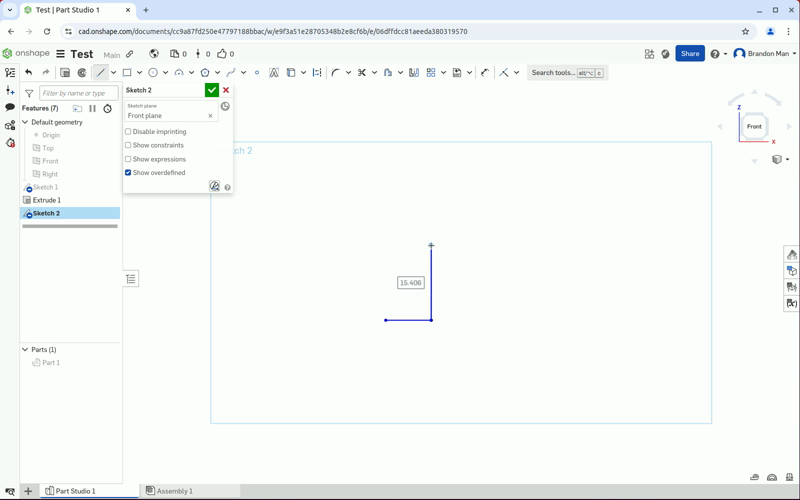
mouse_move(461, 245)
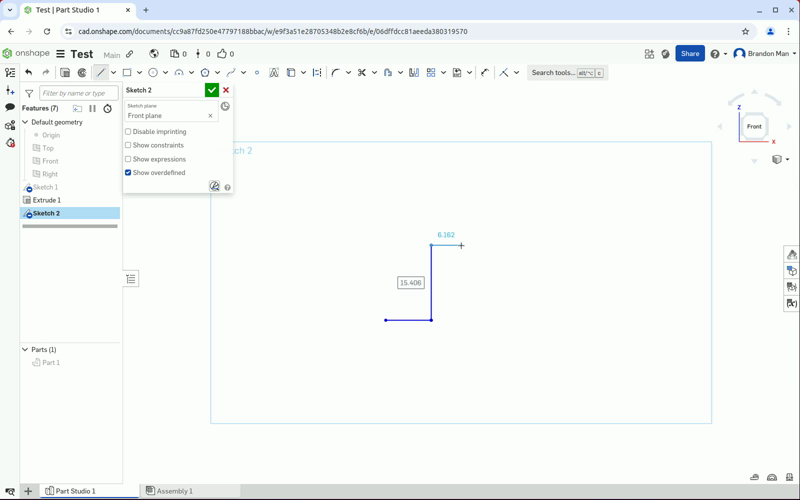
mouse_move(423, 245)
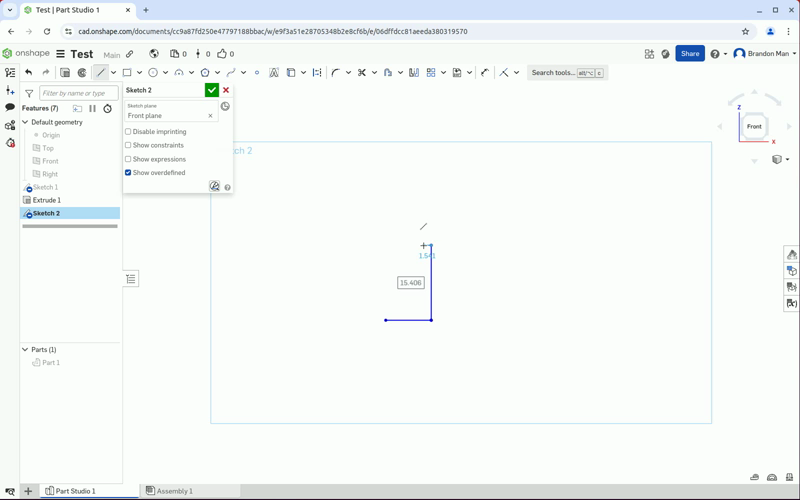
scroll(6)
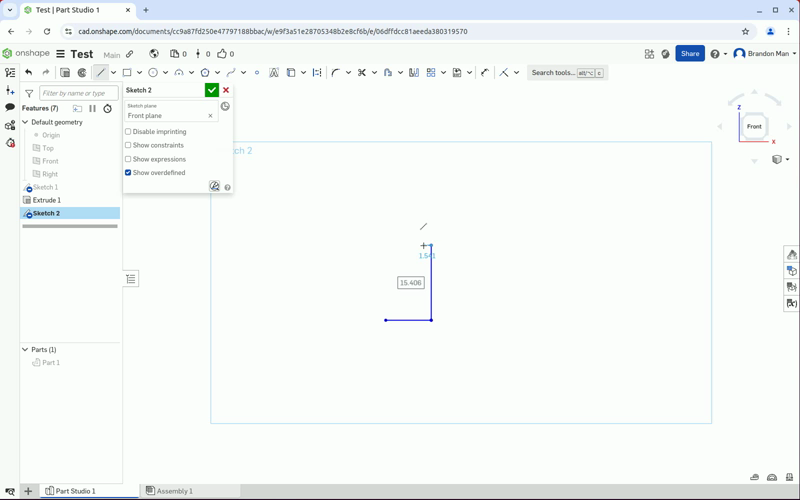
scroll(6)
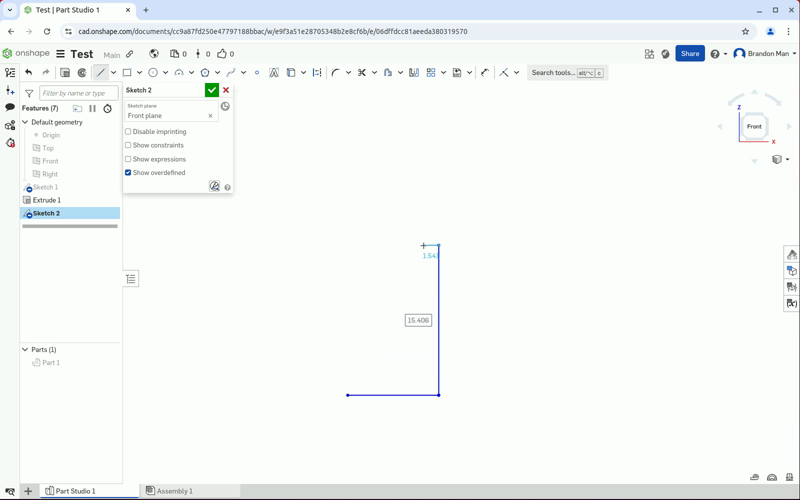
scroll(6)
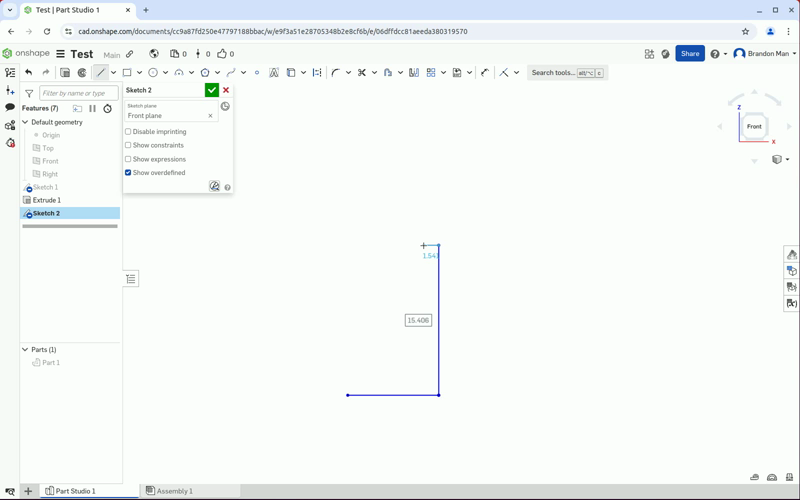
scroll(6)
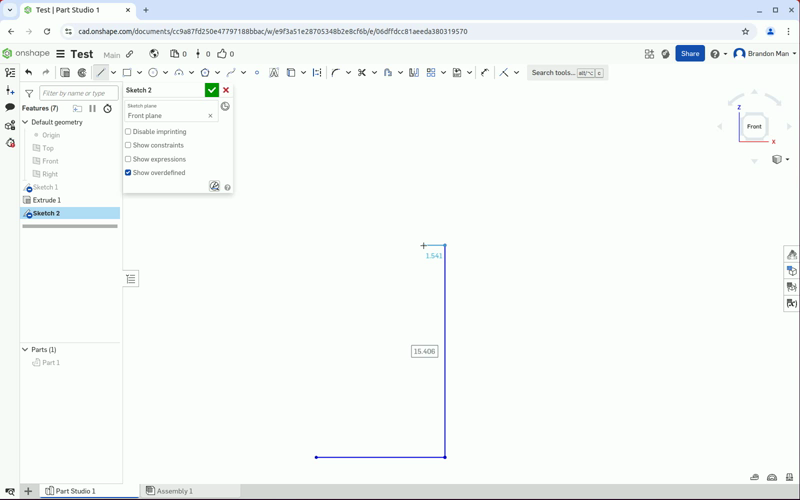
scroll(6)
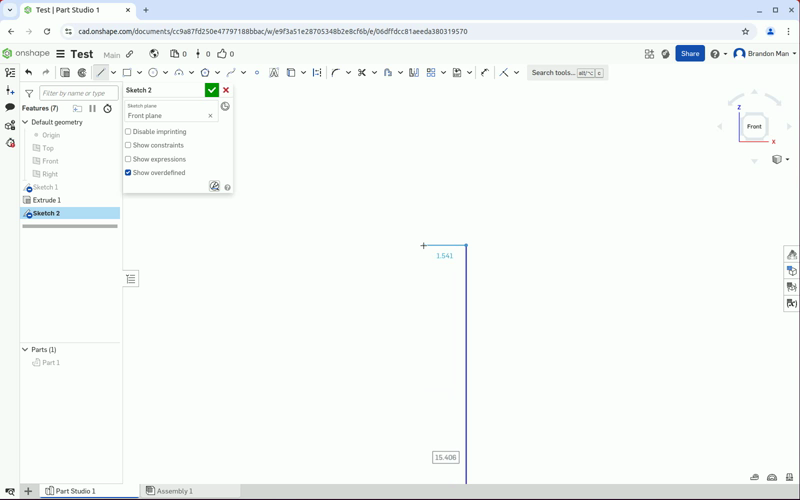
scroll(6)
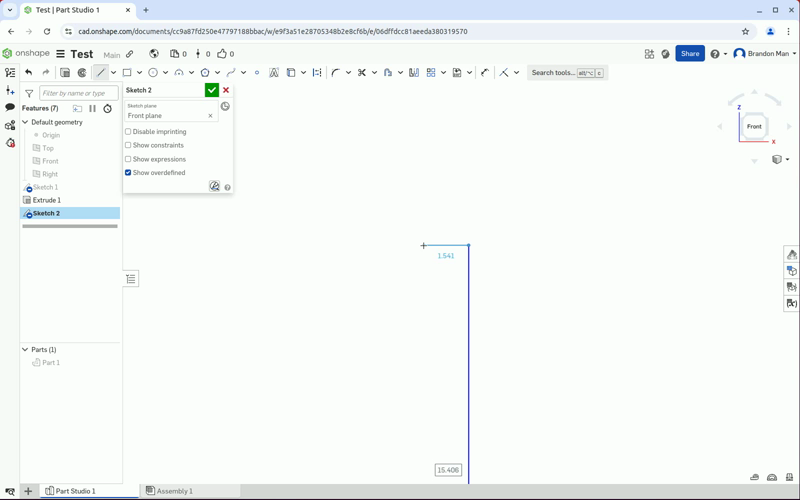
scroll(6)
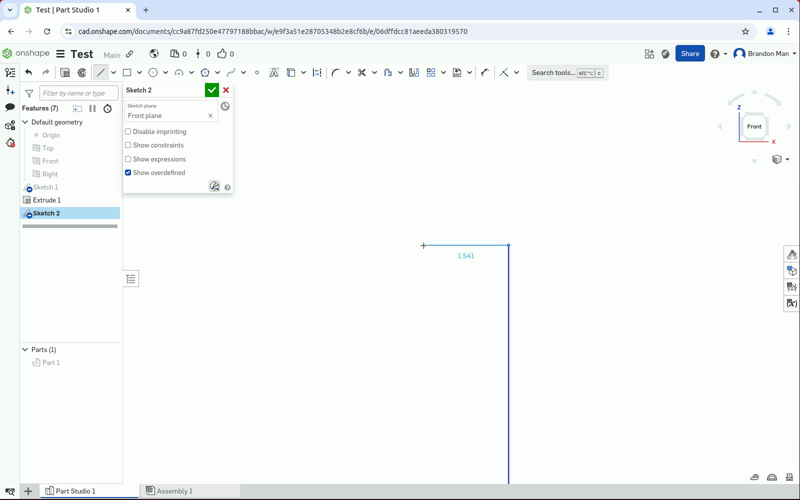
click(423, 245)
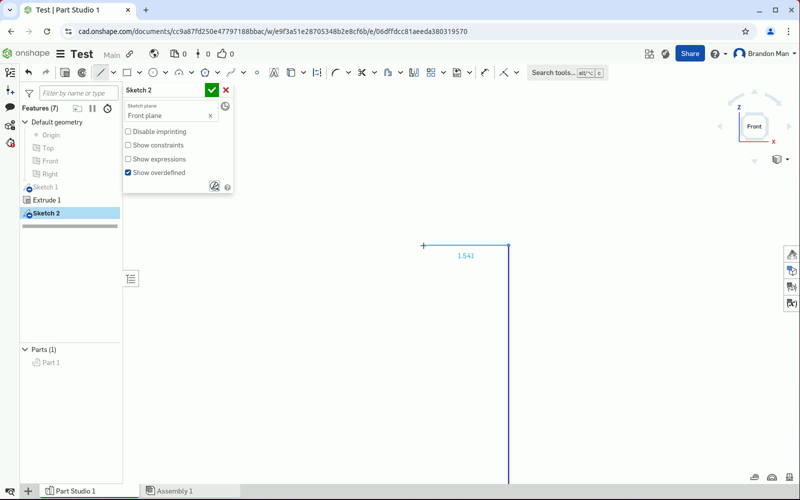
scroll(-6)
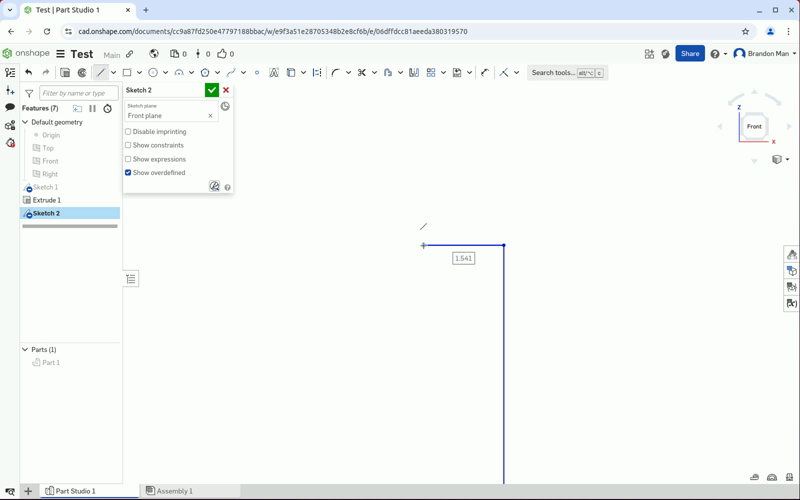
scroll(-6)
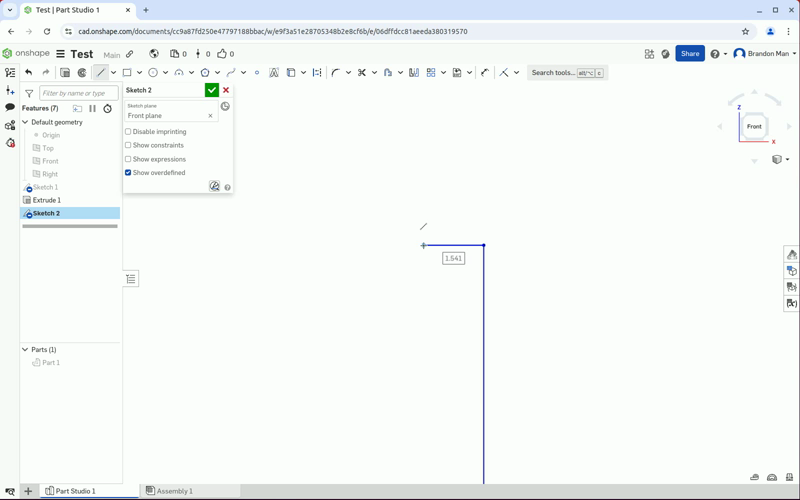
scroll(-6)
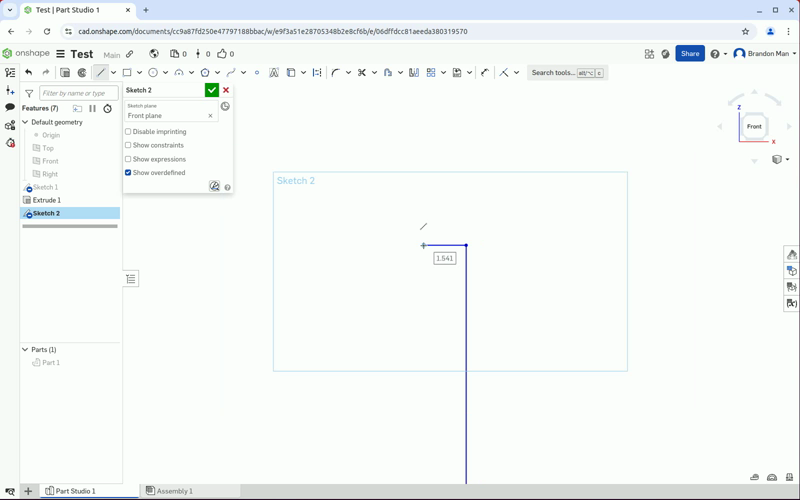
scroll(-6)
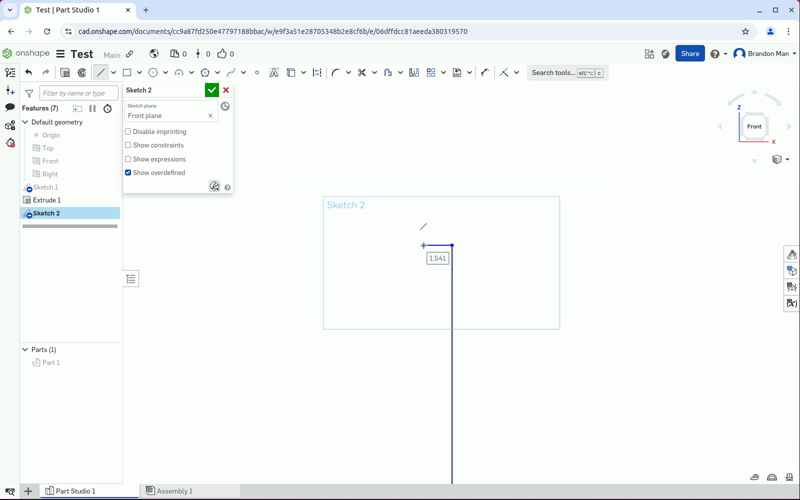
scroll(-6)
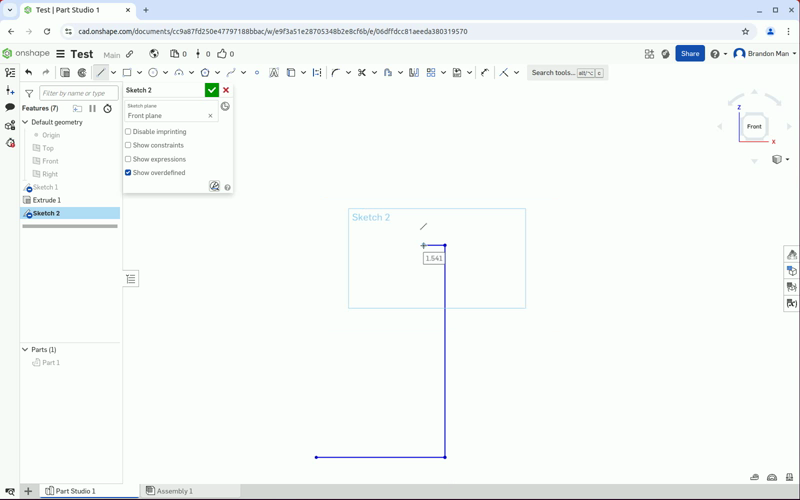
scroll(-6)
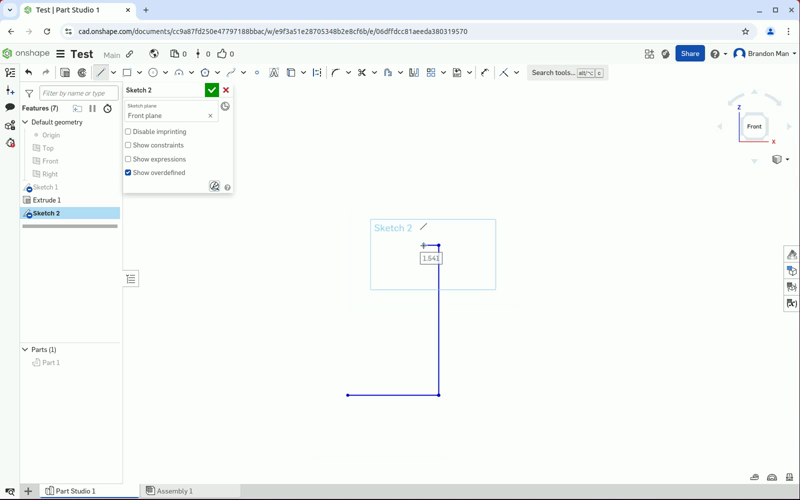
scroll(-6)
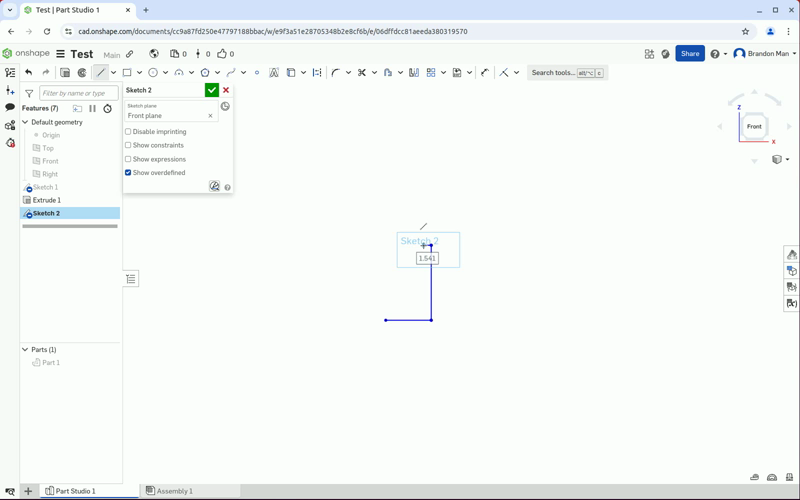
key_up(shift)
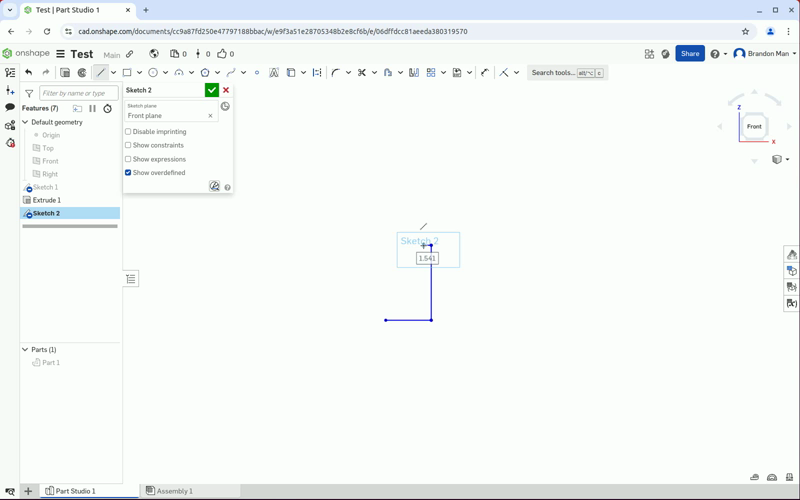
key_down(shift)
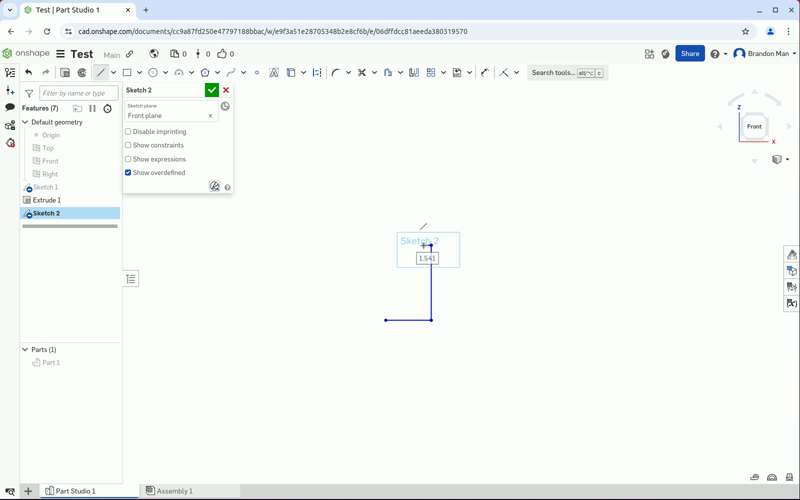
mouse_move(453, 245)
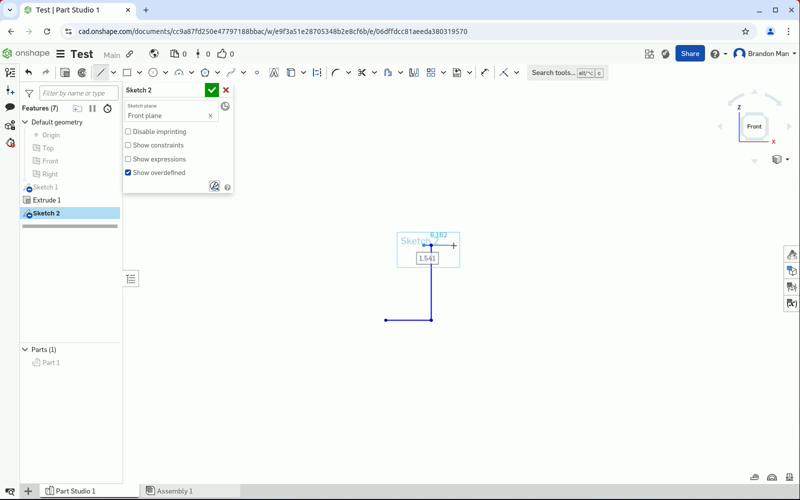
mouse_move(423, 282)
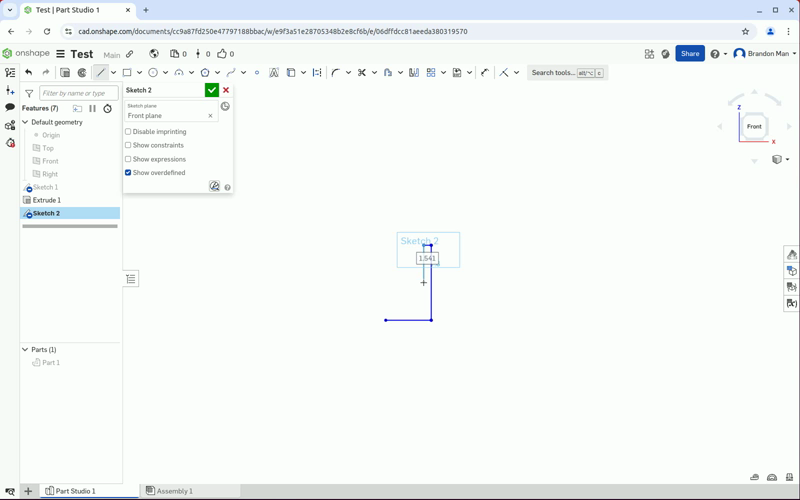
click(423, 282)
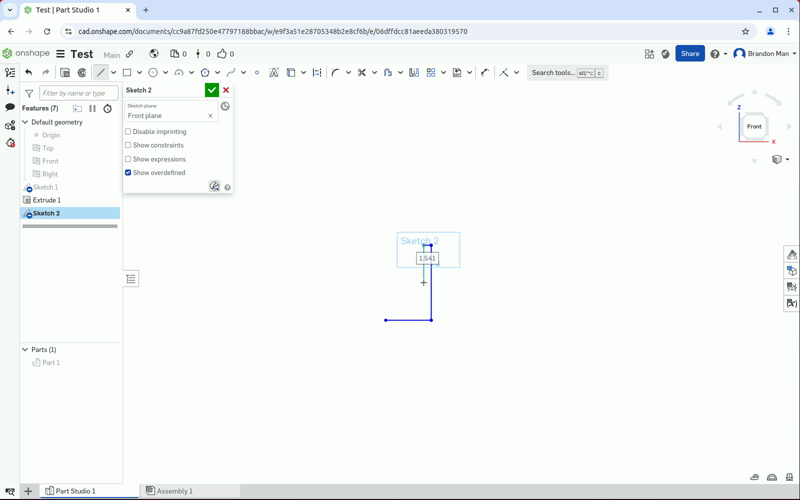
key_up(shift)
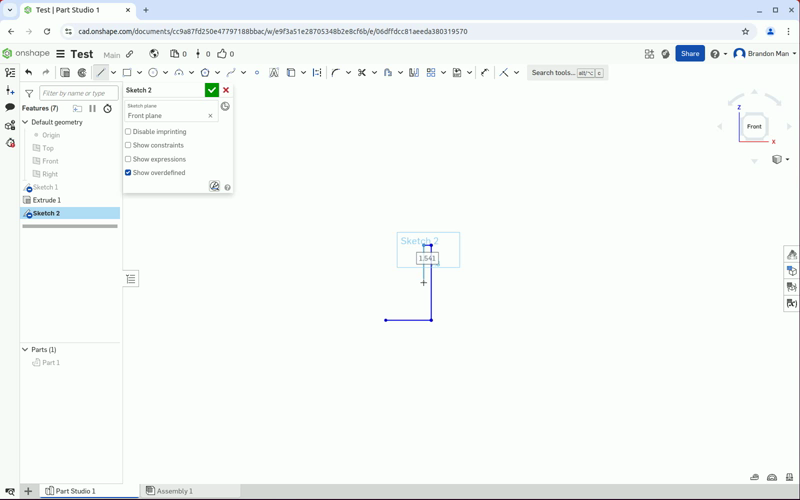
key(esc)
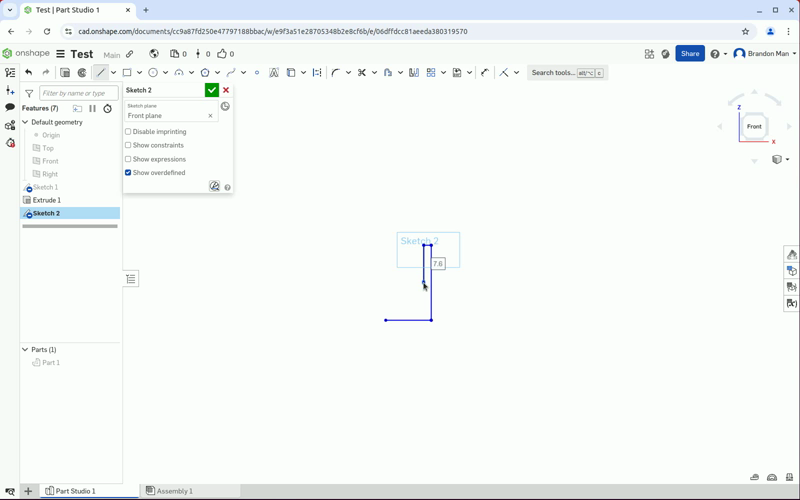
key(a)
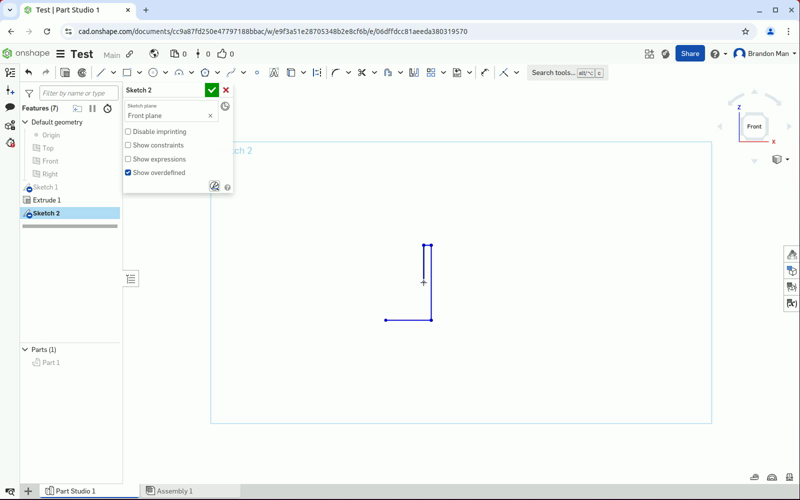
mouse_move(423, 282)
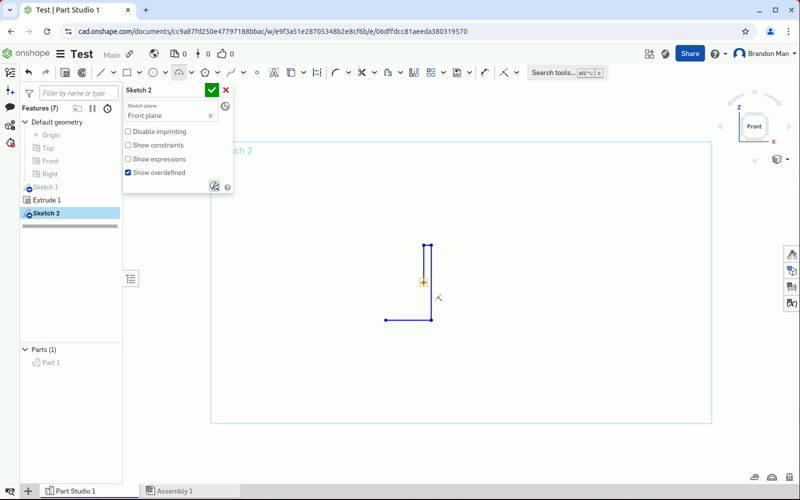
click(423, 282)
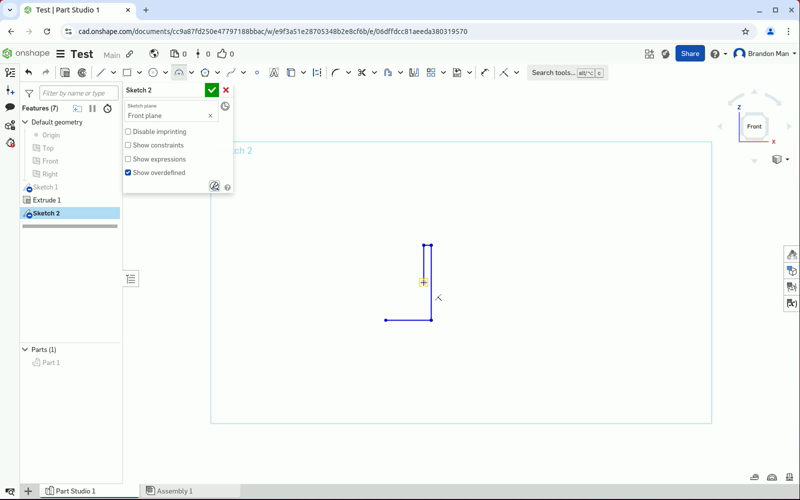
mouse_move(385, 320)
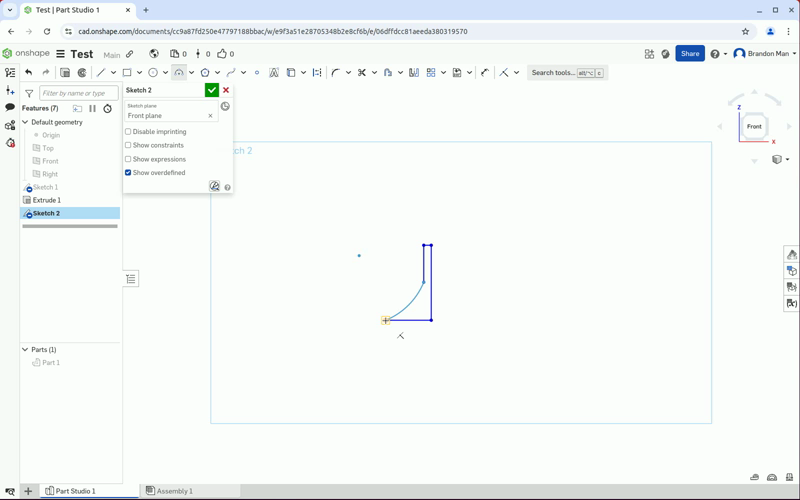
click(385, 320)
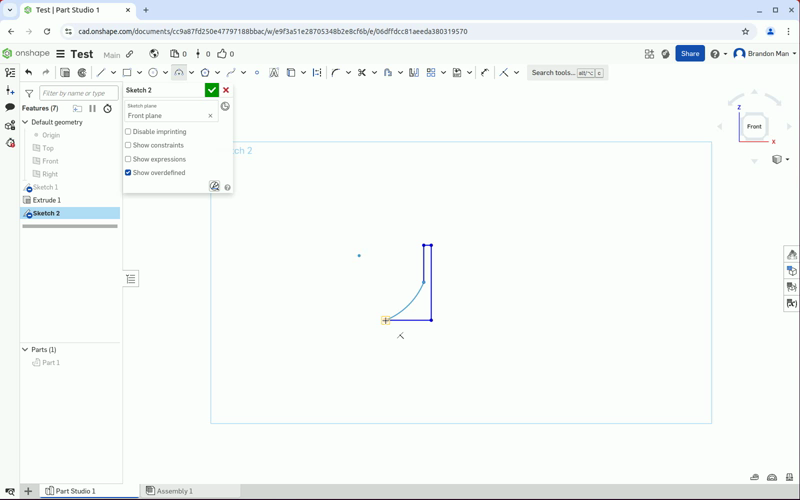
key_down(shift)
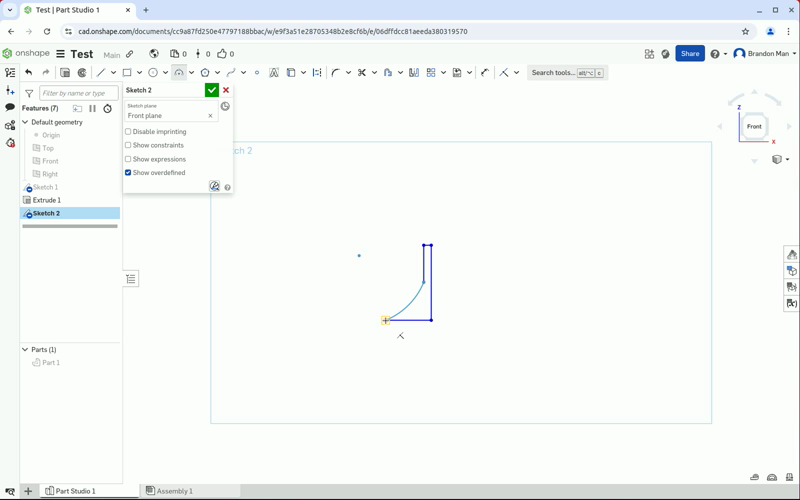
mouse_move(412, 309)
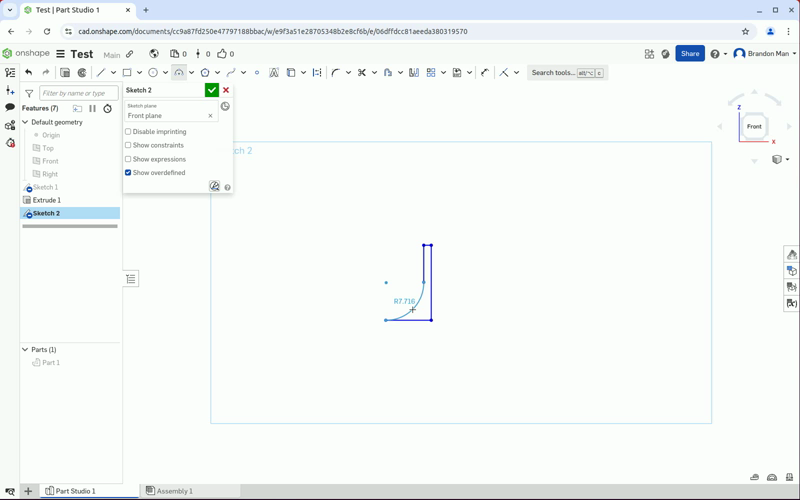
click(412, 309)
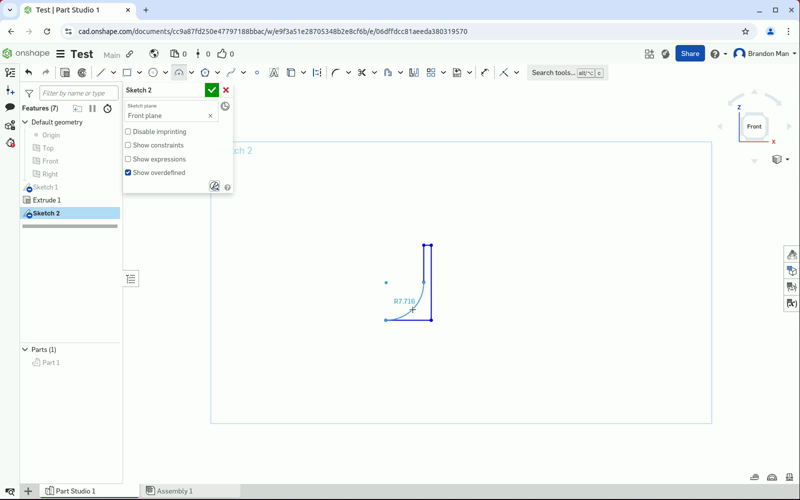
key_up(shift)
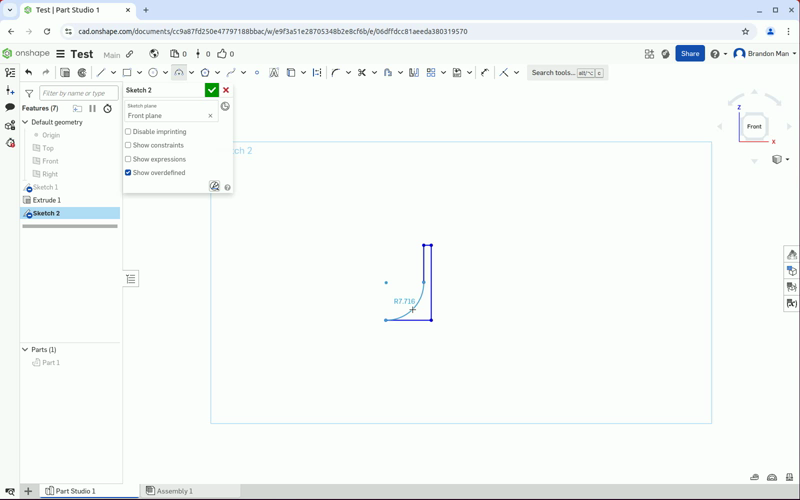
key(esc)
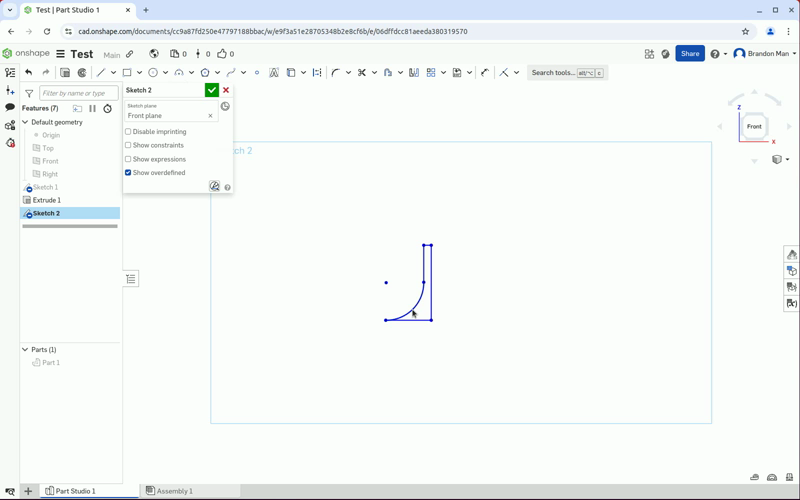
mouse_move(428, 276)
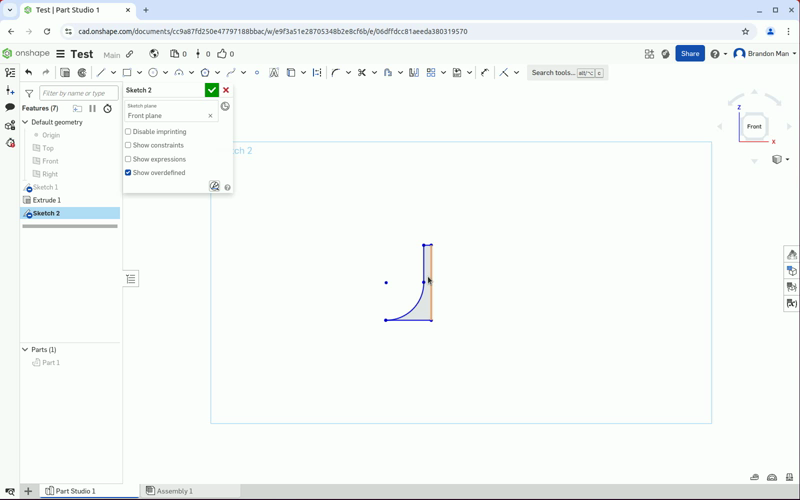
scroll(6)
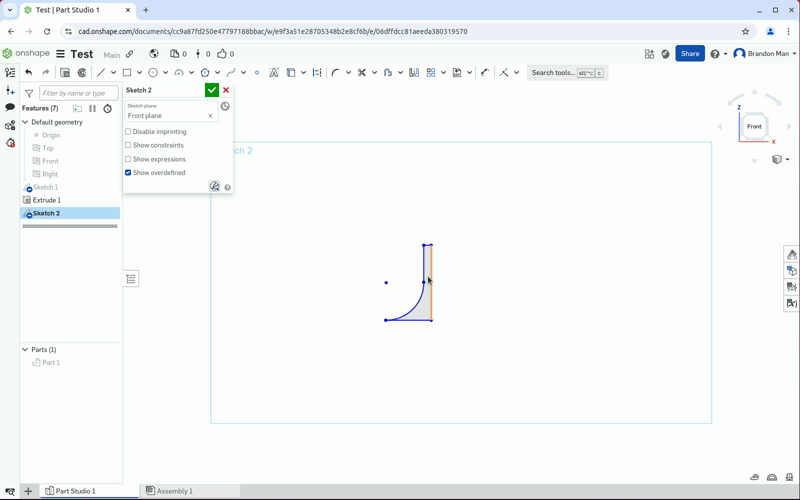
scroll(6)
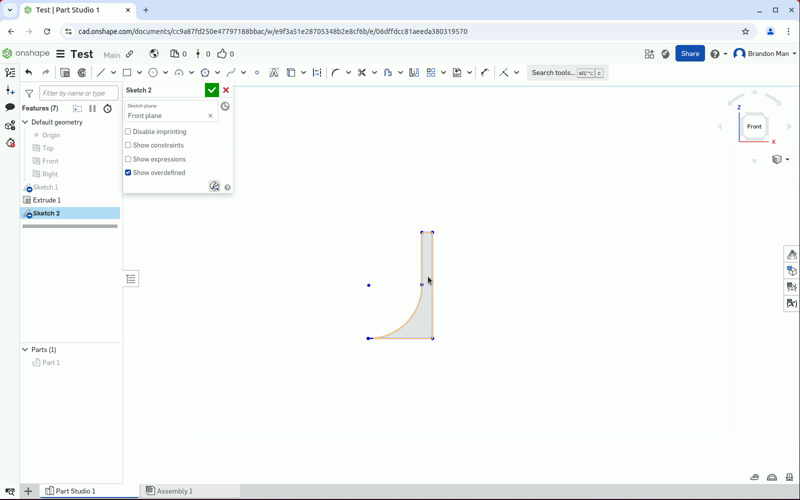
scroll(6)
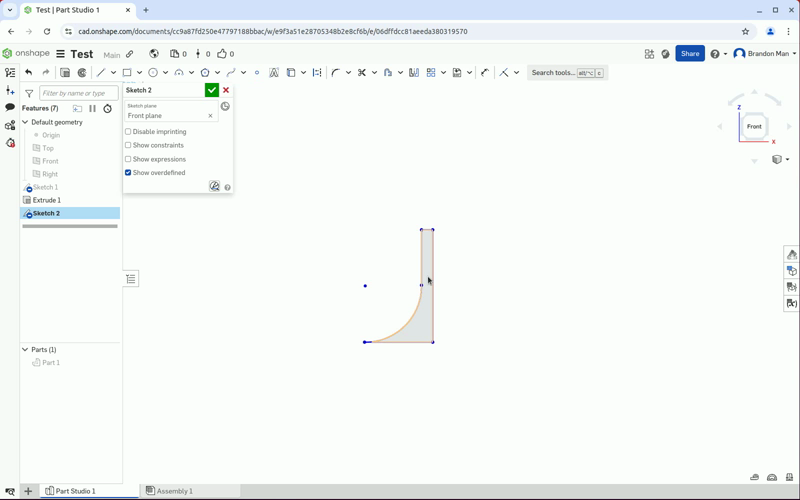
scroll(6)
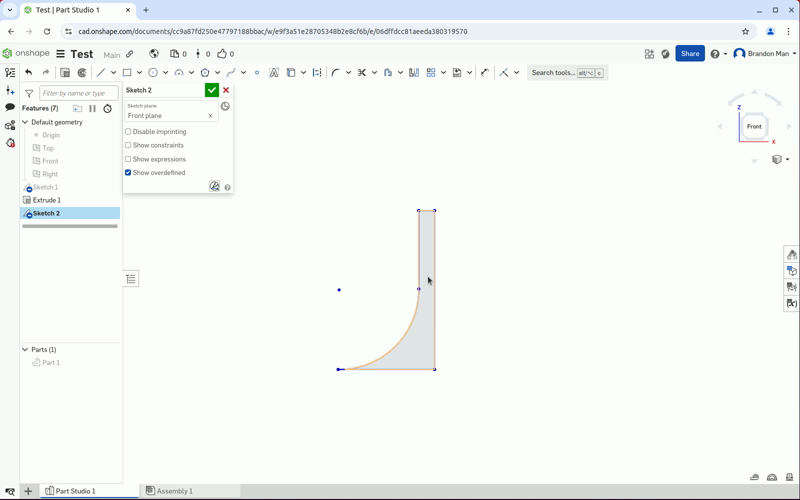
scroll(6)
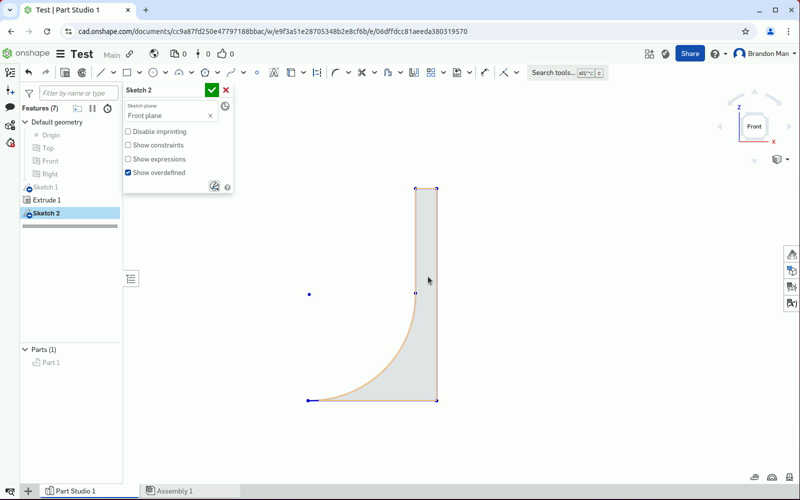
scroll(6)
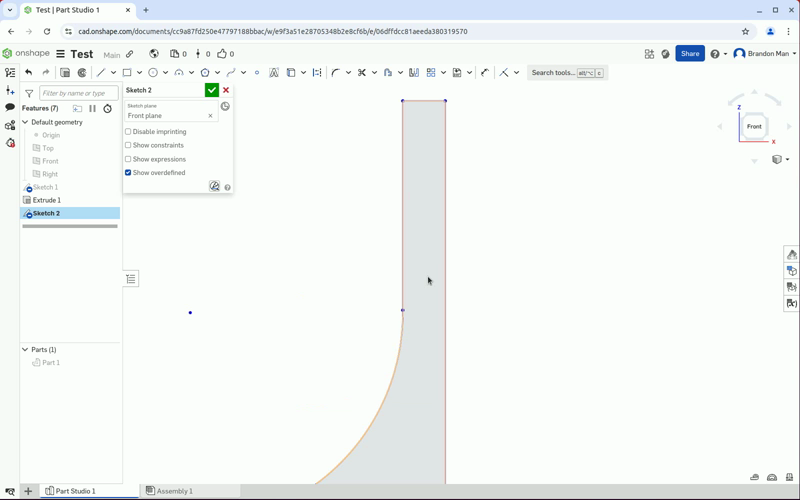
scroll(6)
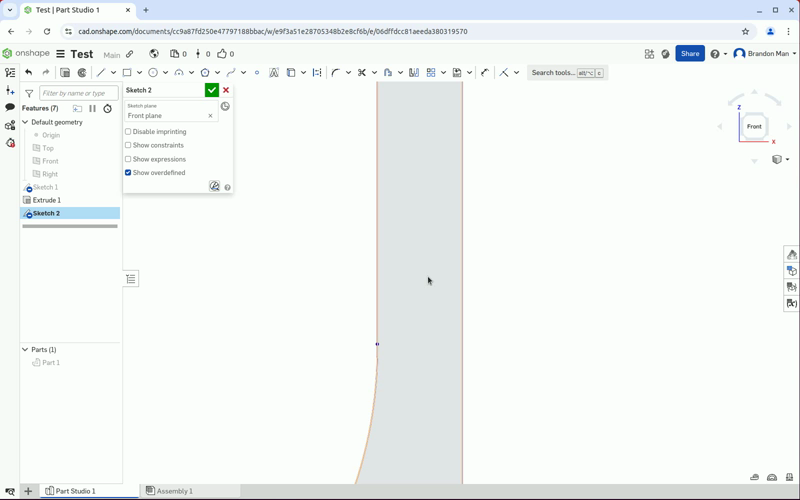
click(428, 276)
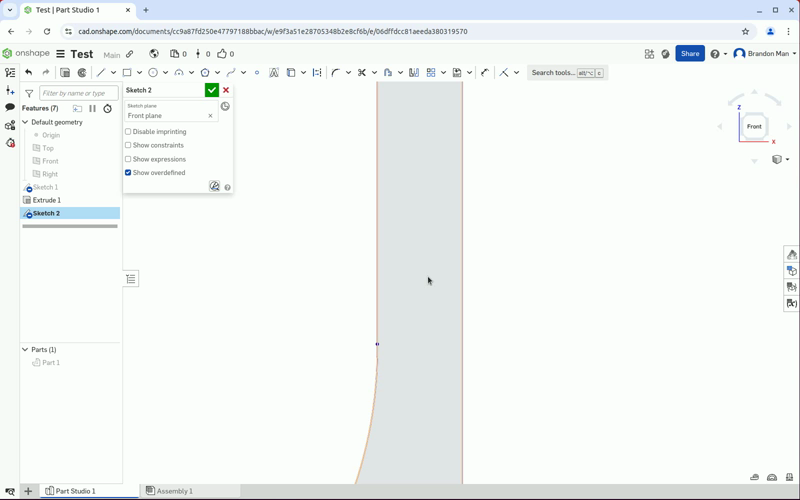
scroll(-6)
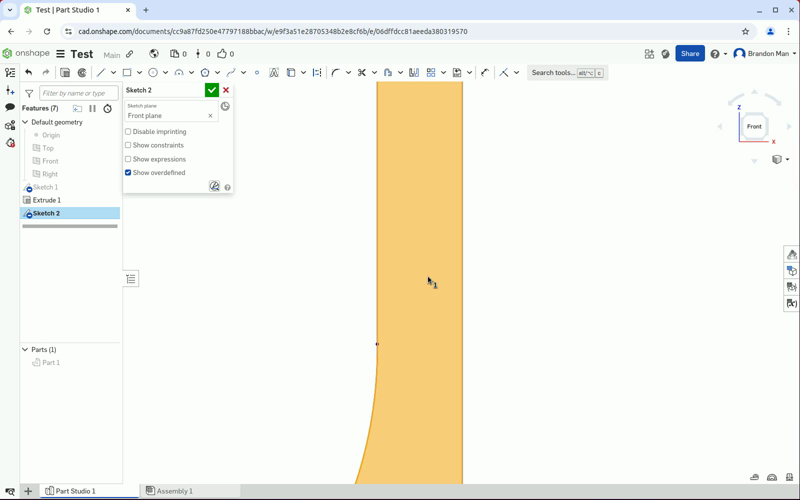
scroll(-6)
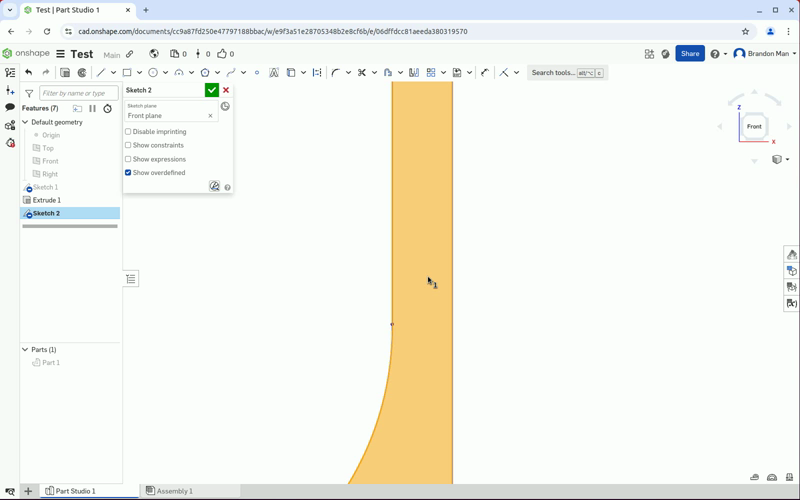
scroll(-6)
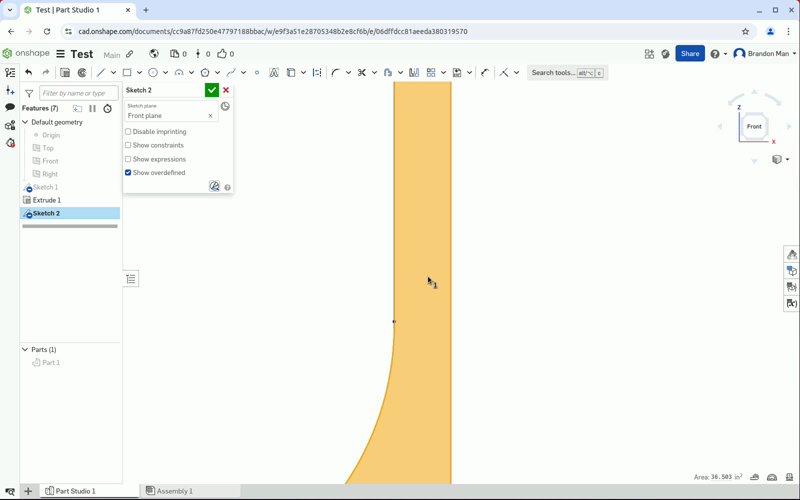
scroll(-6)
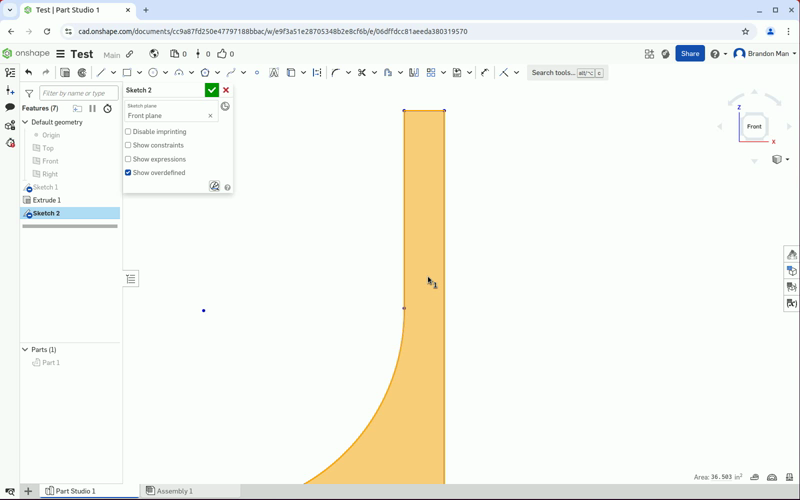
scroll(-6)
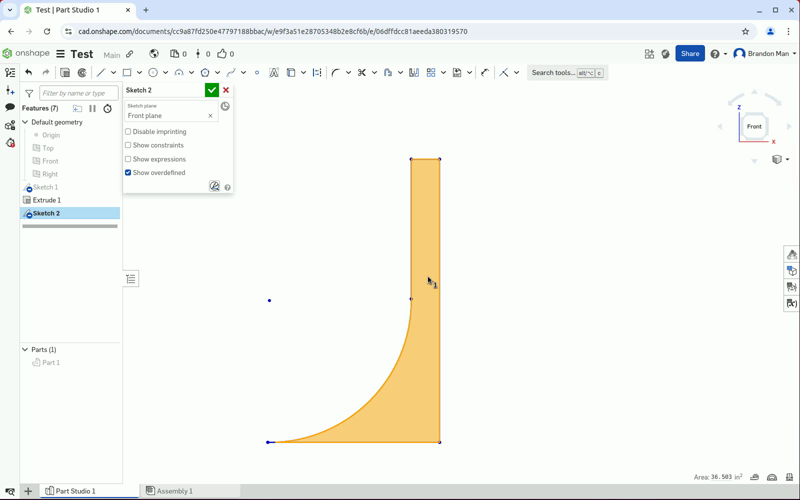
scroll(-6)
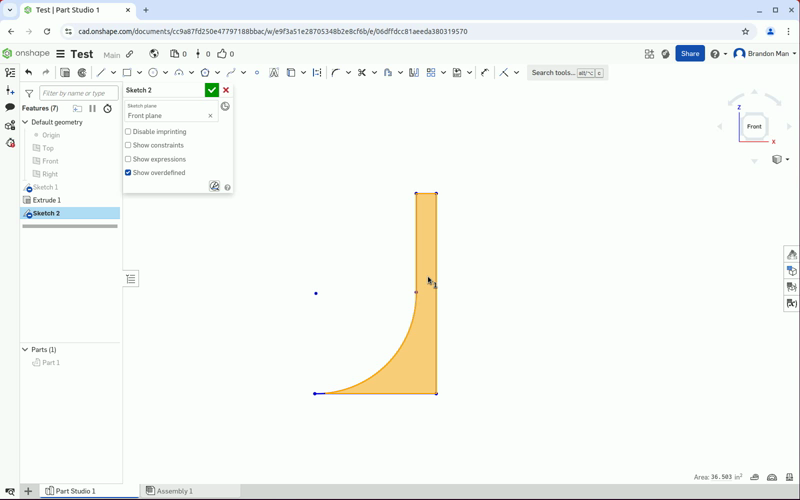
scroll(-6)
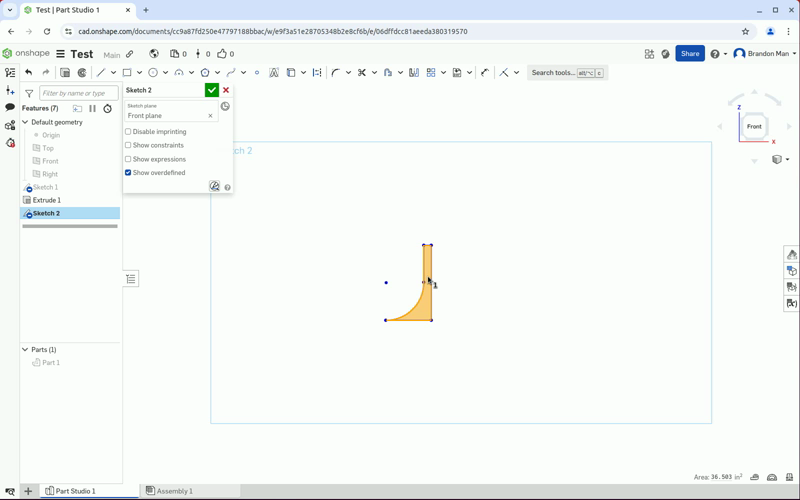
mouse_move(73, 352)
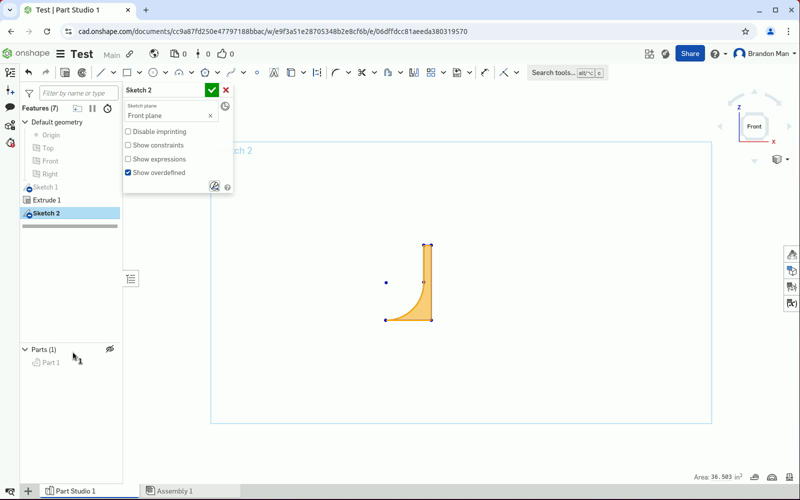
key(shift+y)
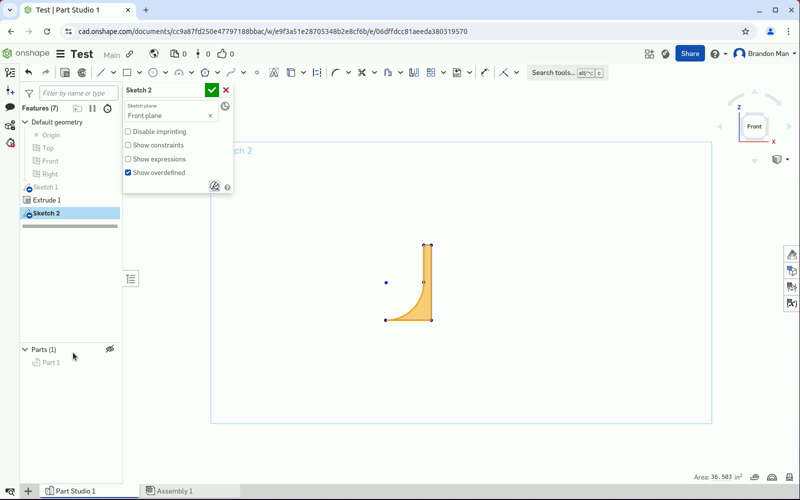
key(shift+e)
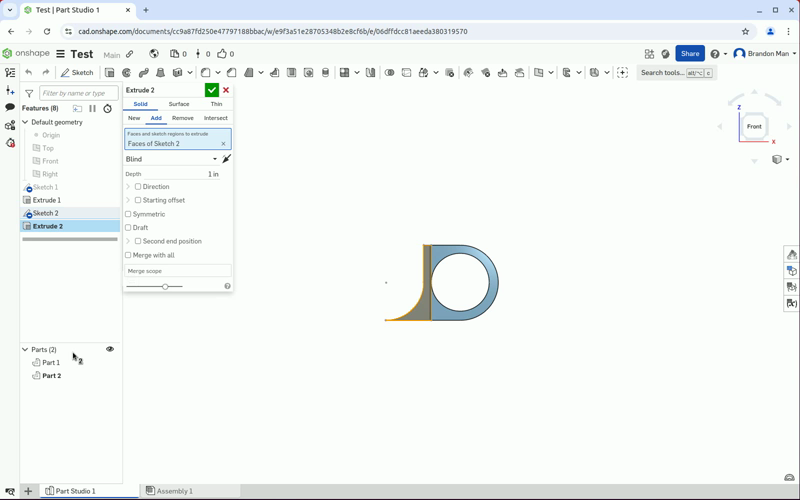
mouse_move(143, 106)
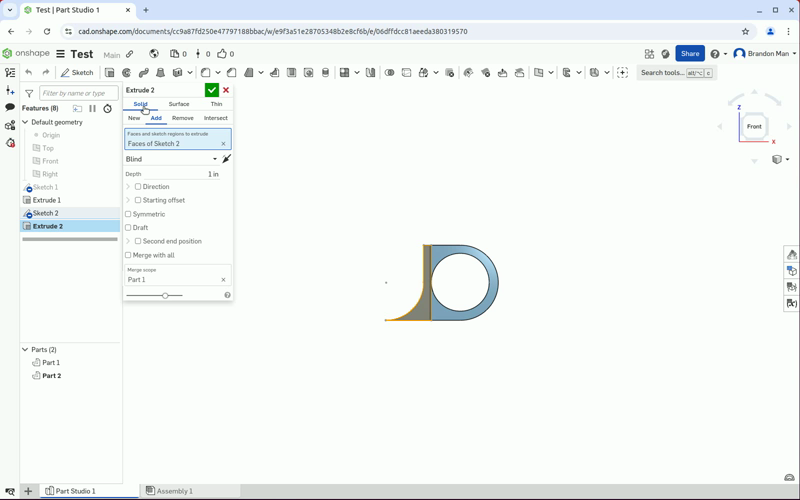
click(143, 106)
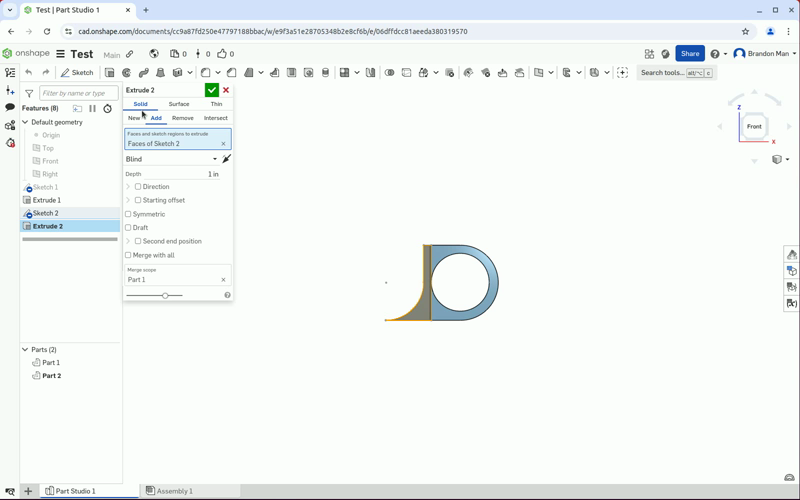
mouse_move(137, 120)
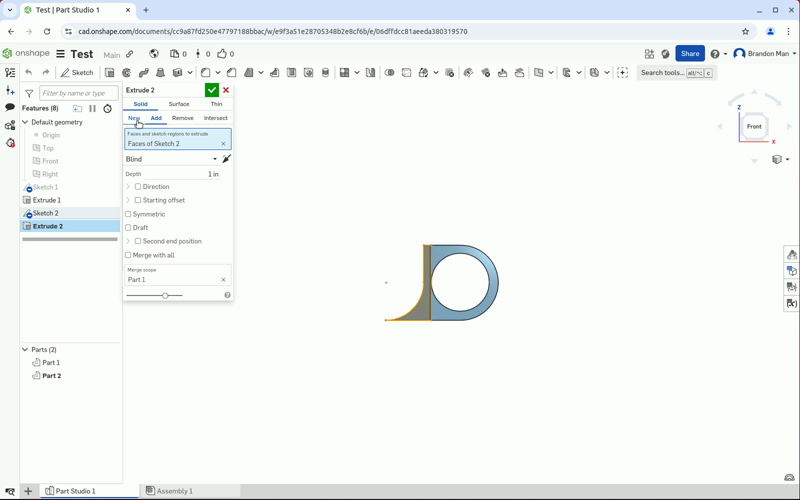
click(137, 120)
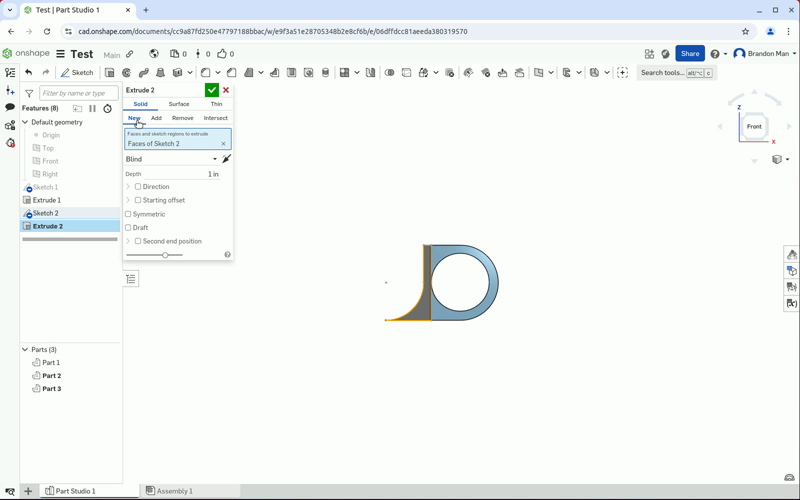
key(tab, 4)
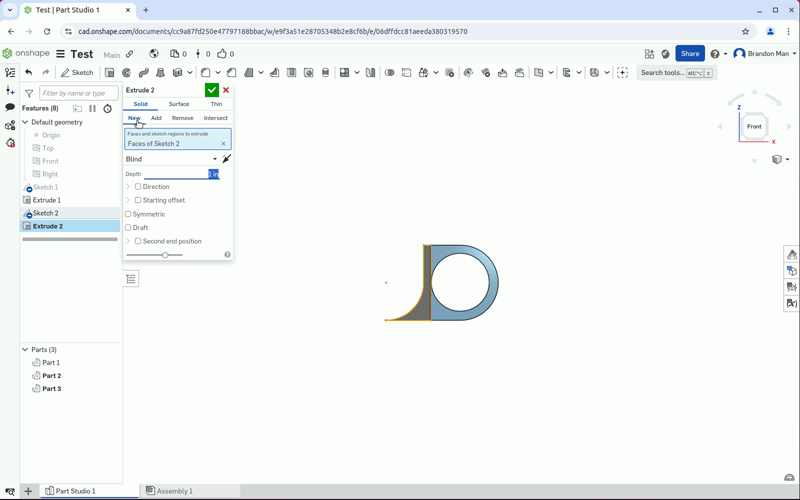
text(1.444)
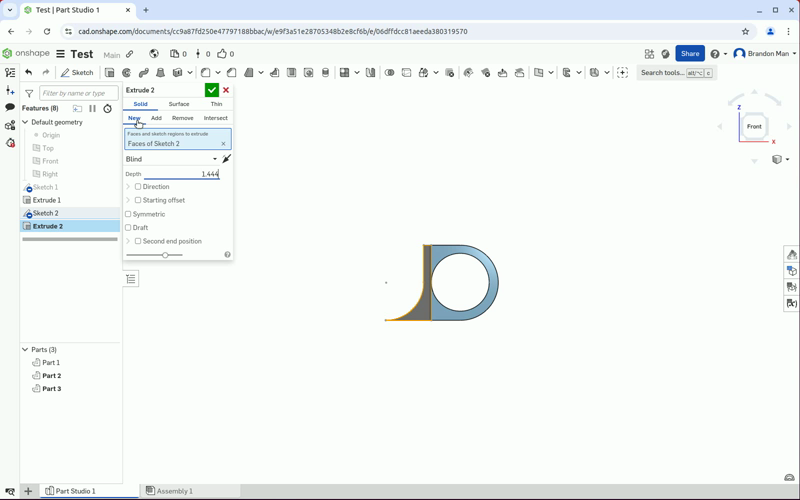
key(enter)
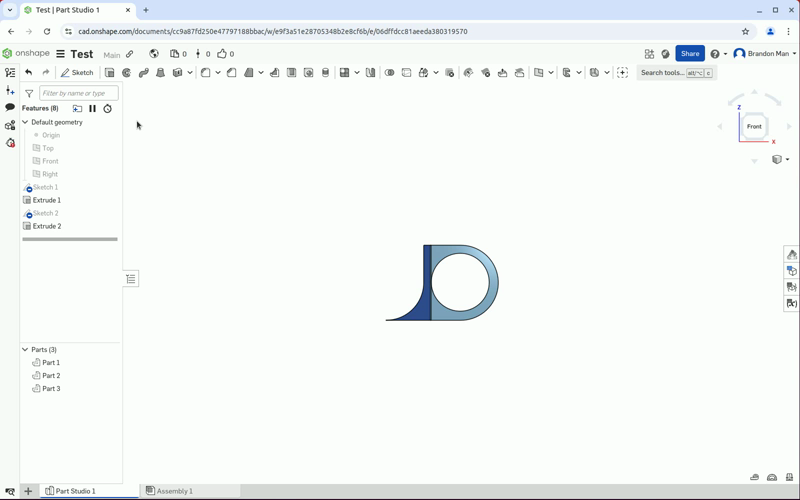
key(shift+h)
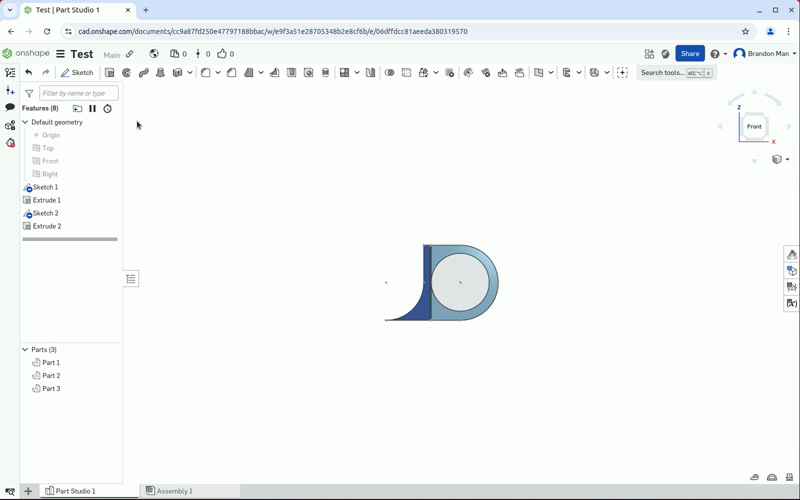
key(shift+h)
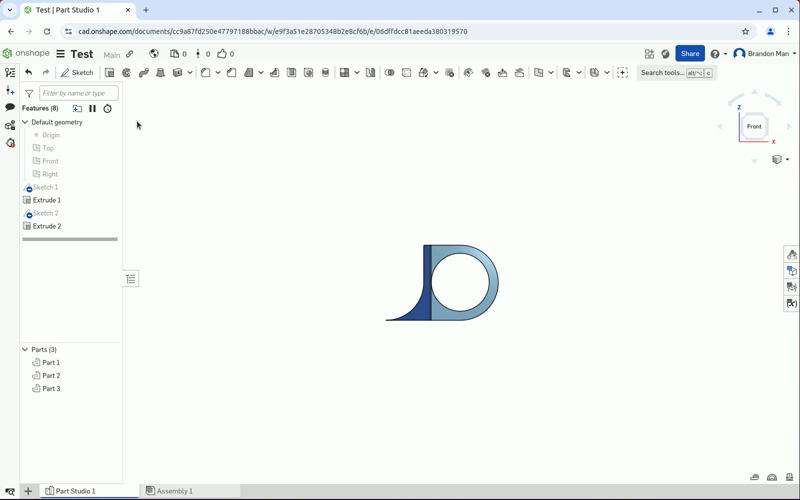
mouse_move(73, 189)
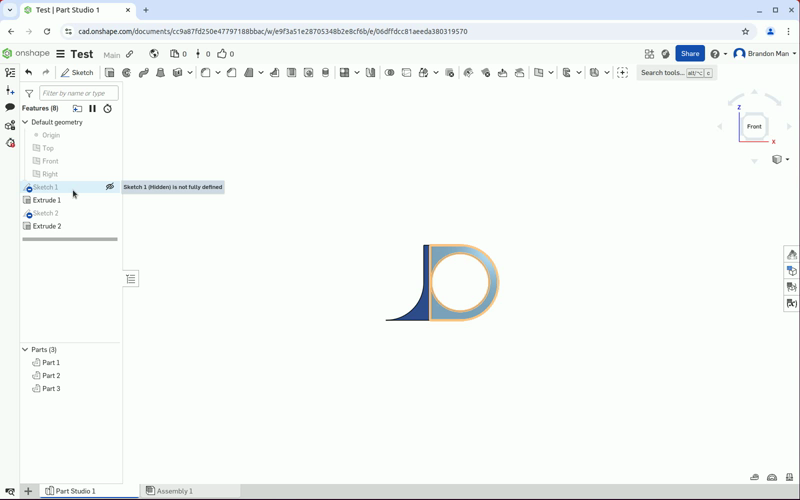
click(73, 189)
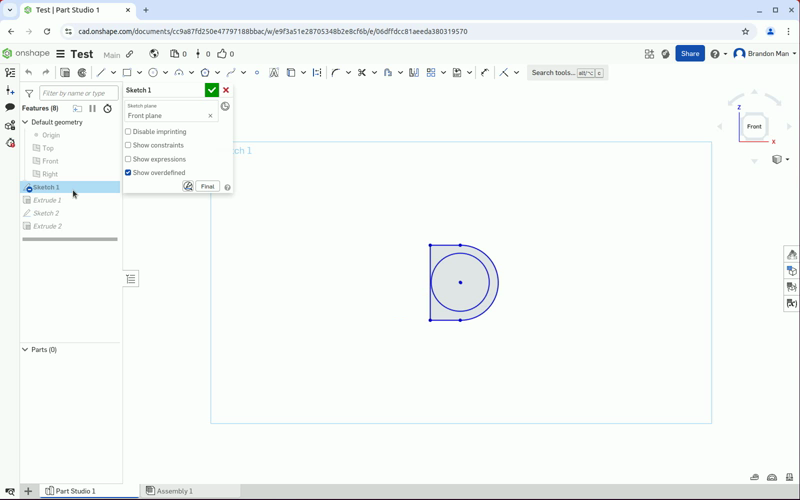
mouse_move(229, 92)
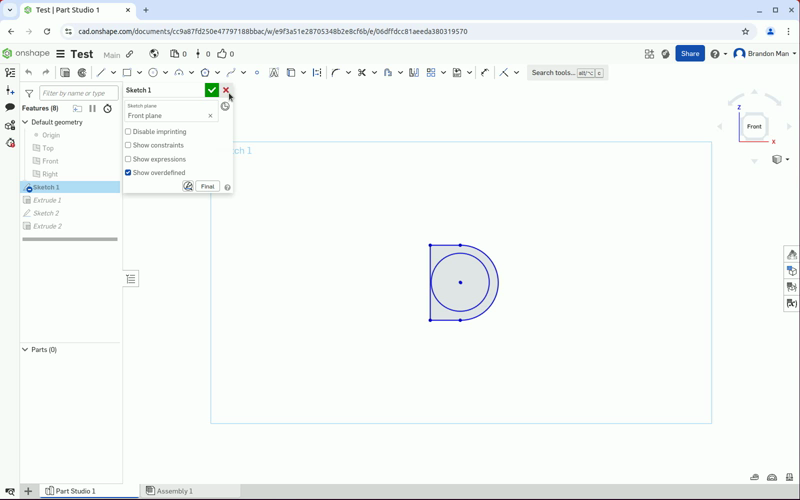
click(229, 92)
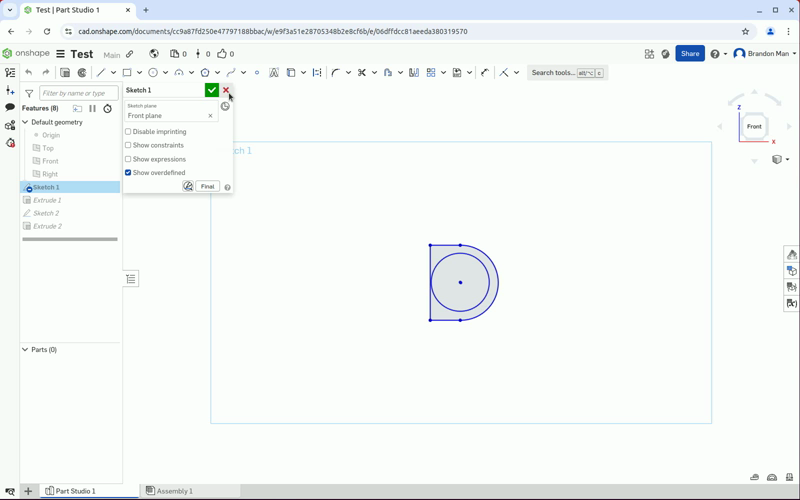
key(shift+s)
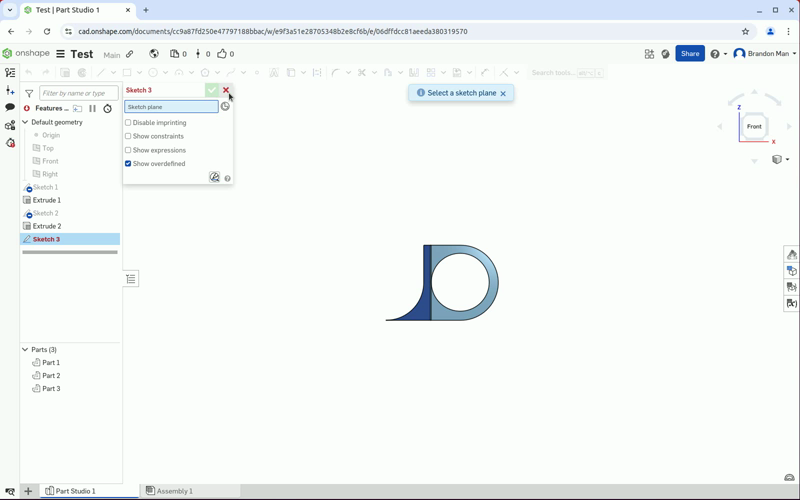
mouse_move(73, 163)
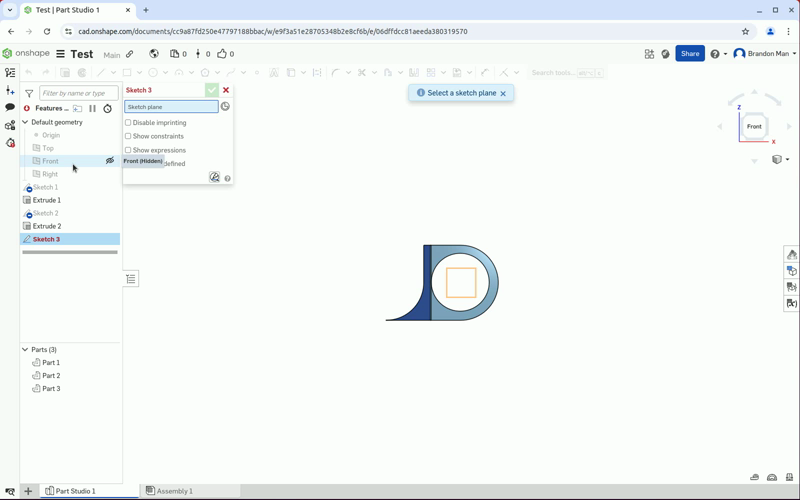
click(73, 163)
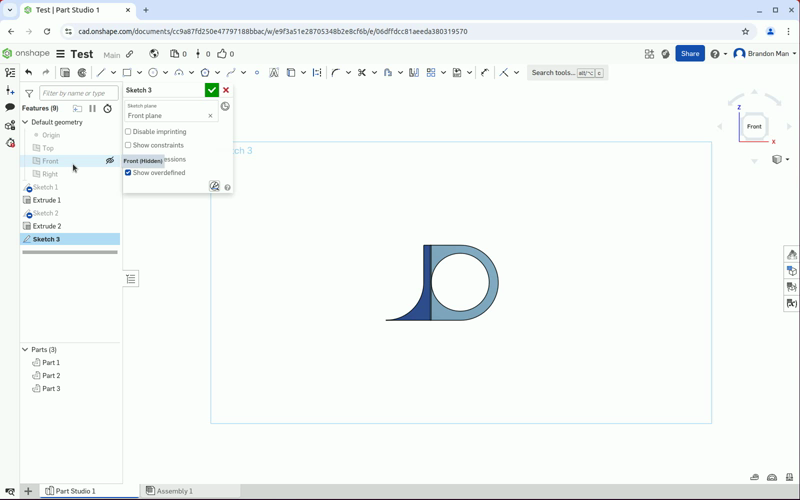
mouse_move(73, 352)
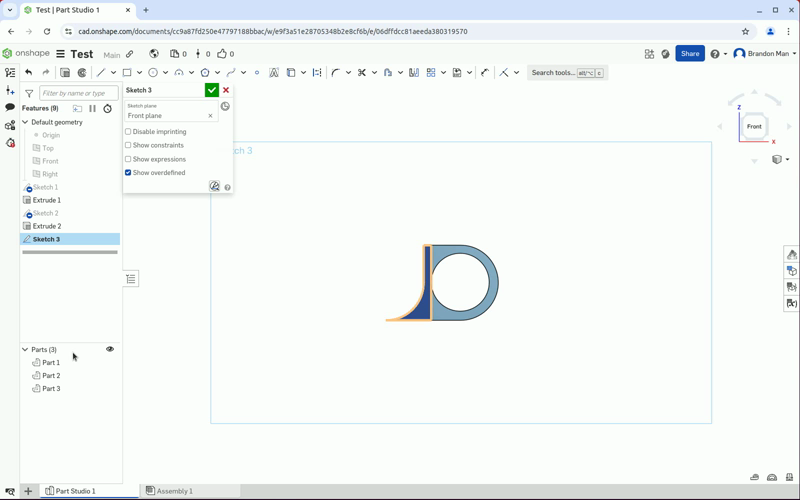
key(y)
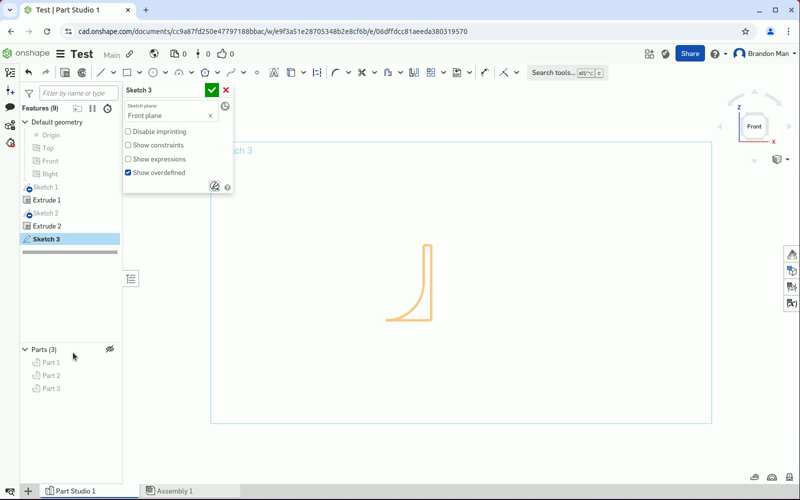
key(l)
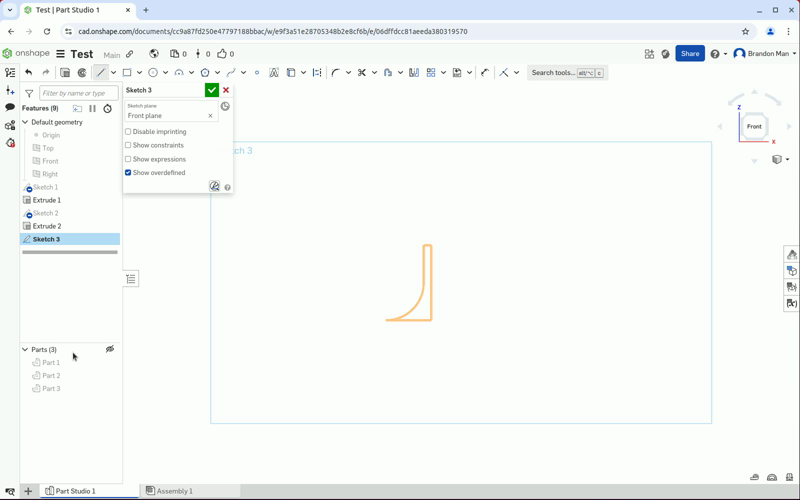
key_down(shift)
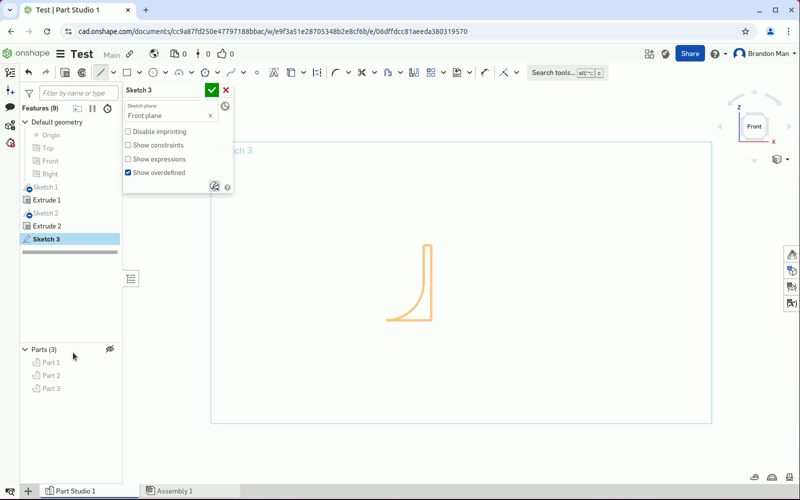
mouse_move(385, 320)
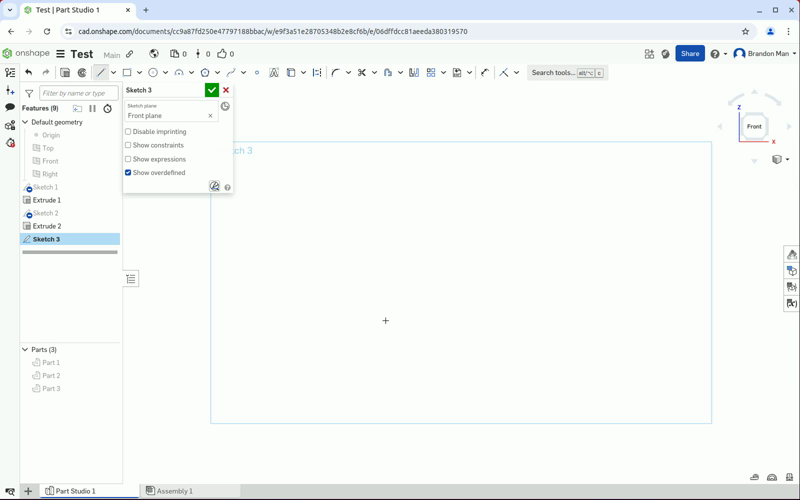
click(385, 320)
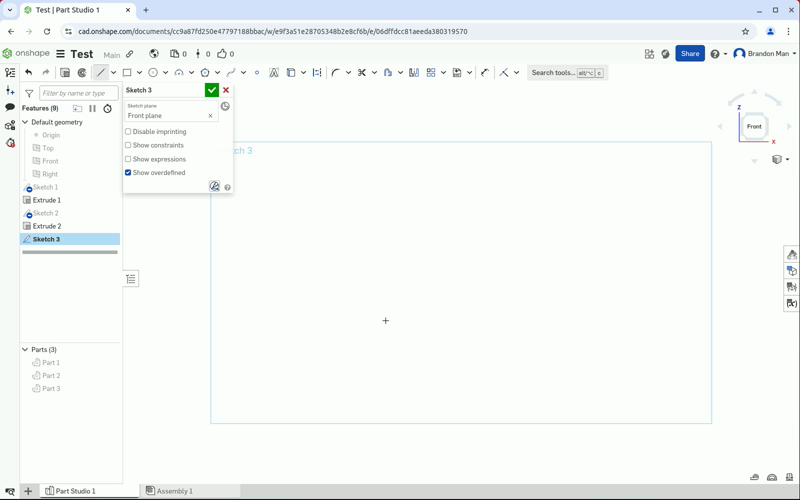
key_up(shift)
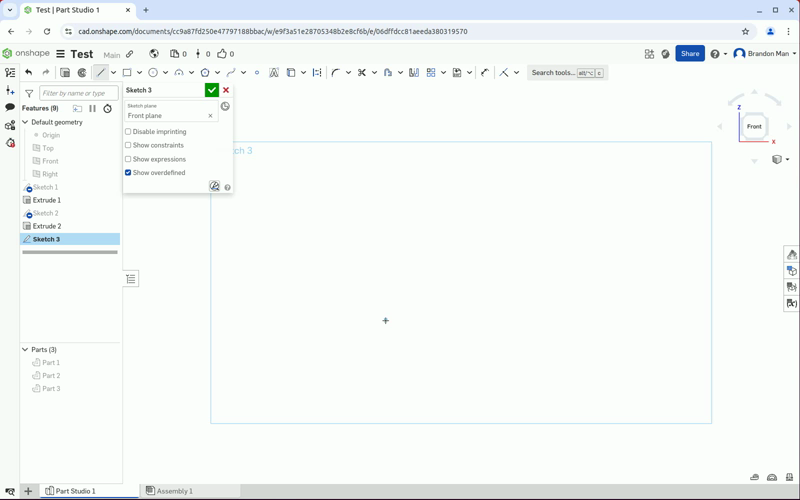
key_down(shift)
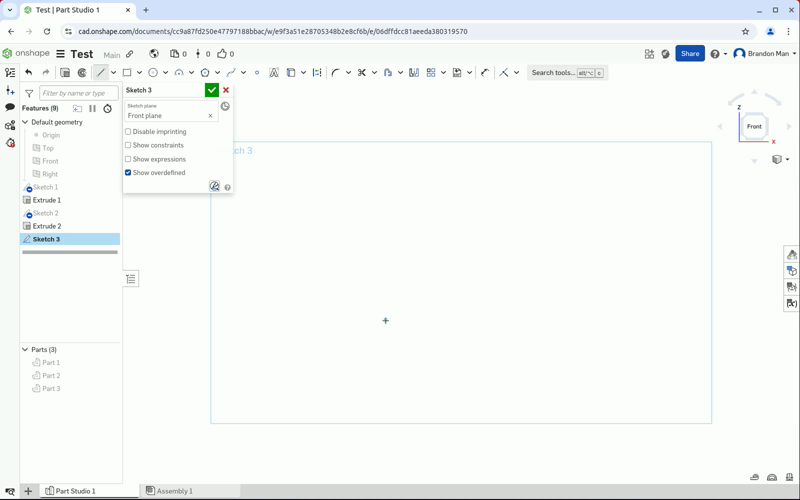
mouse_move(415, 320)
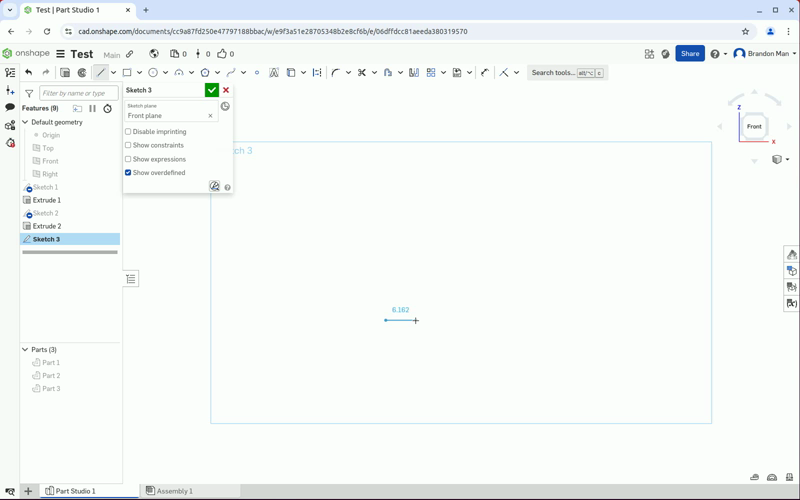
mouse_move(431, 320)
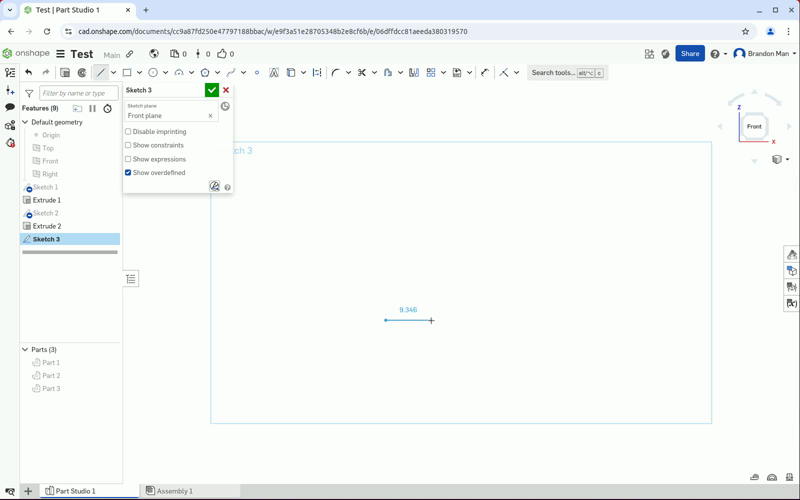
click(431, 320)
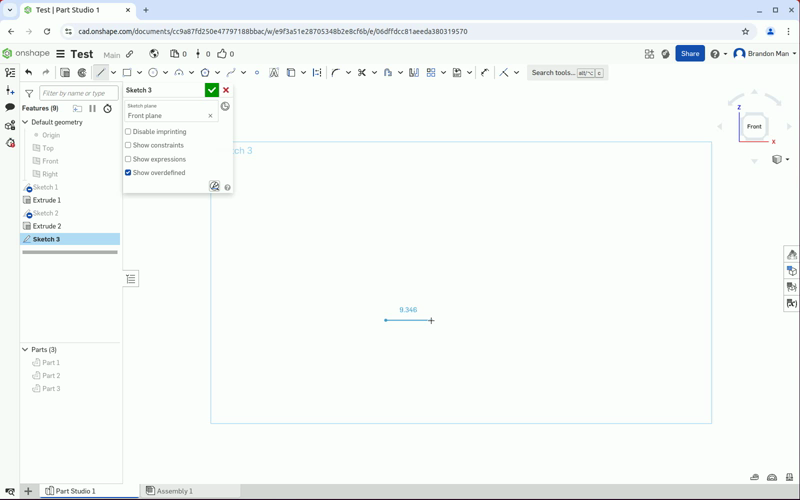
key_up(shift)
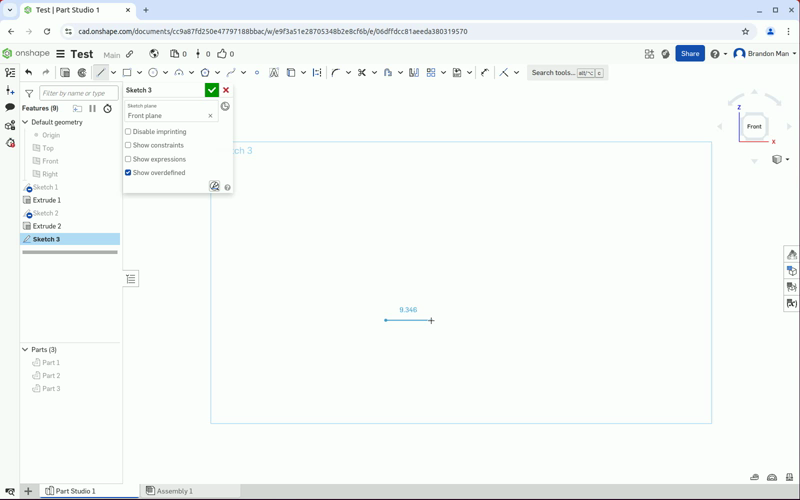
key_down(shift)
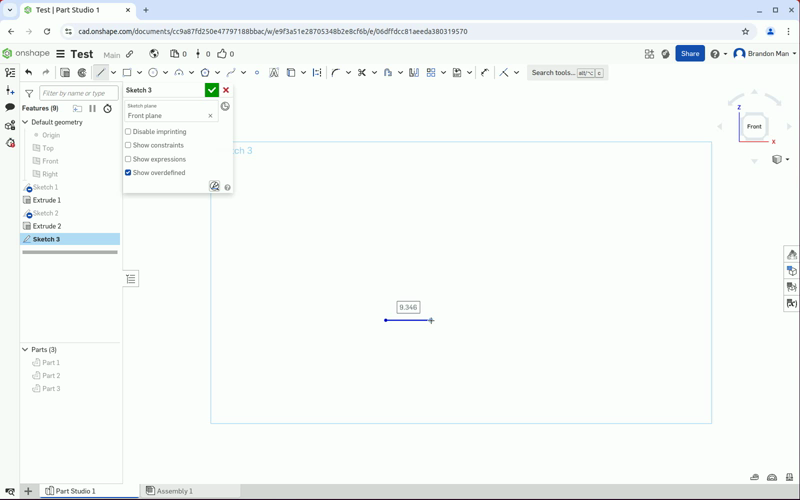
mouse_move(431, 245)
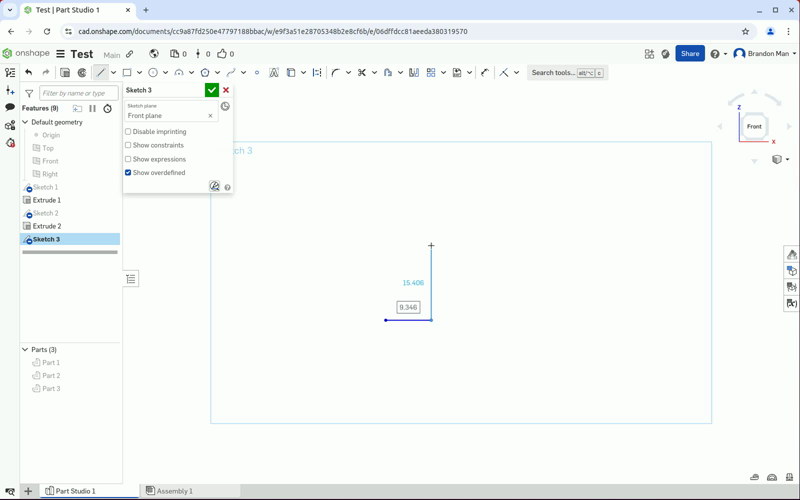
click(431, 245)
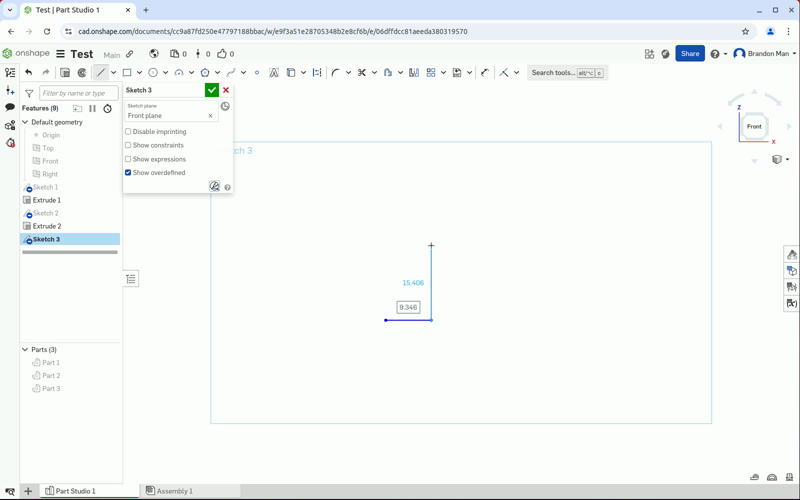
key_up(shift)
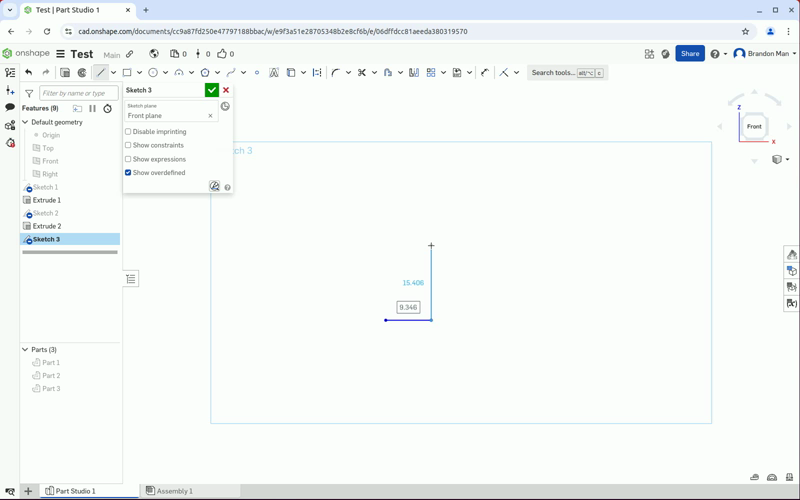
key_down(shift)
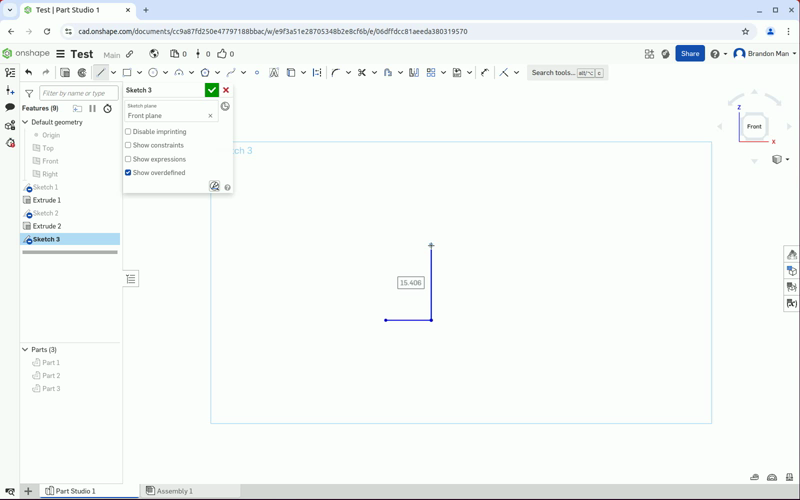
mouse_move(461, 245)
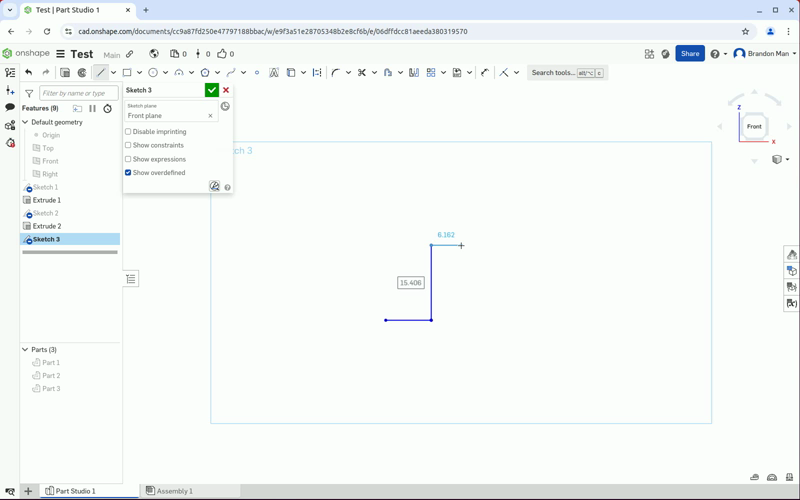
mouse_move(423, 245)
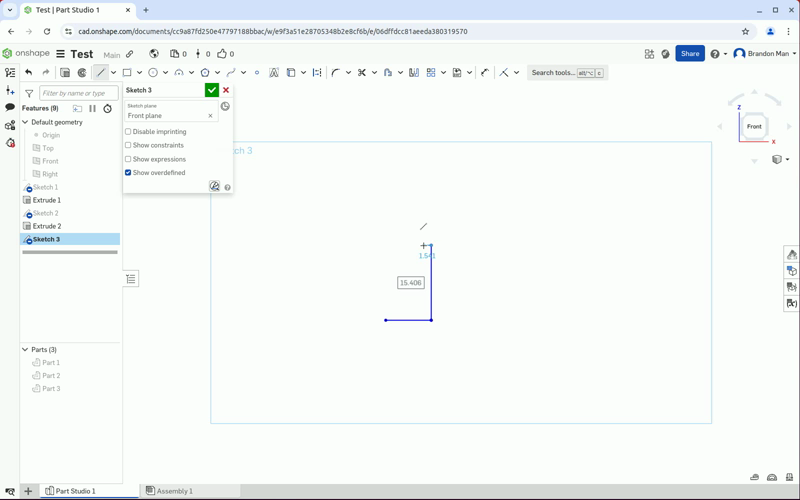
scroll(6)
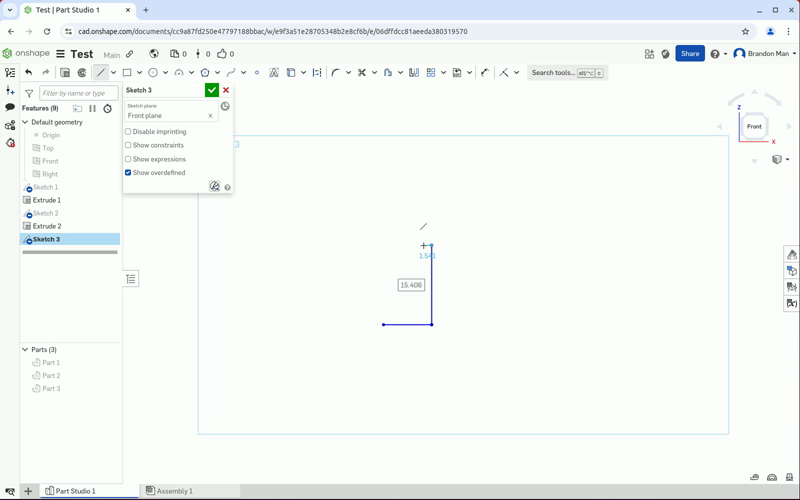
scroll(6)
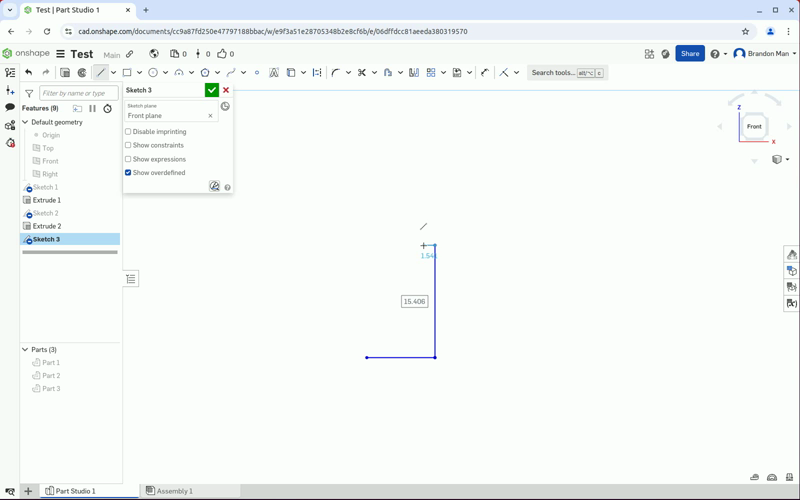
scroll(6)
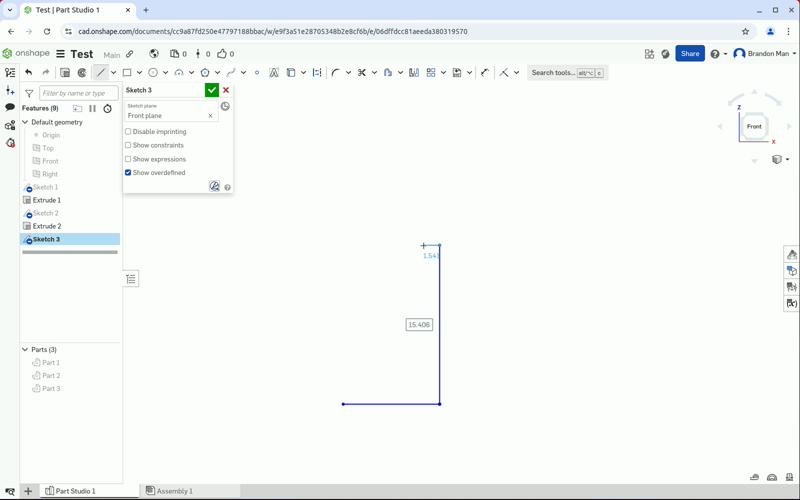
scroll(6)
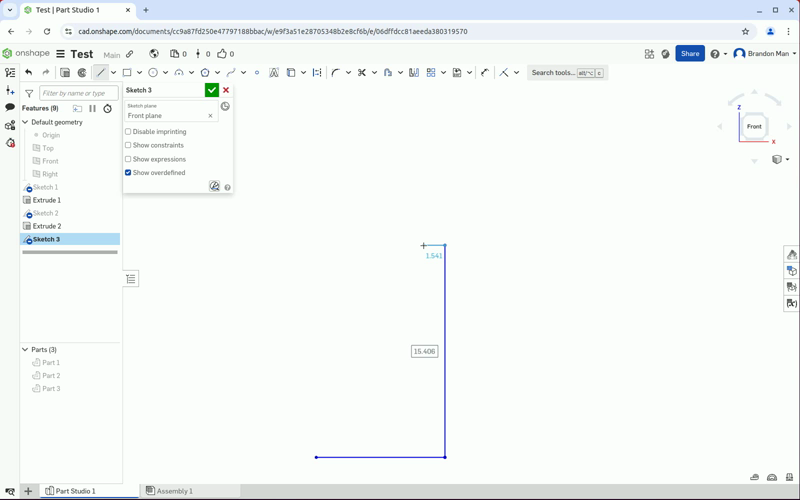
scroll(6)
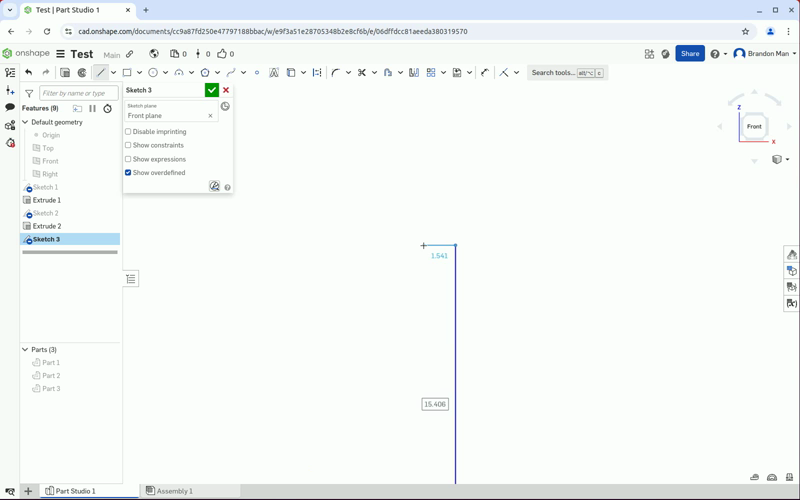
scroll(6)
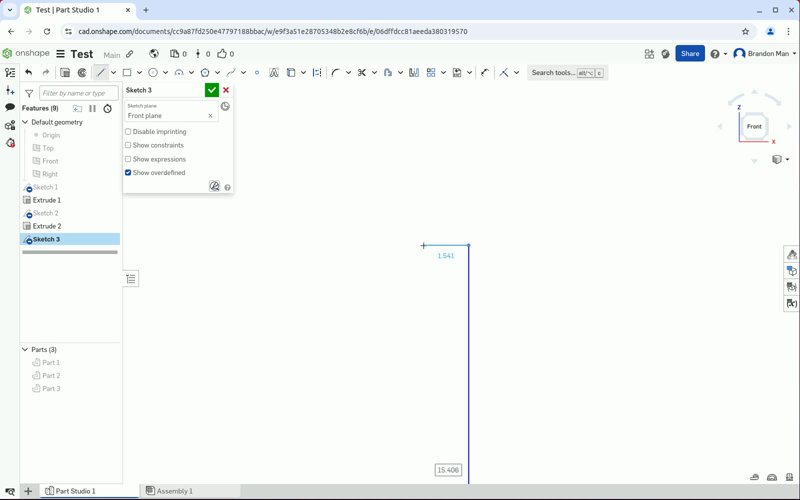
scroll(6)
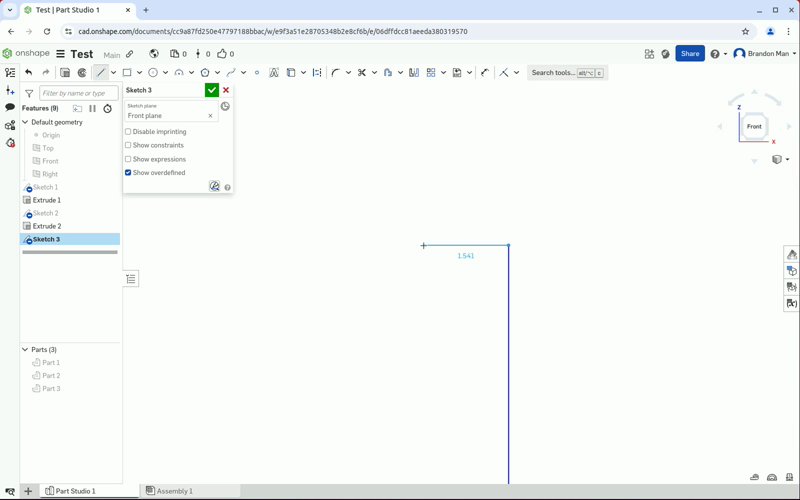
click(423, 245)
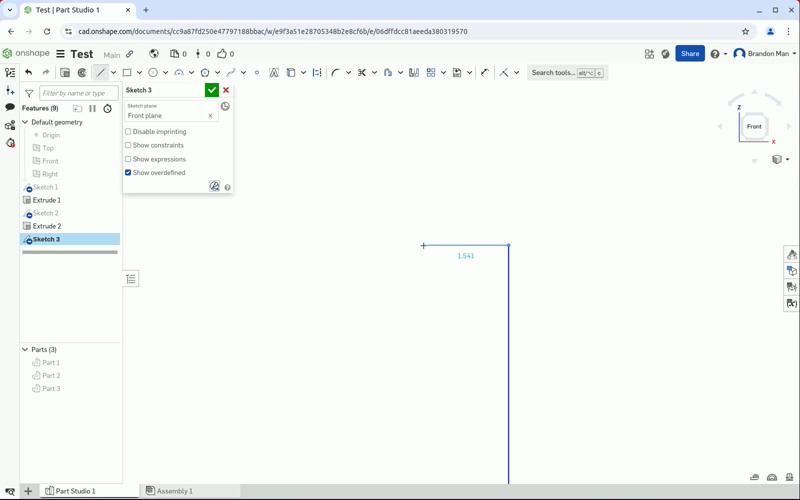
scroll(-6)
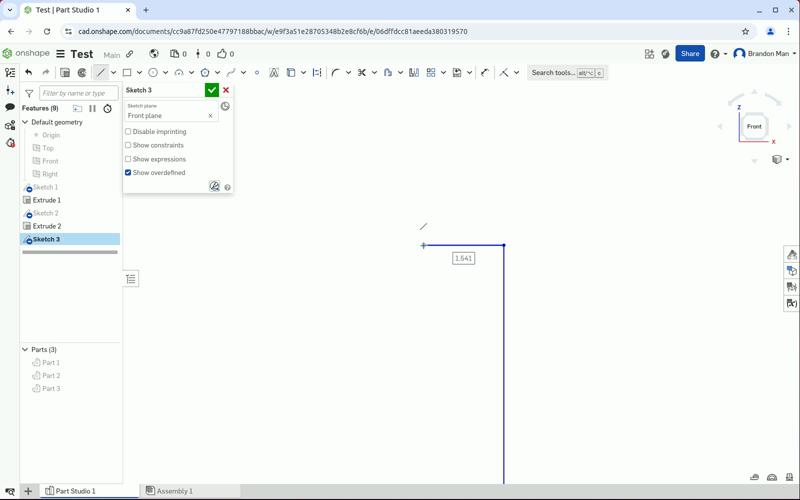
scroll(-6)
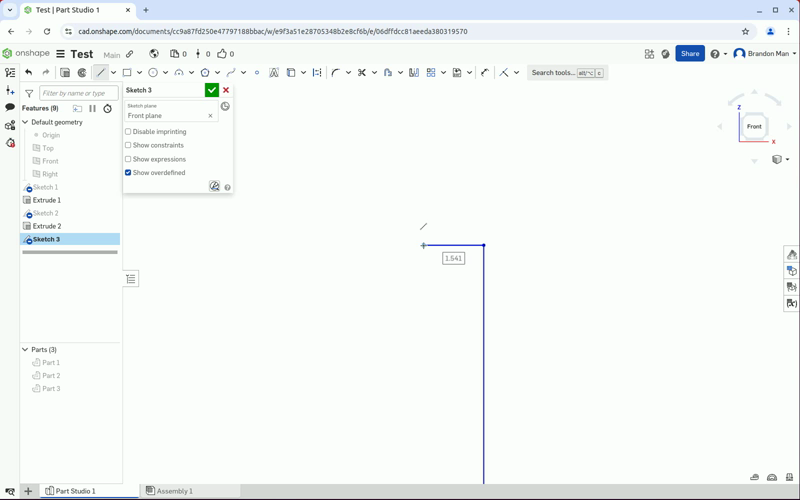
scroll(-6)
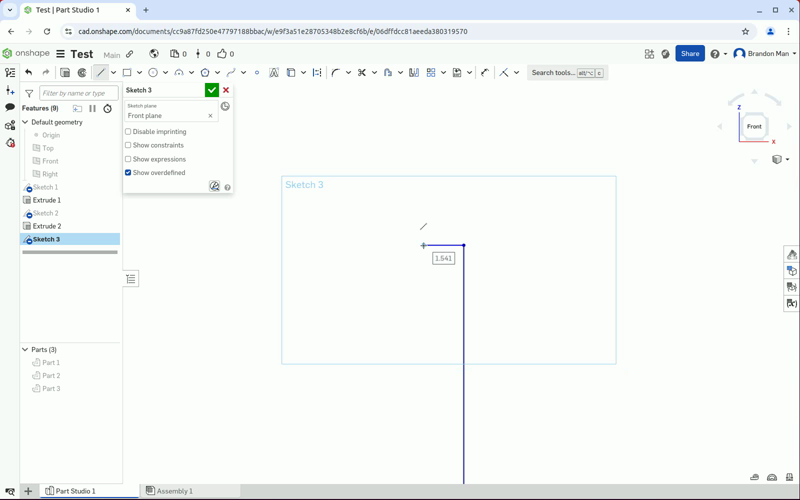
scroll(-6)
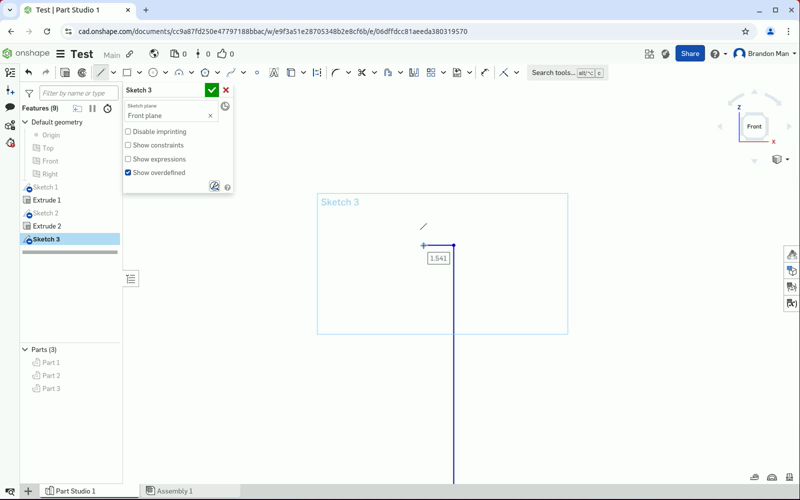
scroll(-6)
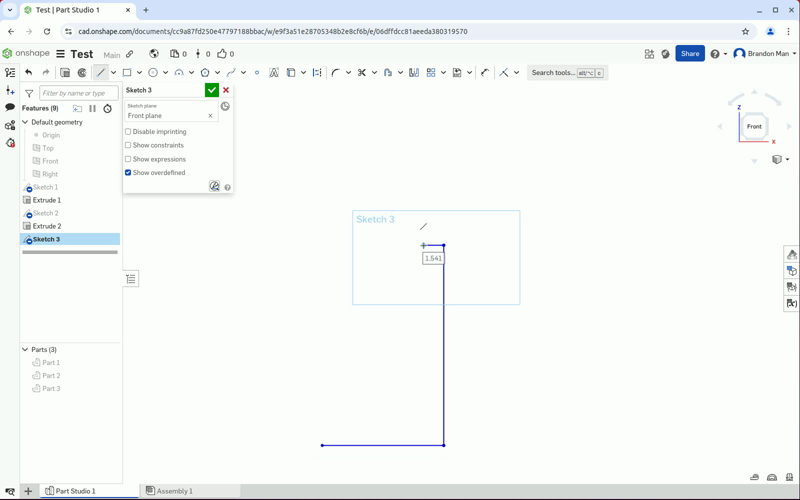
scroll(-6)
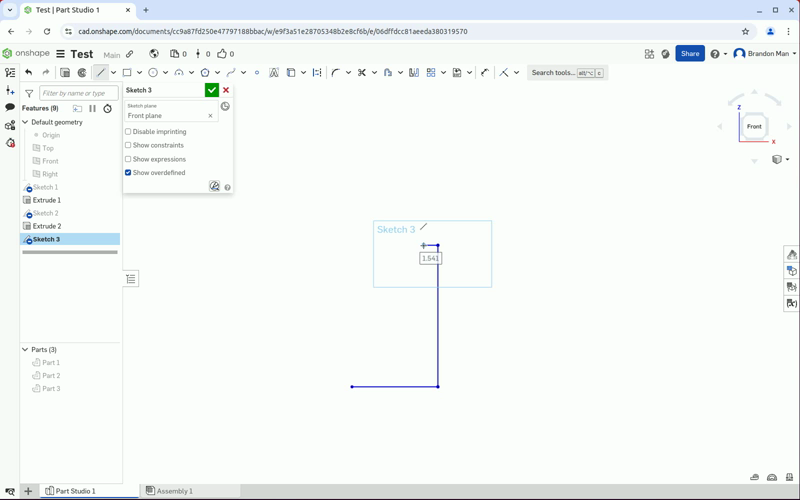
scroll(-6)
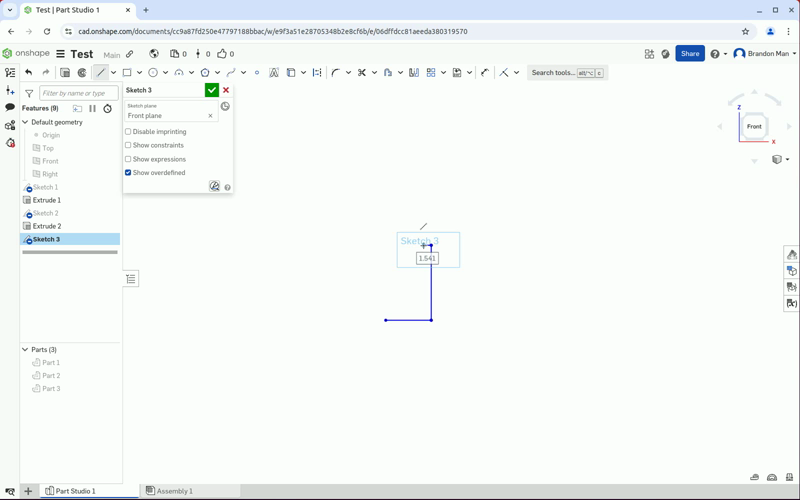
key_up(shift)
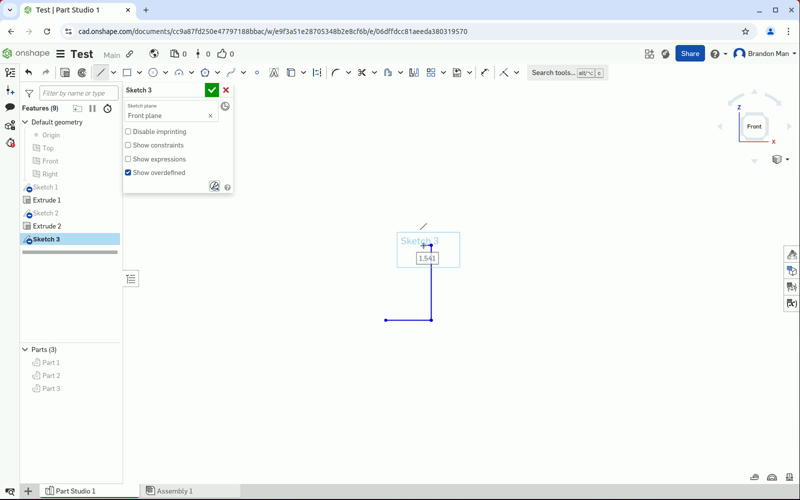
key_down(shift)
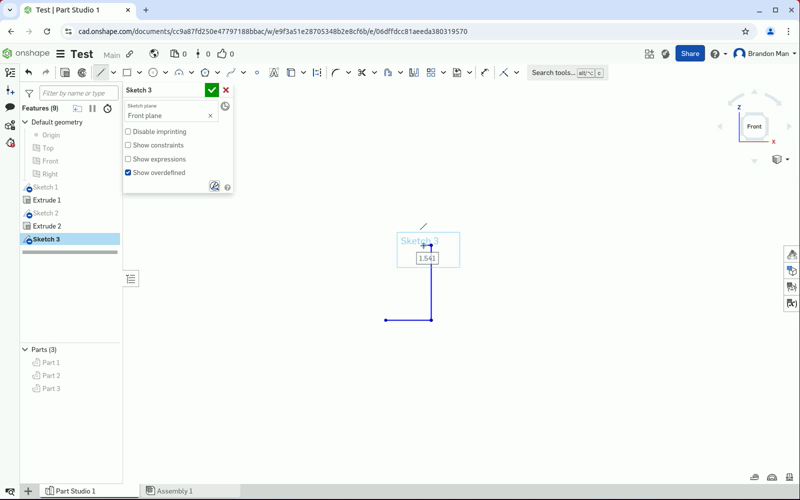
mouse_move(453, 245)
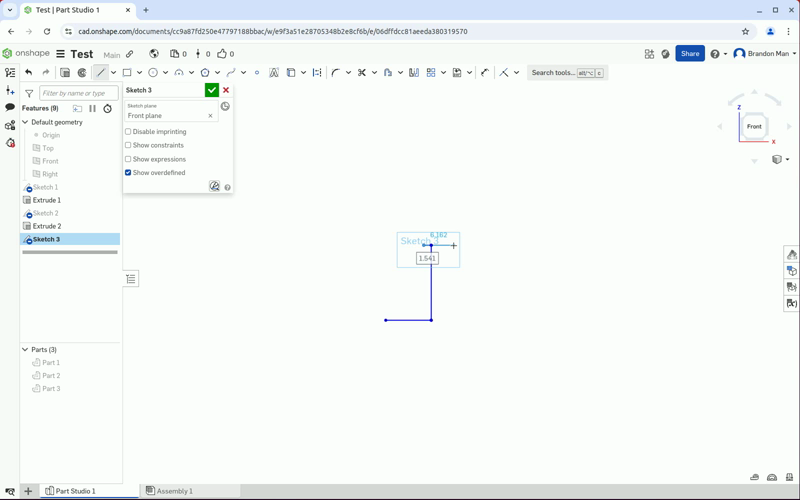
mouse_move(423, 282)
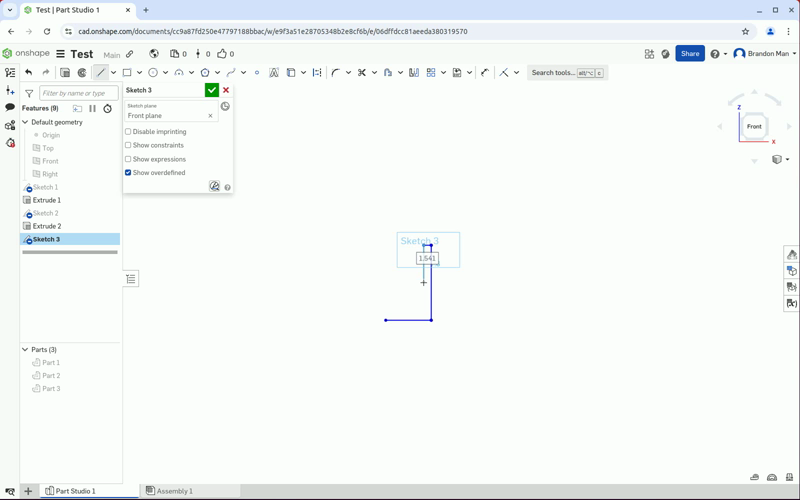
click(423, 282)
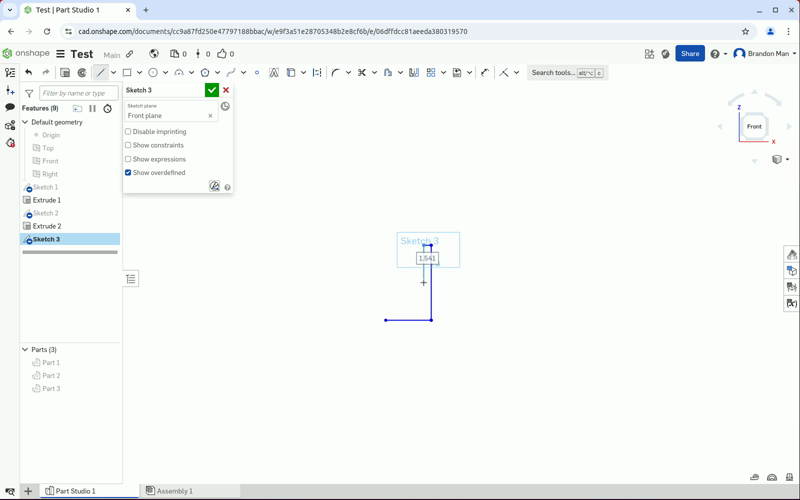
key_up(shift)
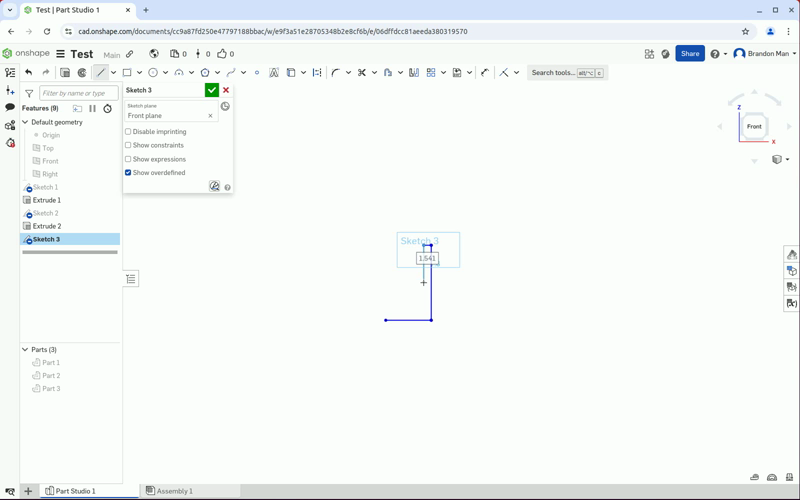
key(esc)
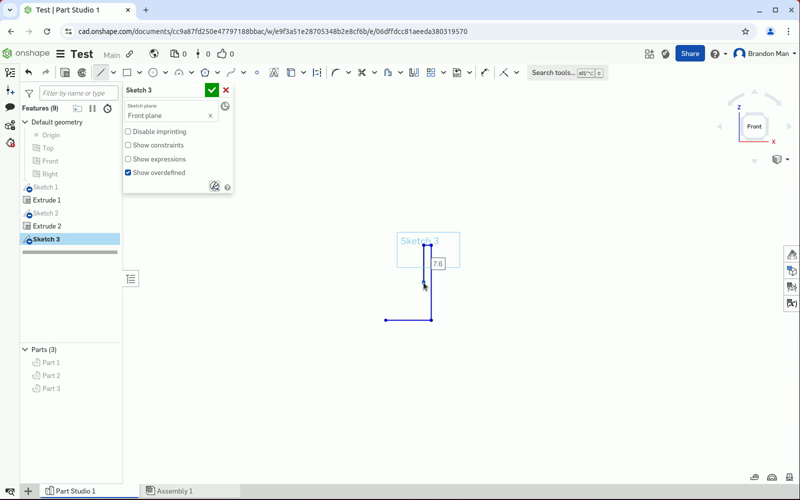
key(a)
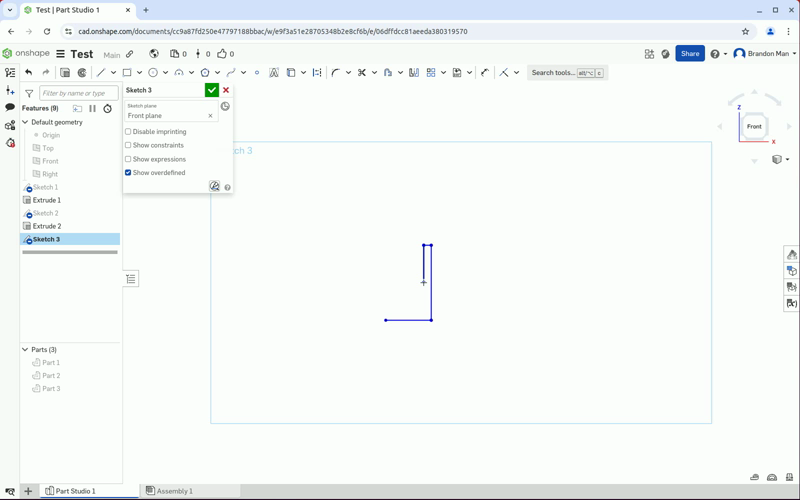
mouse_move(423, 282)
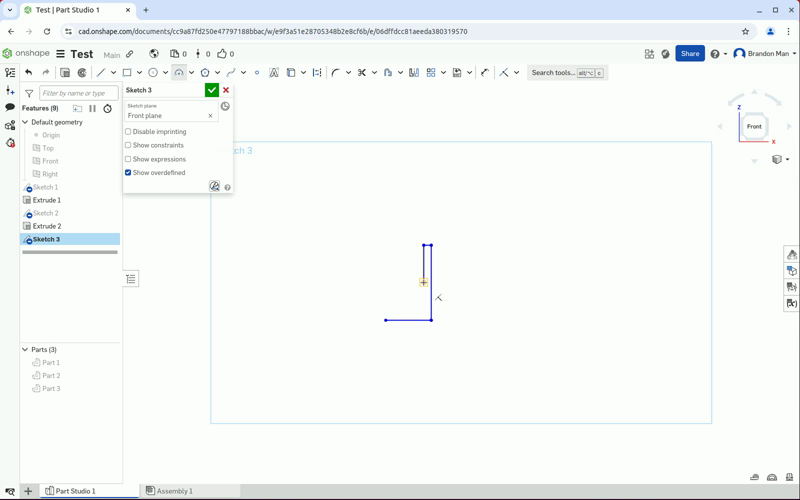
click(423, 282)
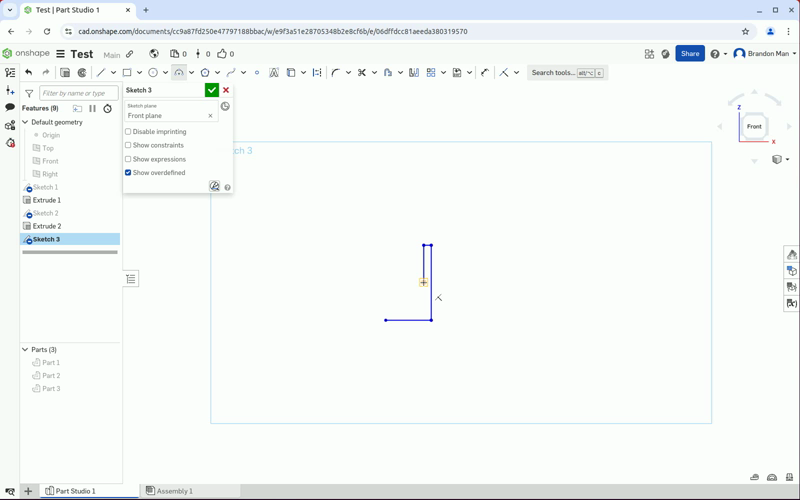
mouse_move(385, 320)
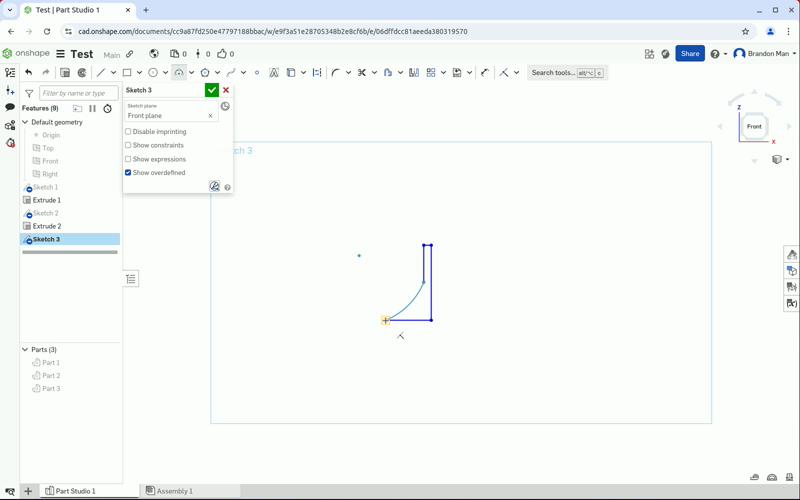
click(385, 320)
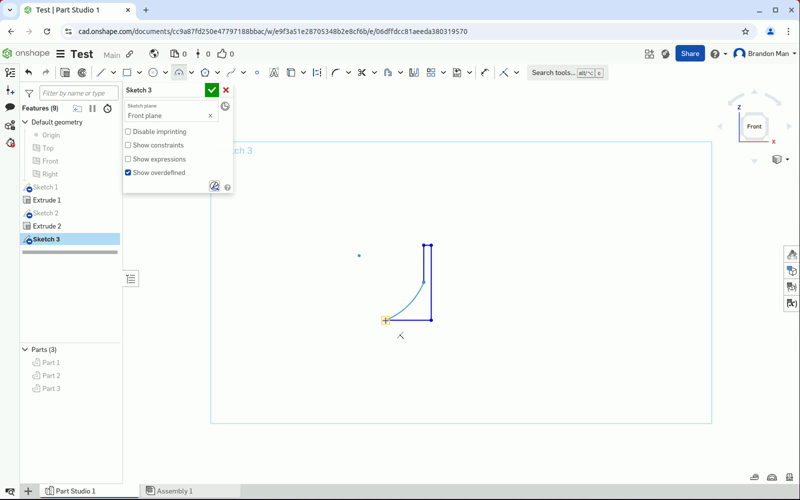
key_down(shift)
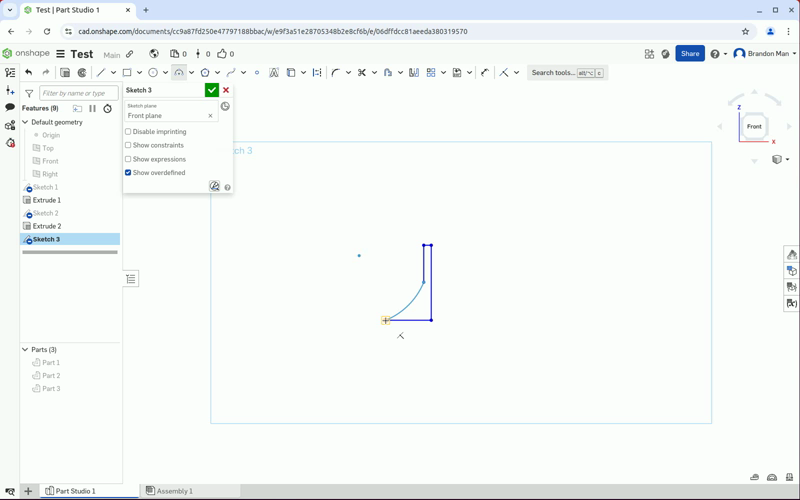
mouse_move(412, 309)
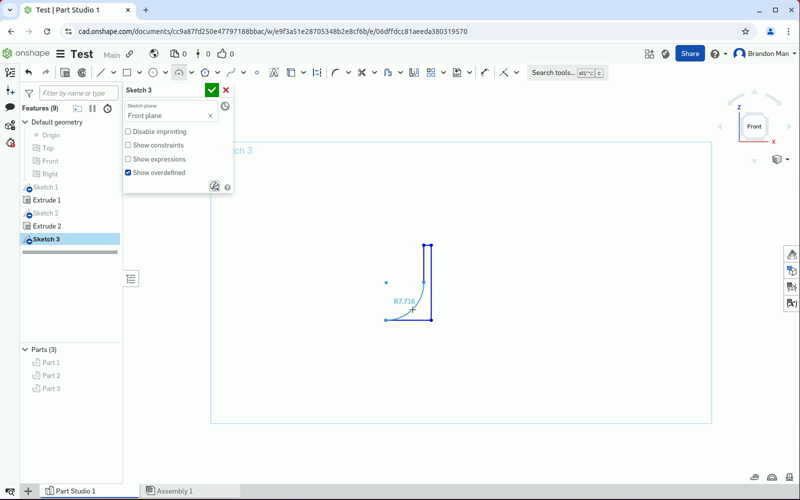
click(412, 309)
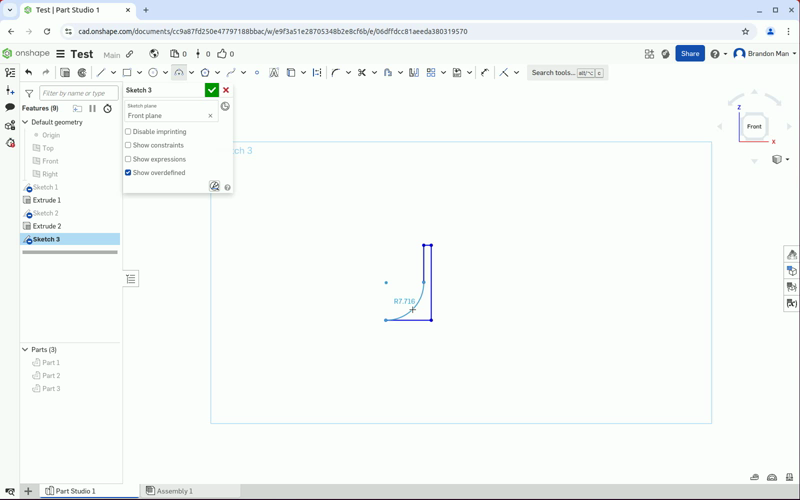
key_up(shift)
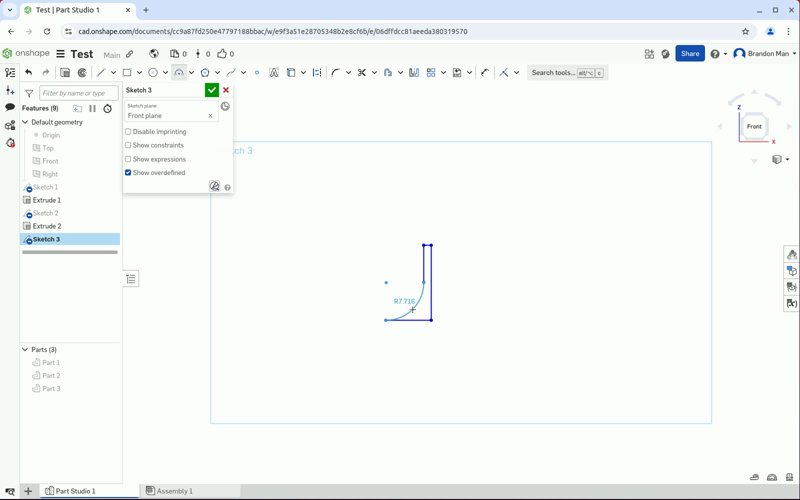
key(esc)
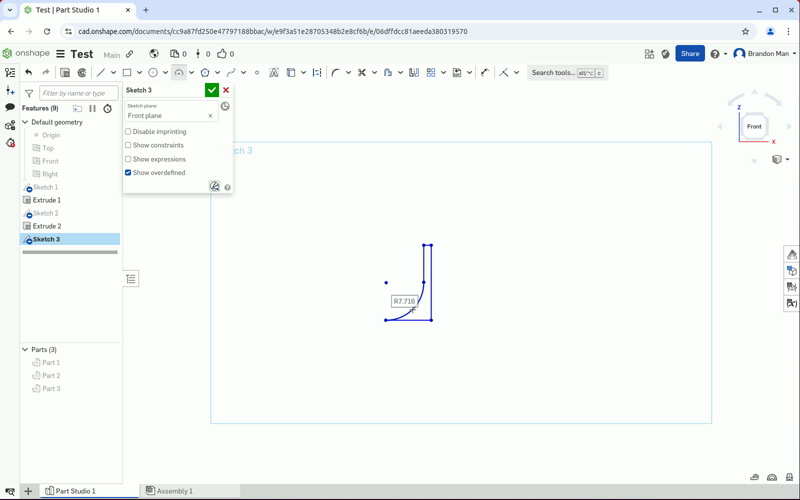
mouse_move(429, 299)
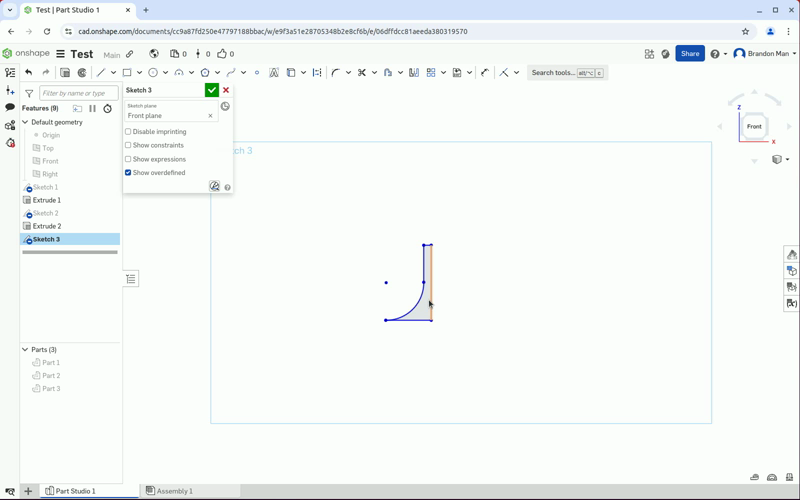
scroll(6)
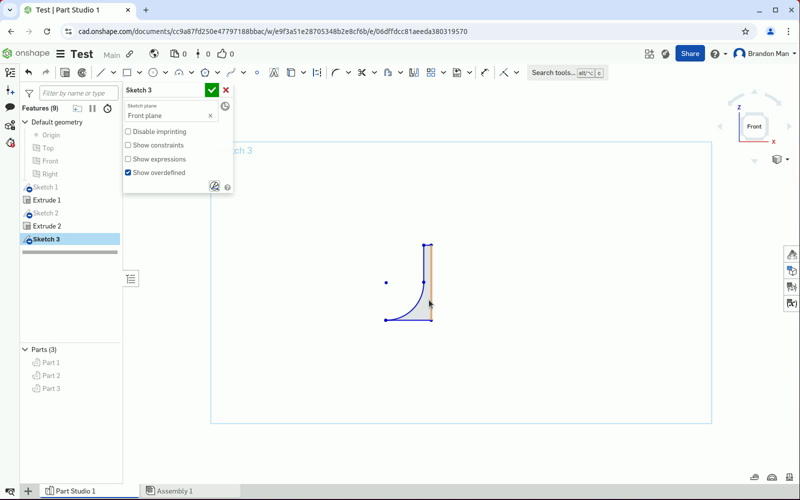
scroll(6)
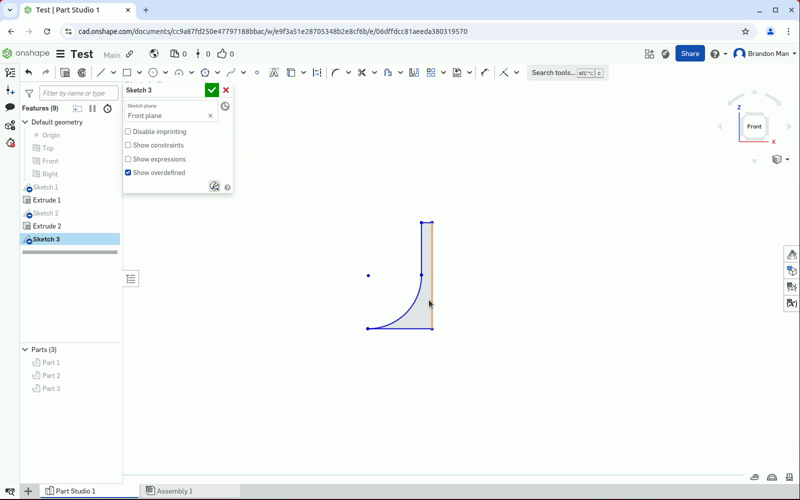
scroll(6)
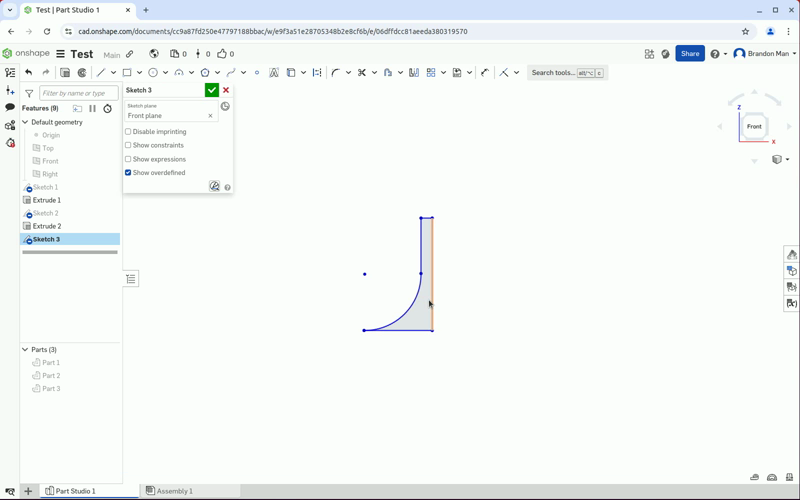
scroll(6)
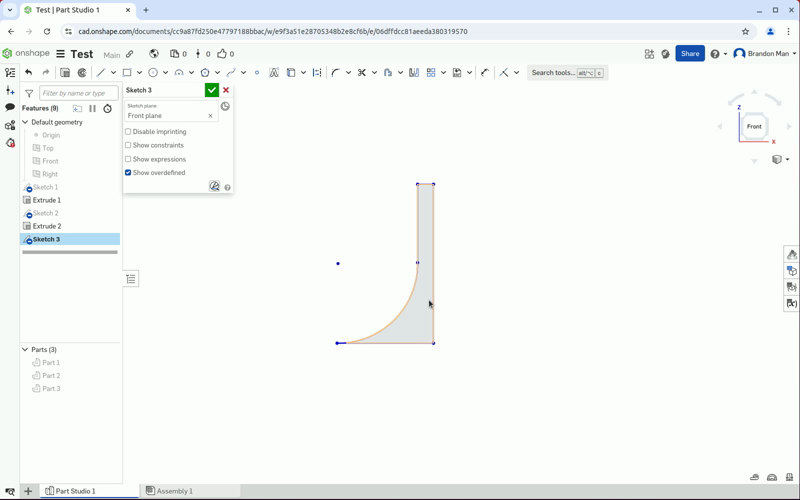
scroll(6)
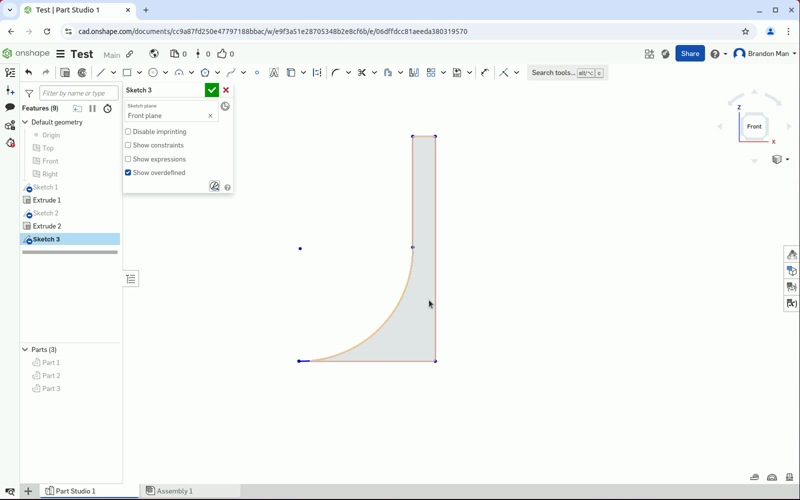
scroll(6)
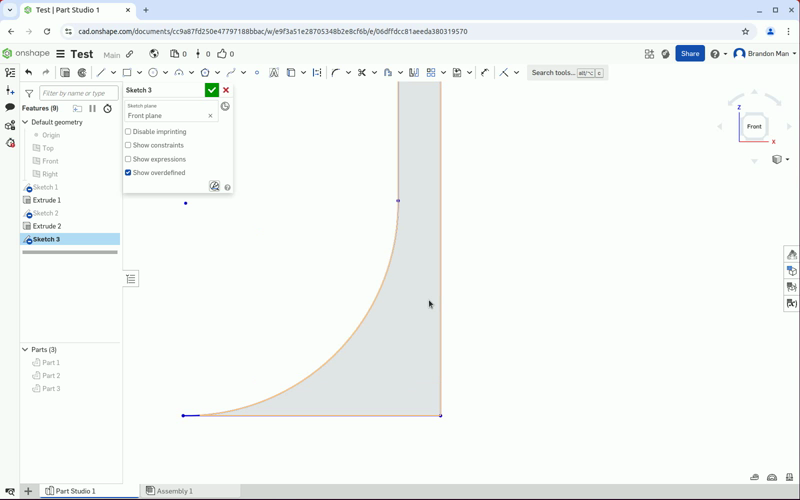
scroll(6)
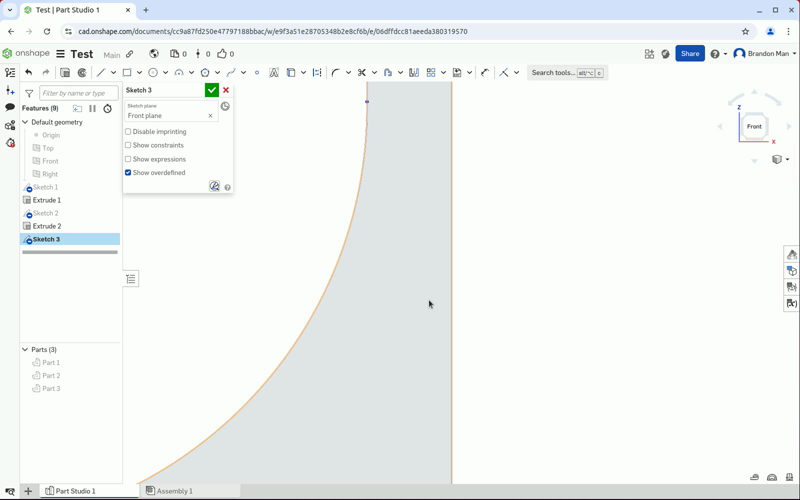
click(429, 299)
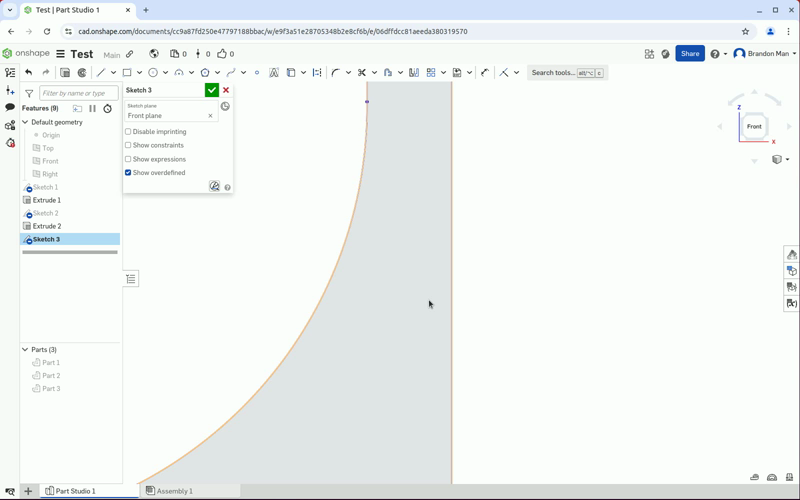
scroll(-6)
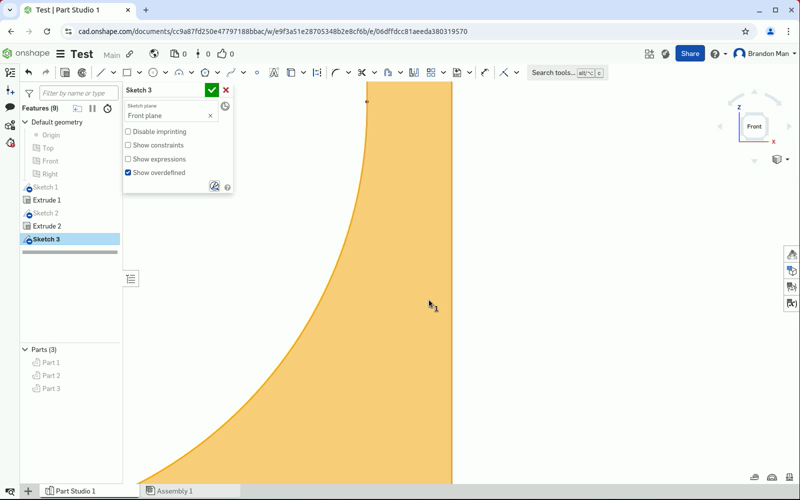
scroll(-6)
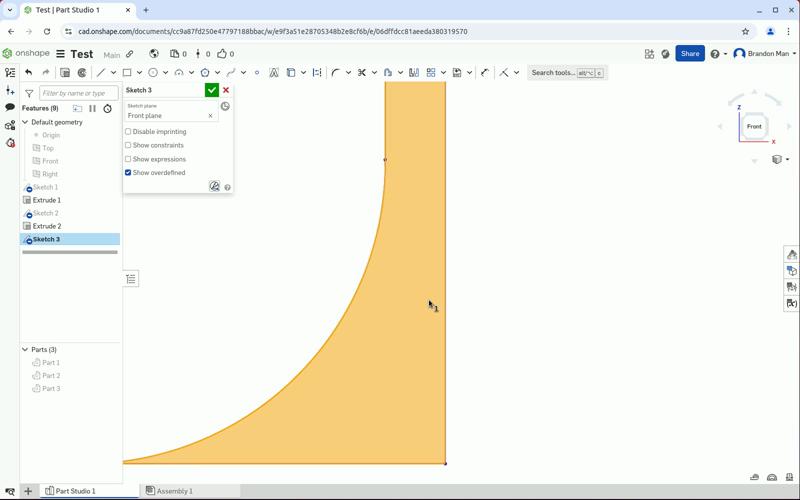
scroll(-6)
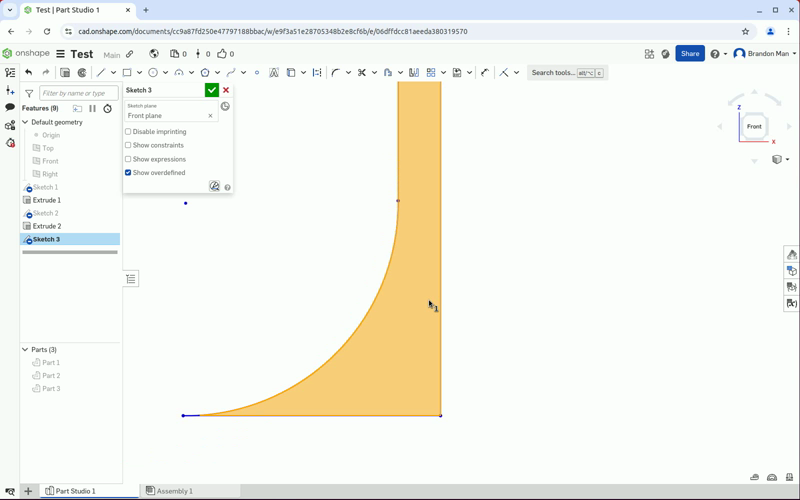
scroll(-6)
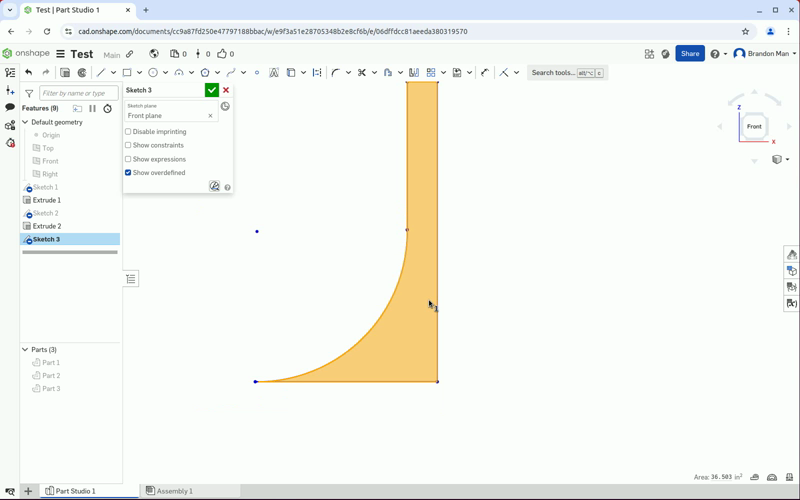
scroll(-6)
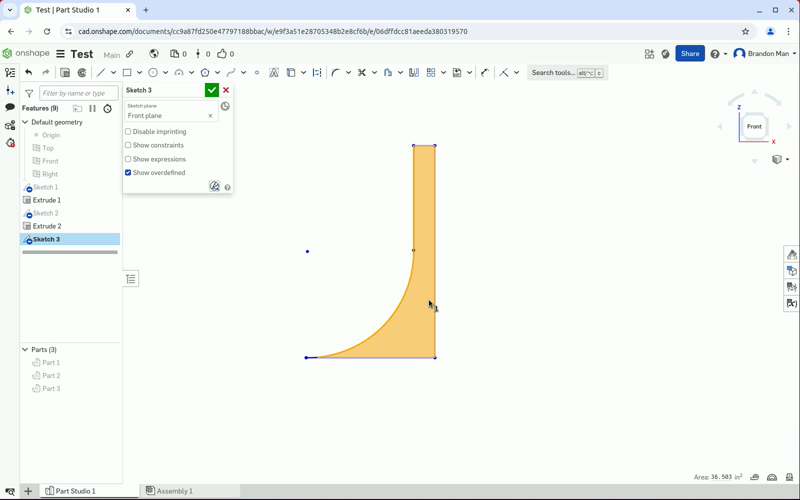
scroll(-6)
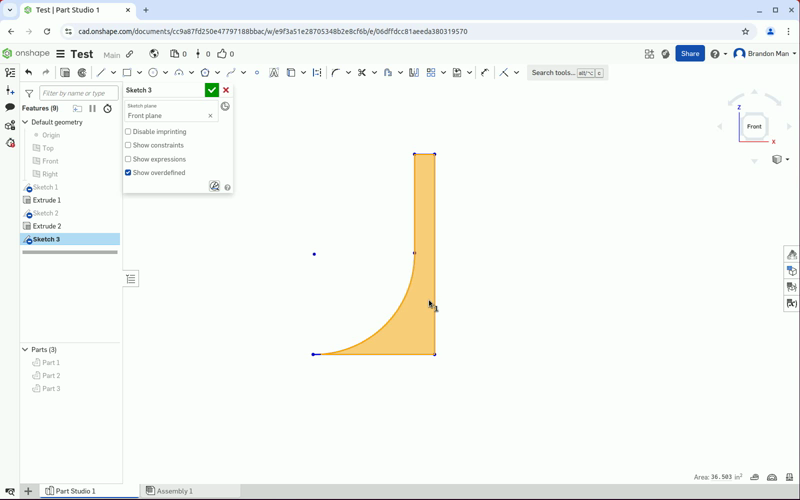
scroll(-6)
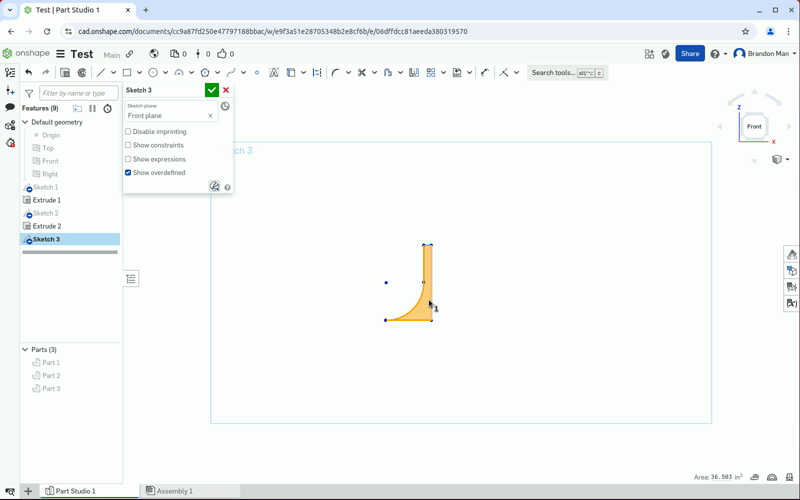
mouse_move(73, 352)
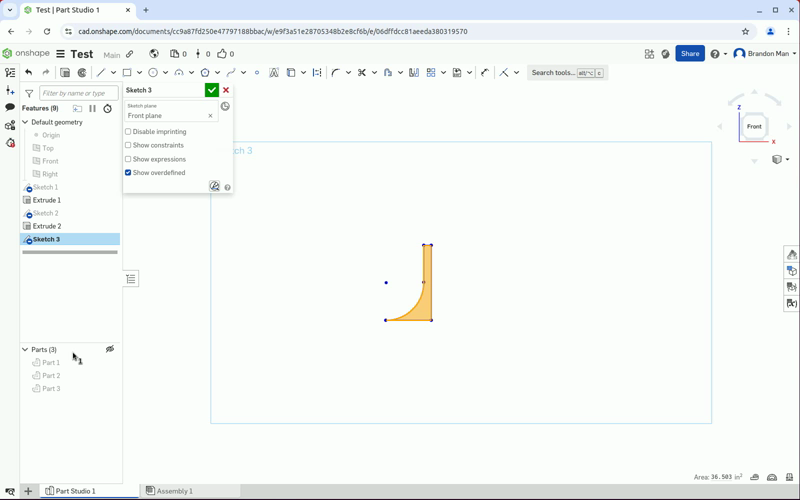
key(shift+y)
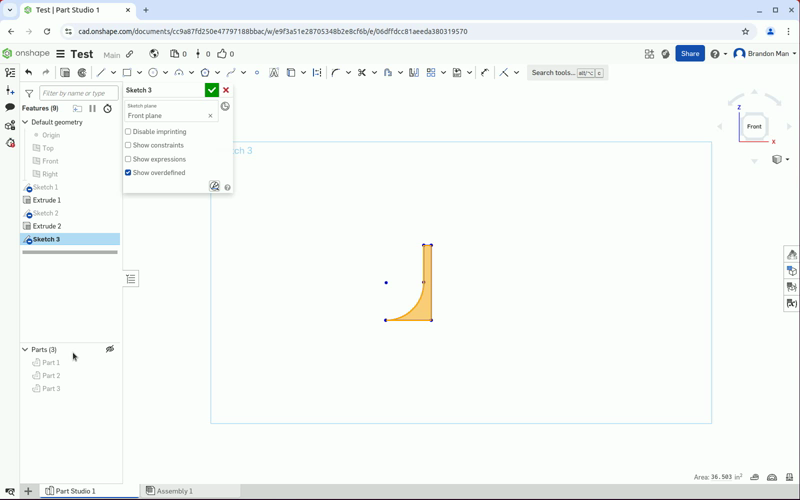
key(shift+e)
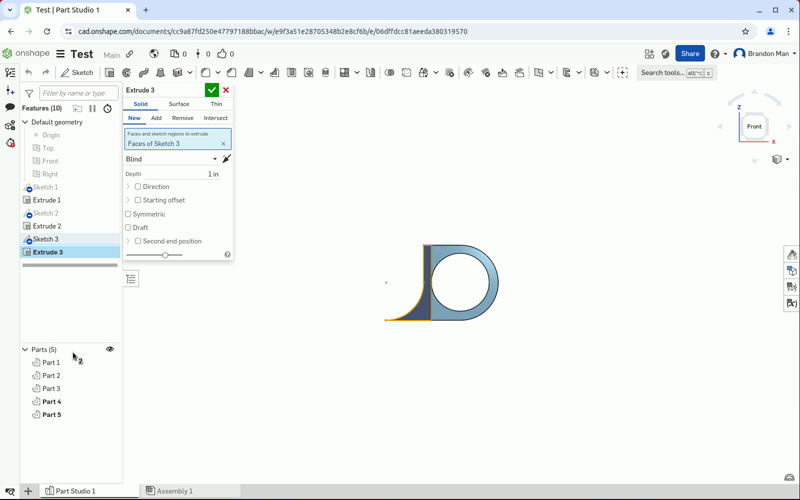
mouse_move(143, 106)
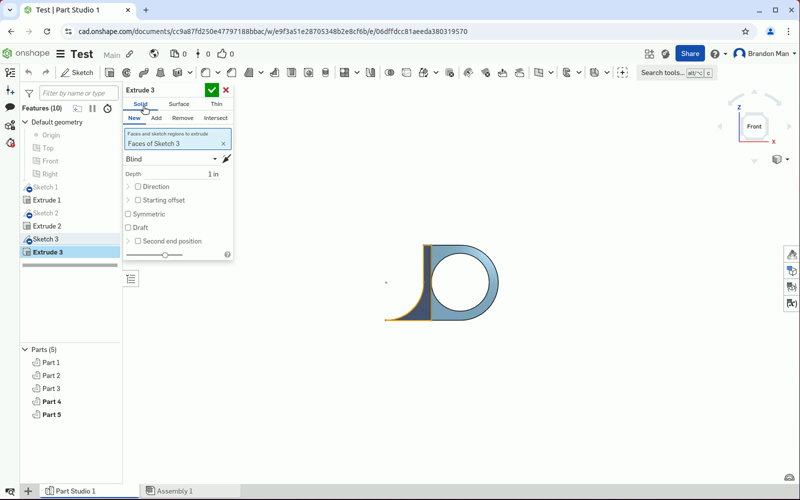
click(143, 106)
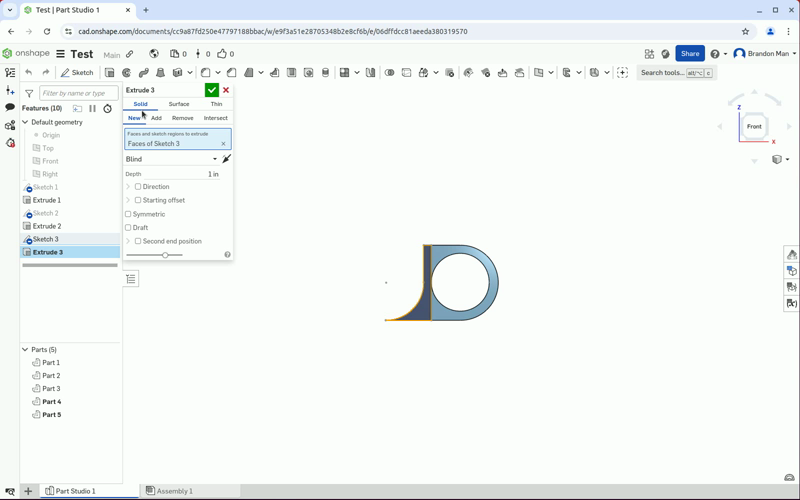
mouse_move(137, 120)
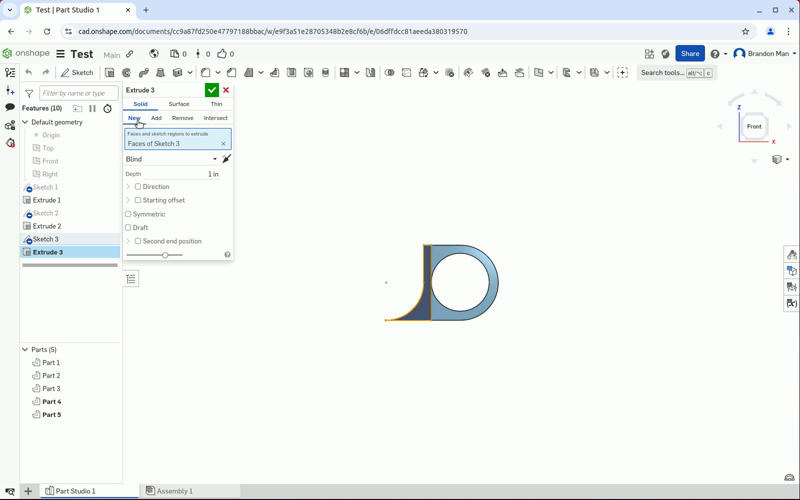
click(137, 120)
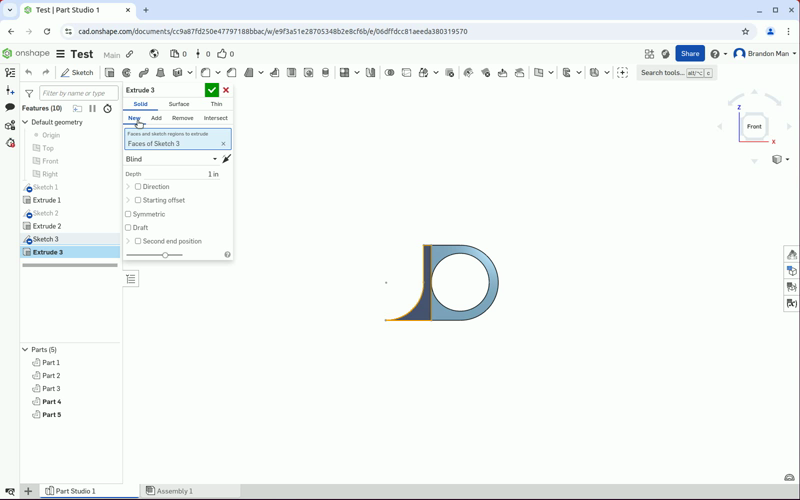
key(tab, 4)
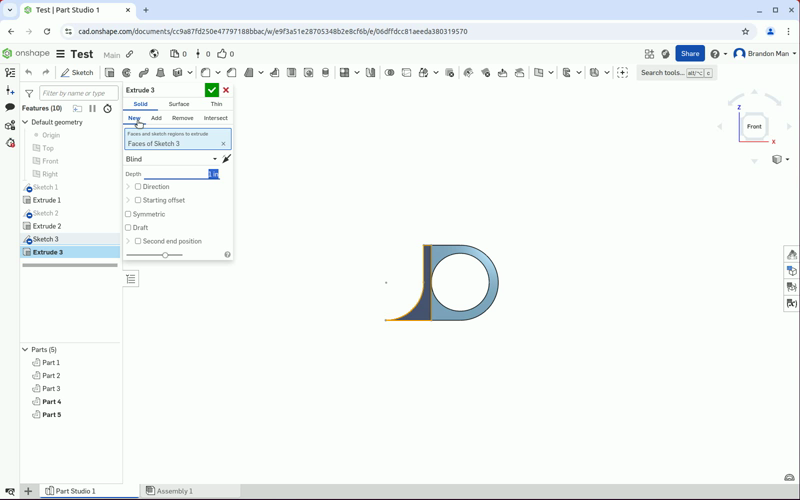
text(-1.444)
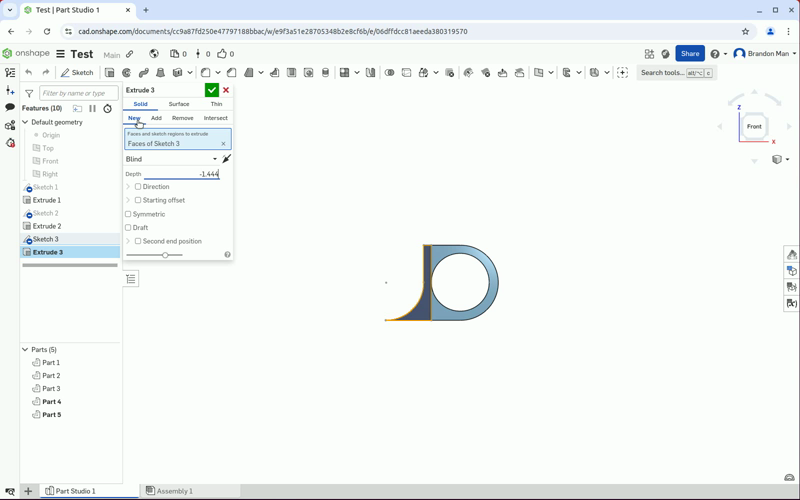
key(enter)
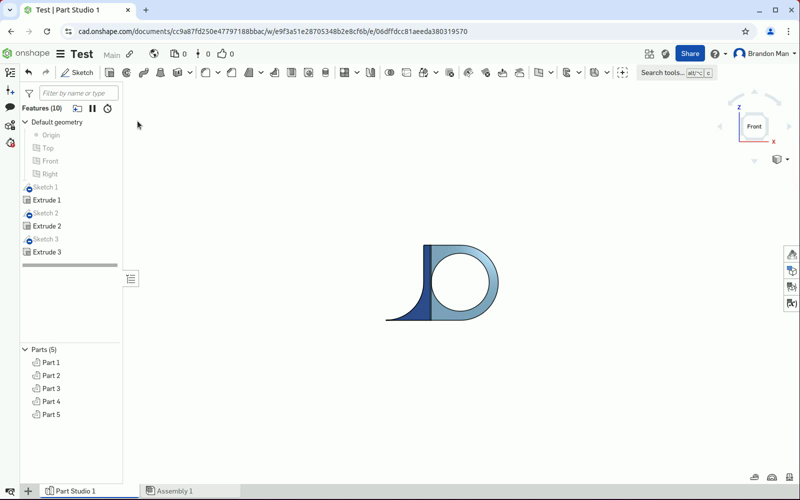
key(shift+h)
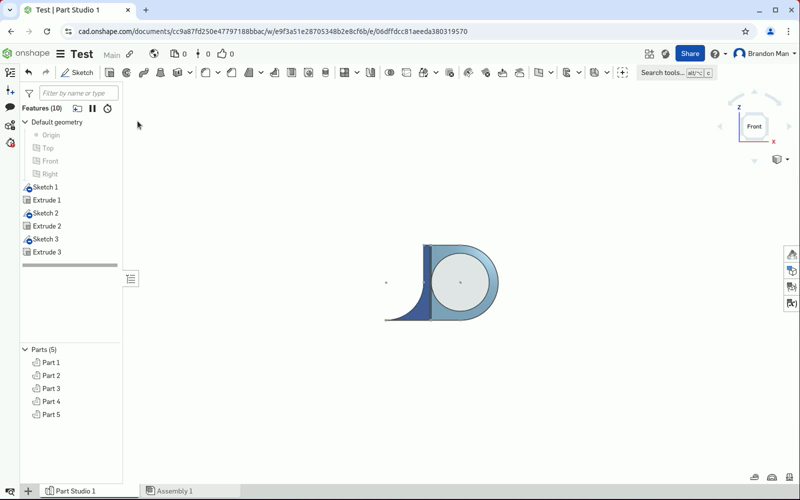
key(shift+h)
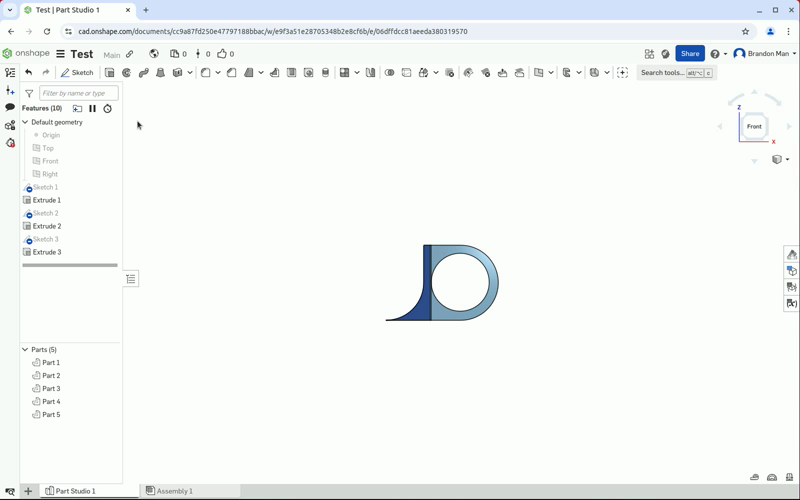
mouse_move(73, 189)
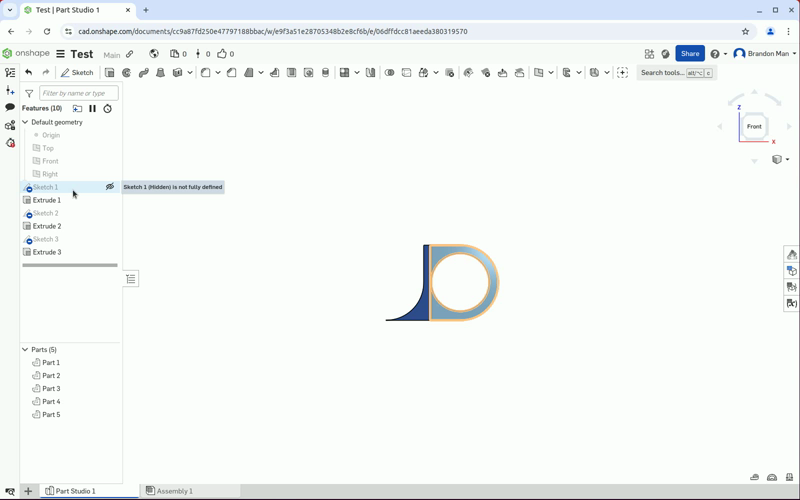
click(73, 189)
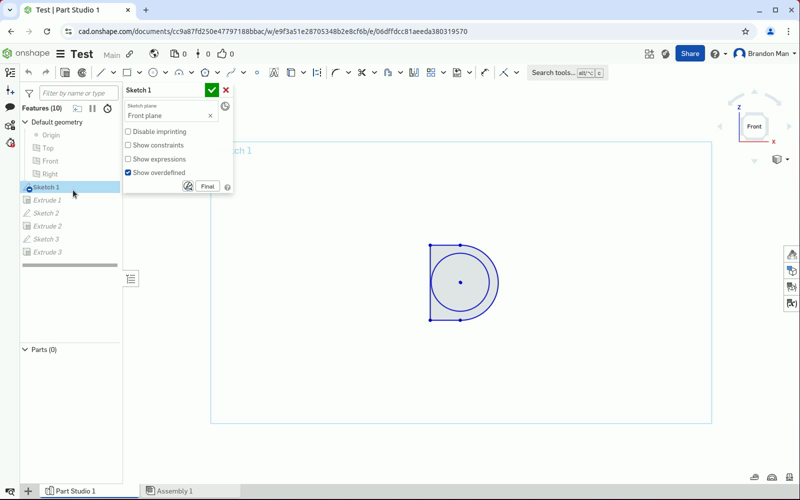
mouse_move(229, 92)
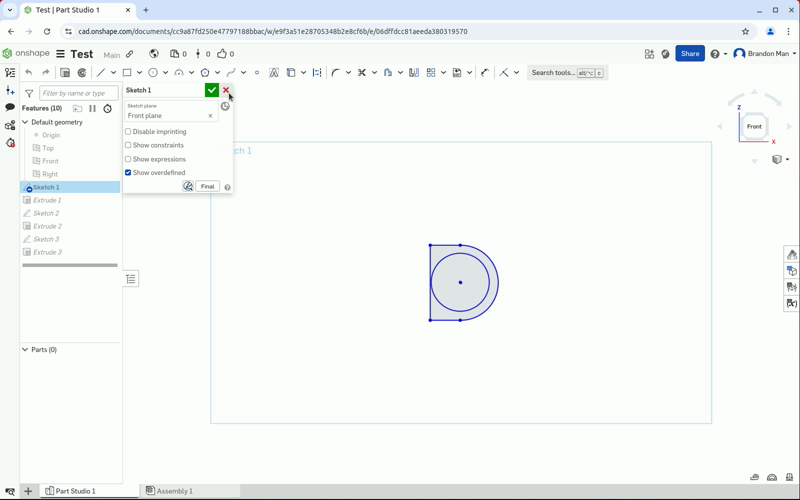
click(229, 92)
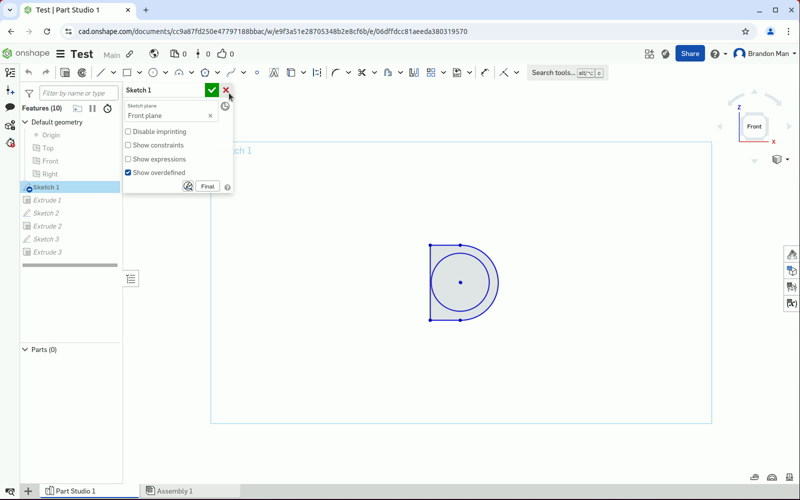
key(shift+s)
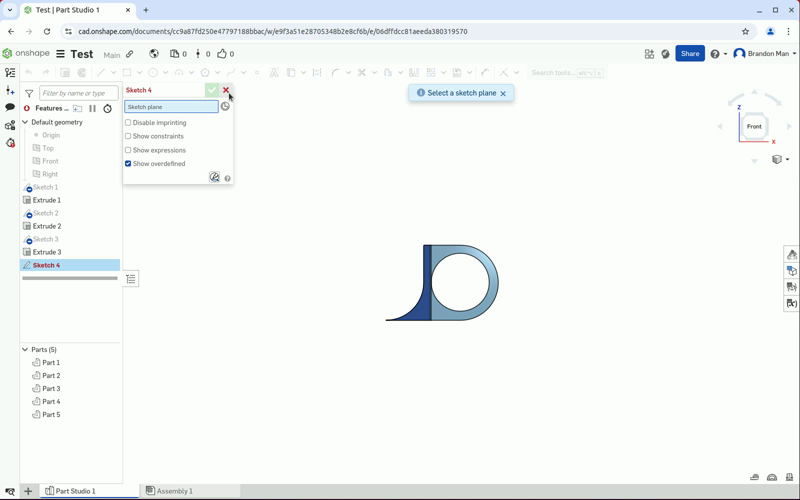
mouse_move(73, 163)
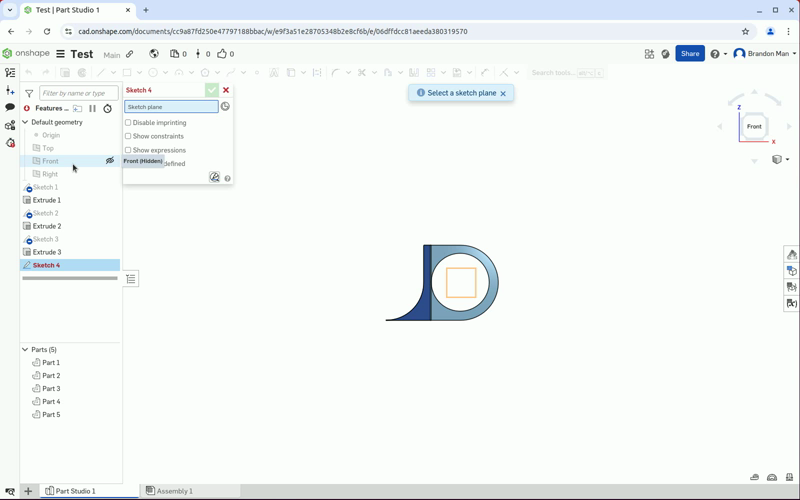
click(73, 163)
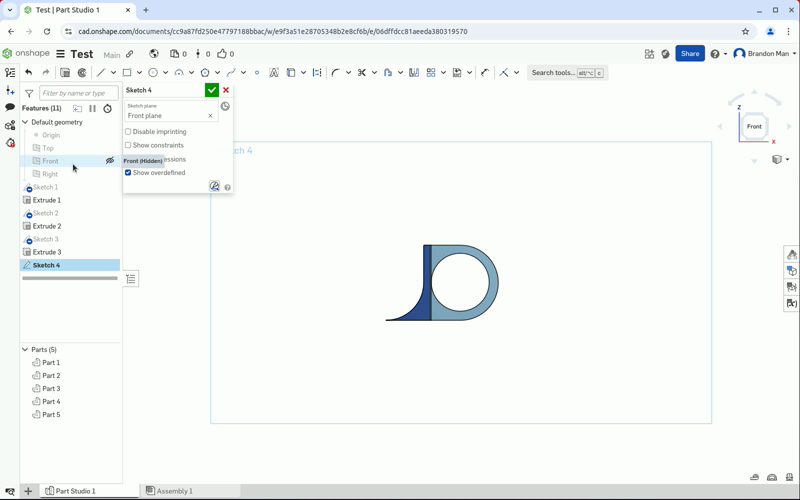
mouse_move(73, 352)
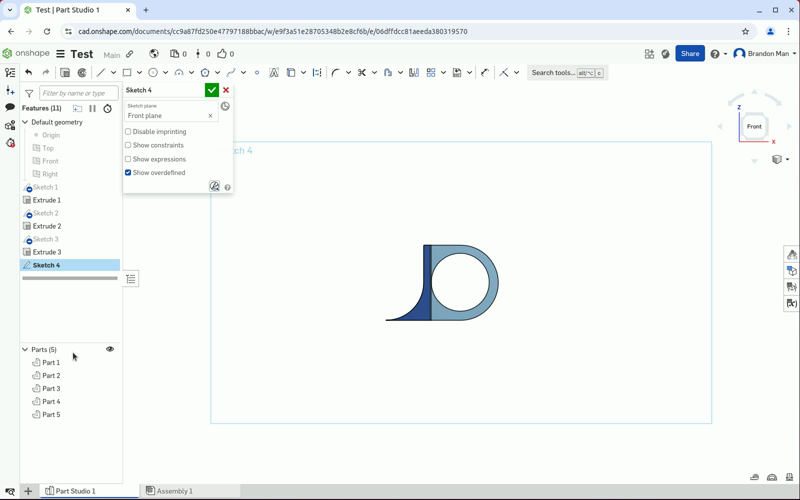
key(y)
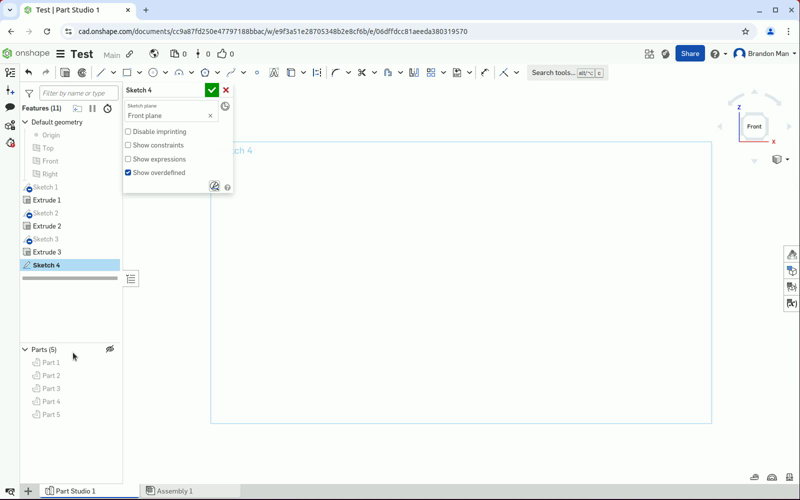
key(a)
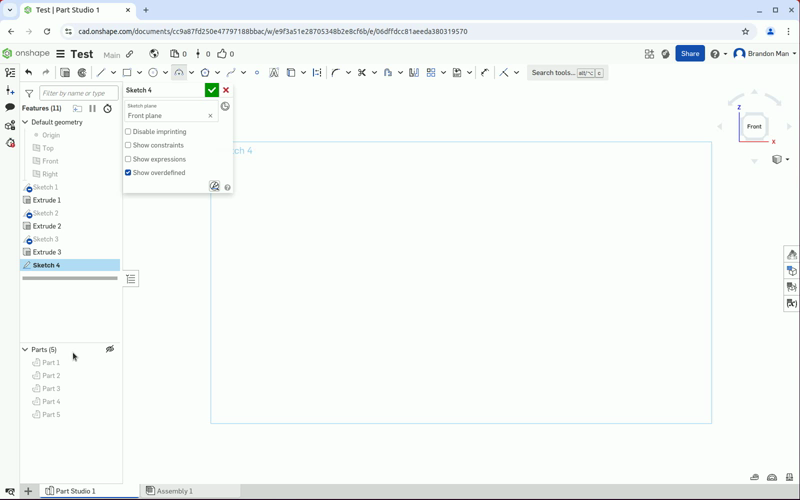
key_down(shift)
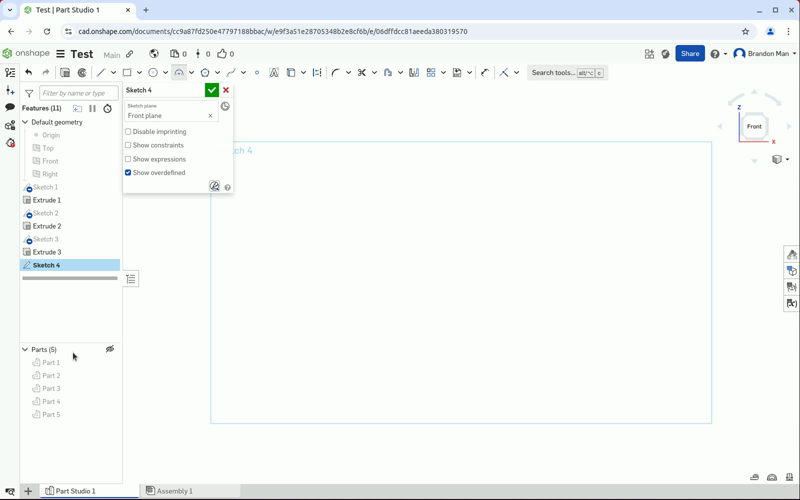
mouse_move(385, 245)
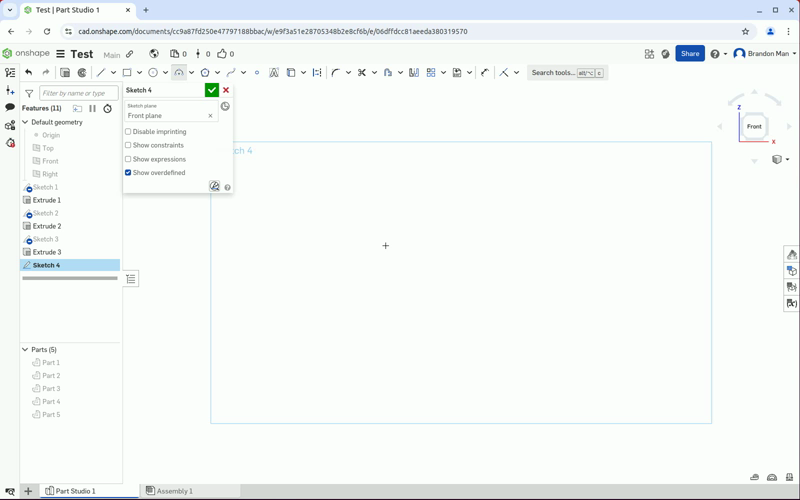
click(385, 245)
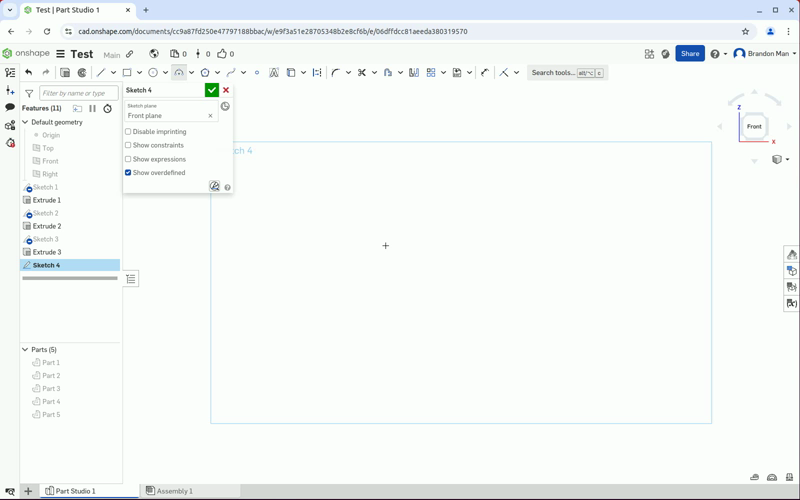
key_up(shift)
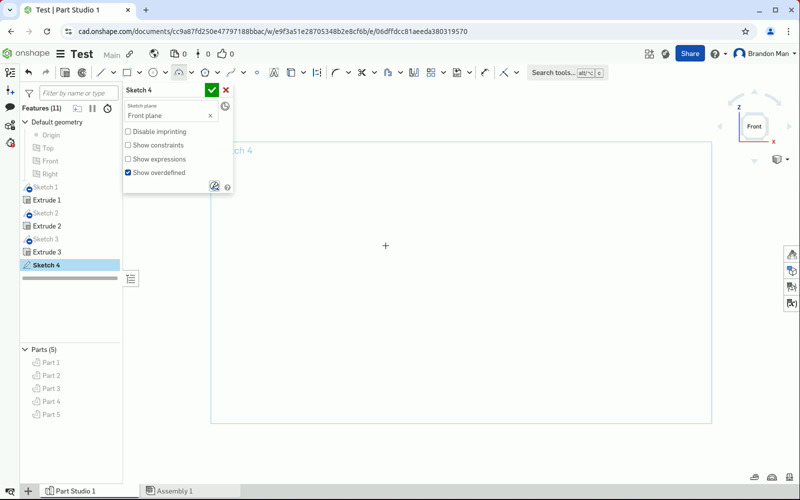
key_down(shift)
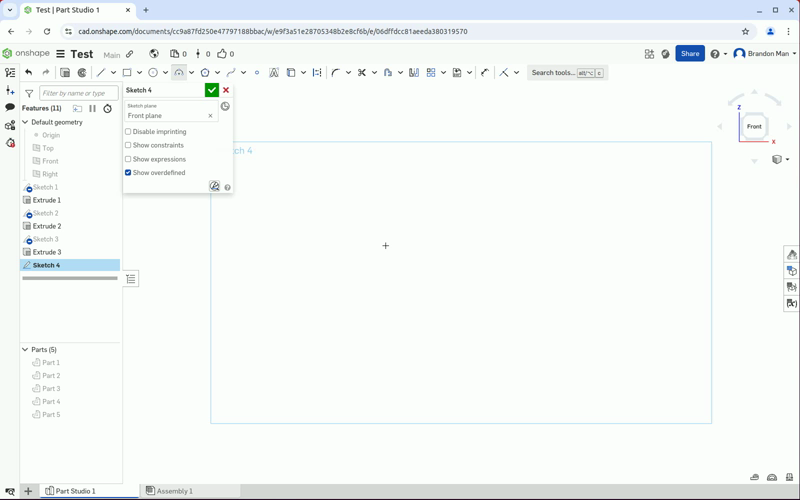
mouse_move(423, 283)
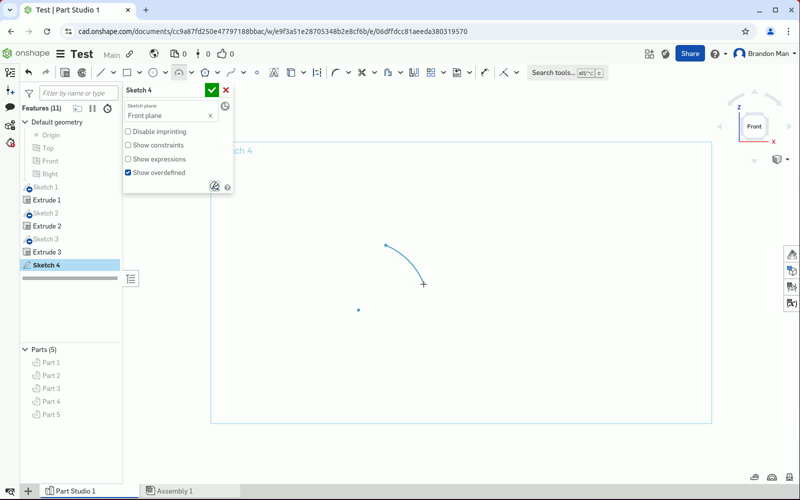
click(423, 283)
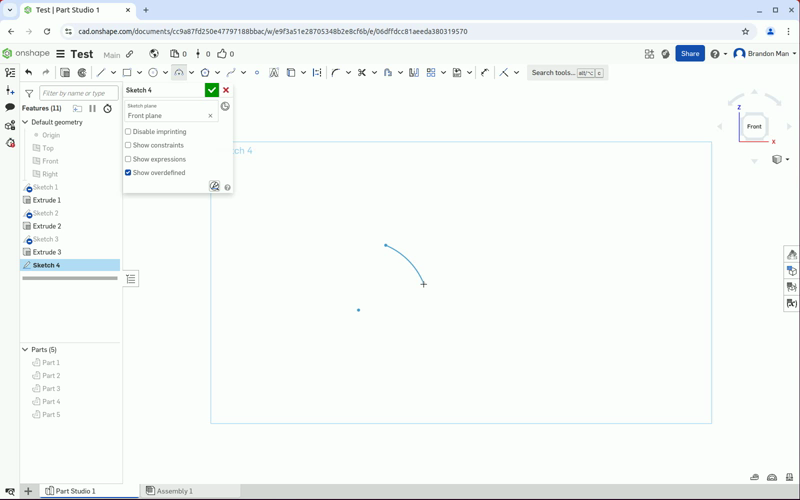
mouse_move(358, 310)
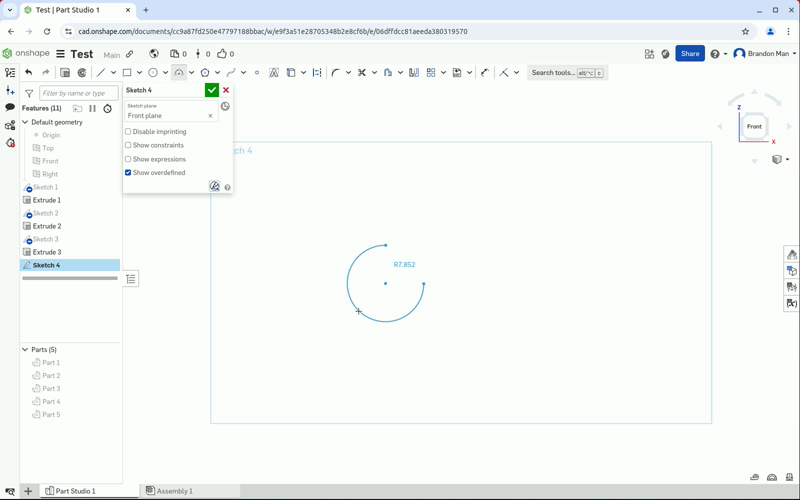
click(358, 310)
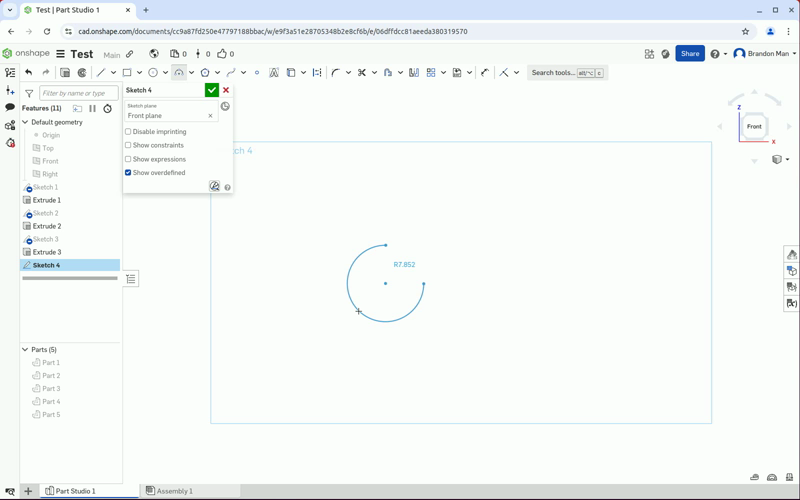
key_up(shift)
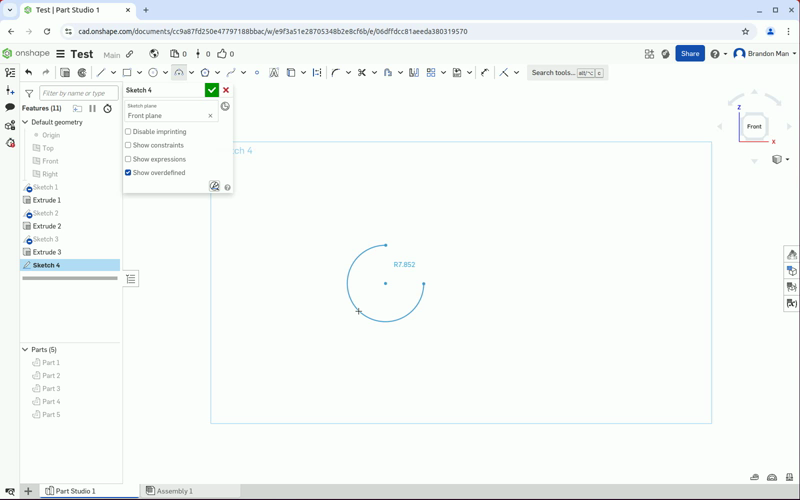
key(esc)
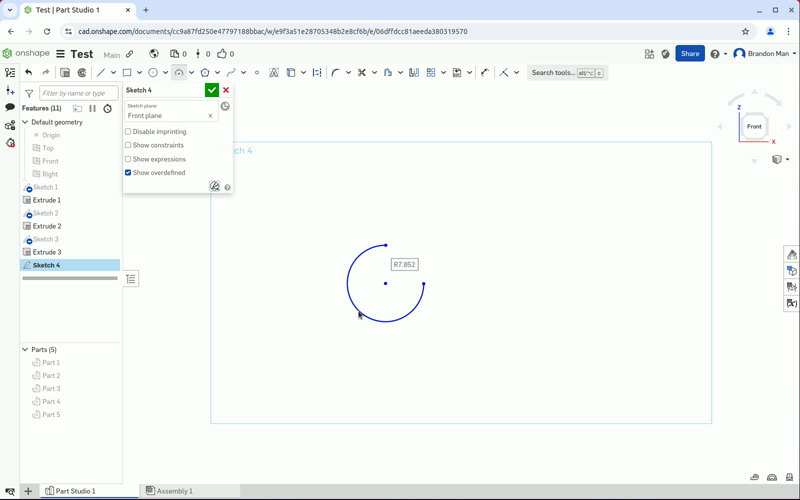
key(l)
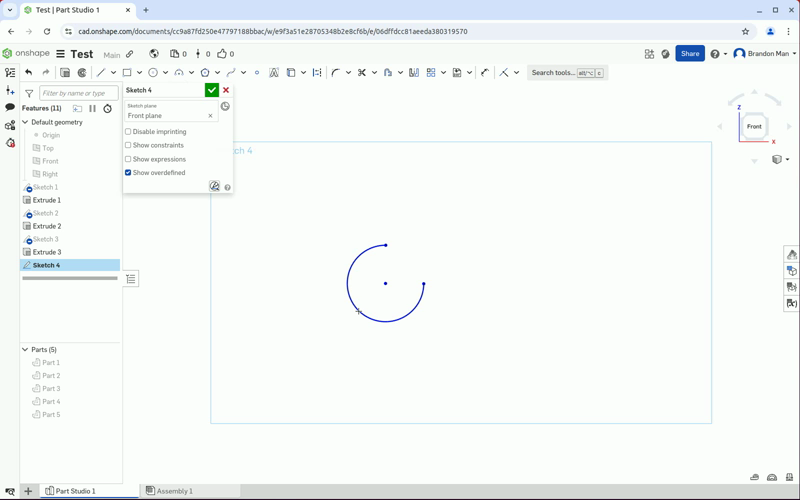
mouse_move(423, 283)
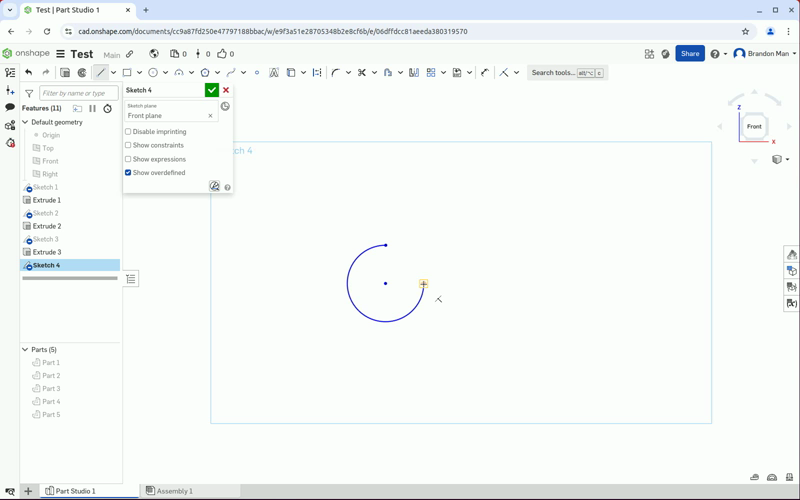
click(423, 283)
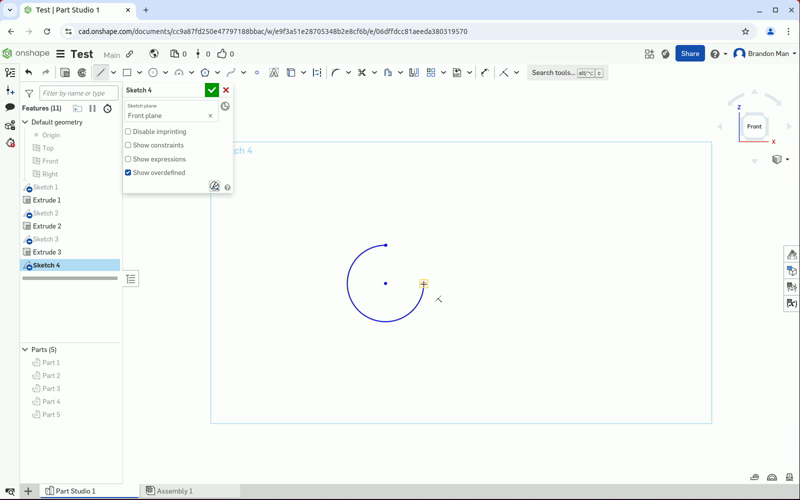
key_down(shift)
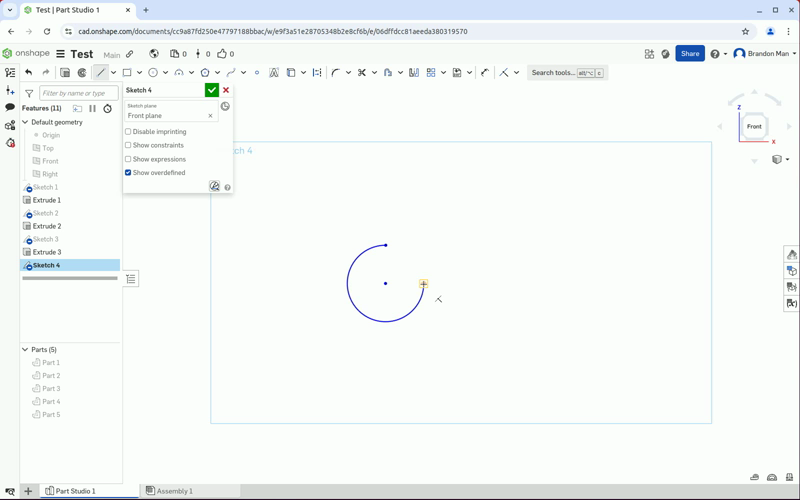
mouse_move(453, 283)
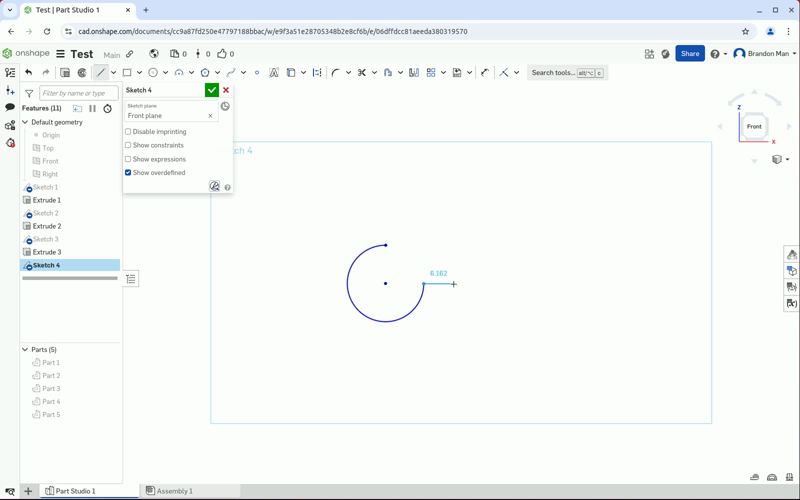
mouse_move(423, 245)
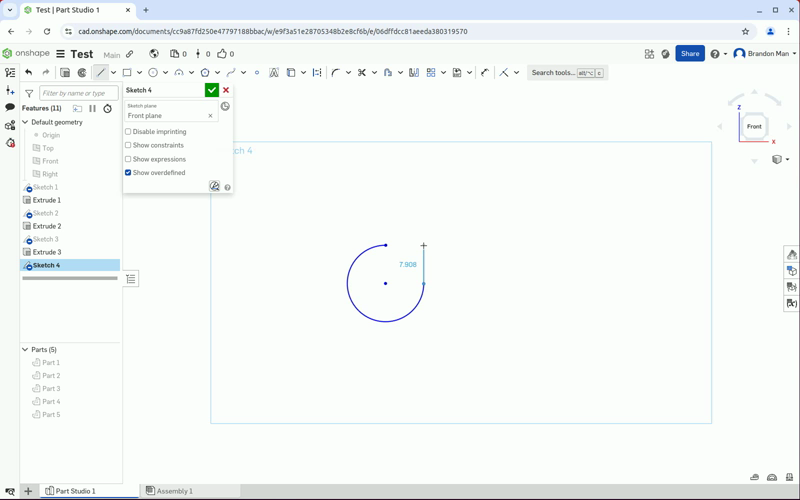
click(423, 245)
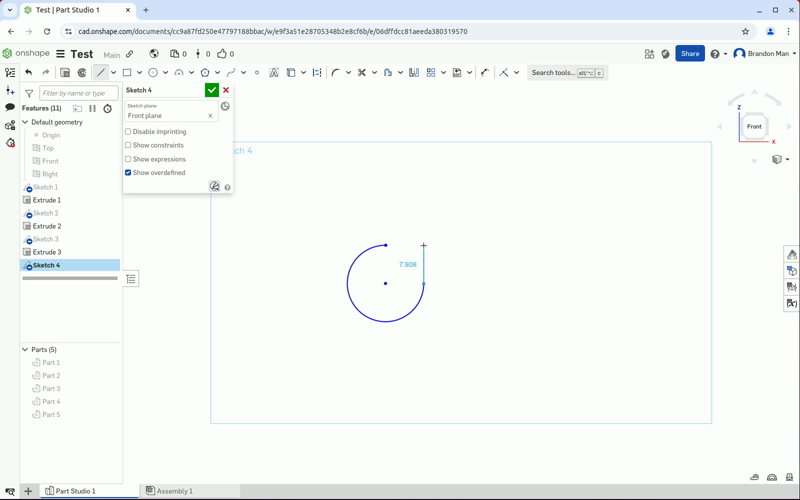
key_up(shift)
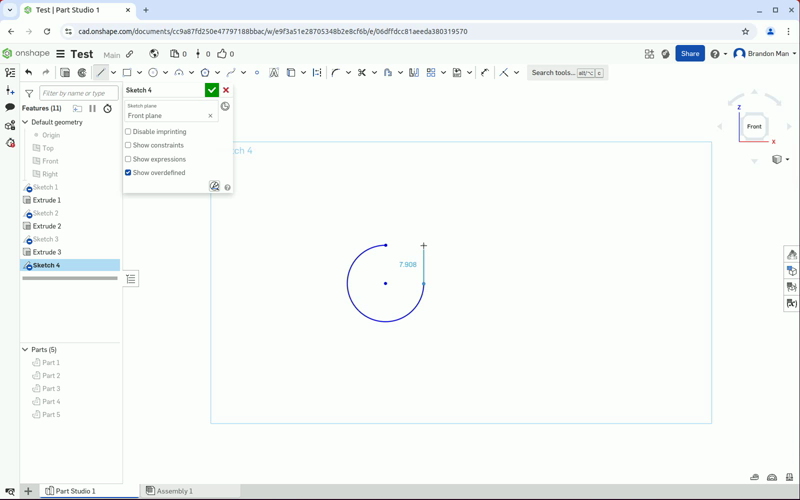
mouse_move(453, 245)
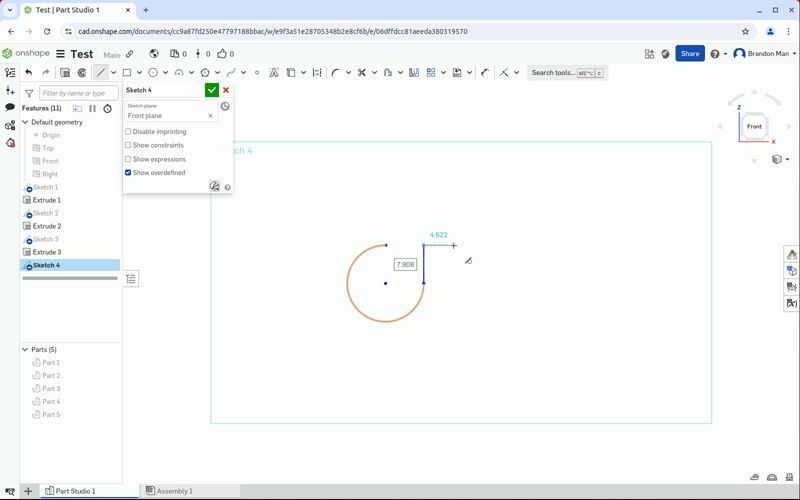
key_down(shift)
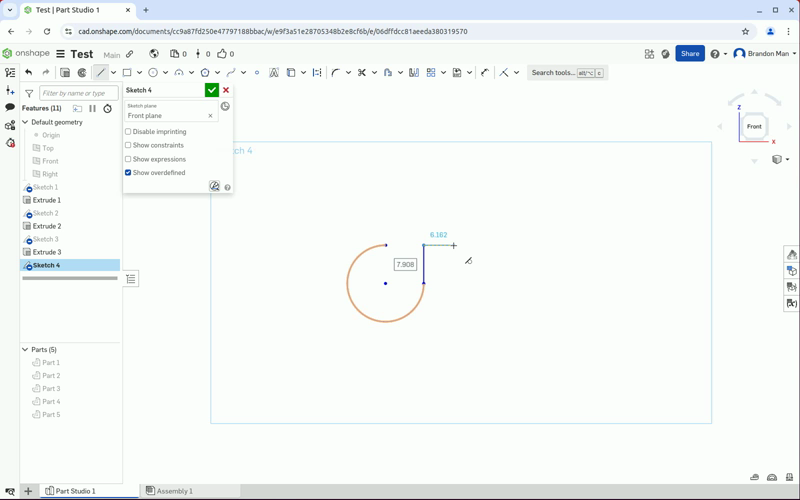
mouse_move(385, 245)
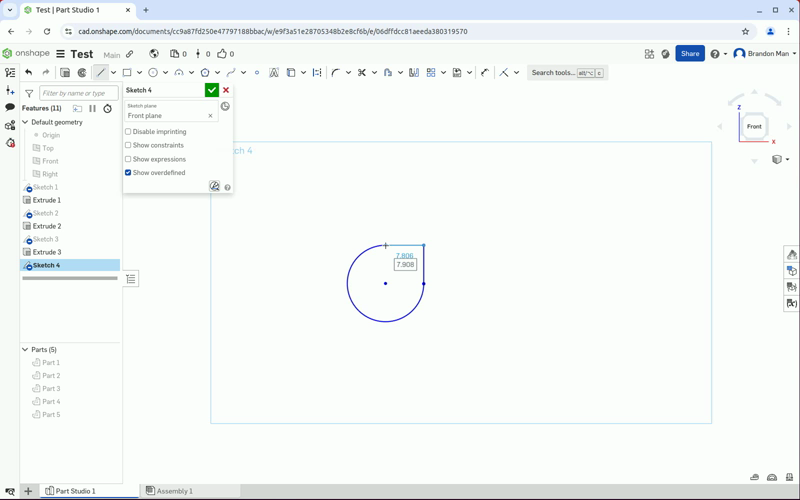
key_up(shift)
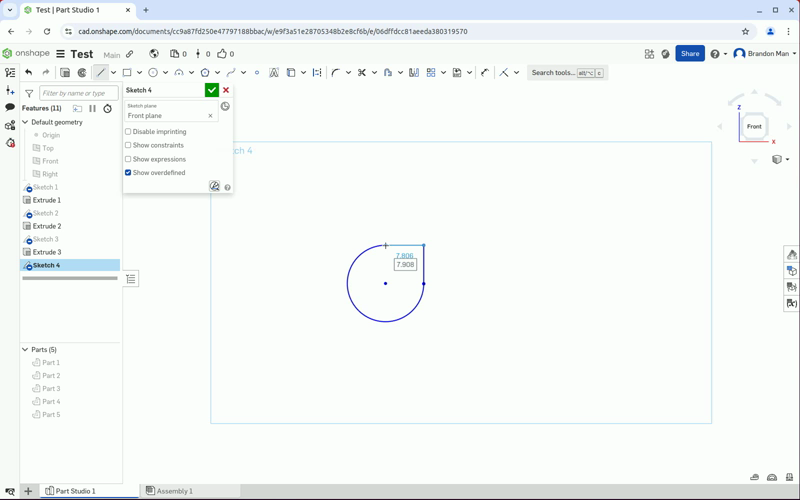
click(385, 245)
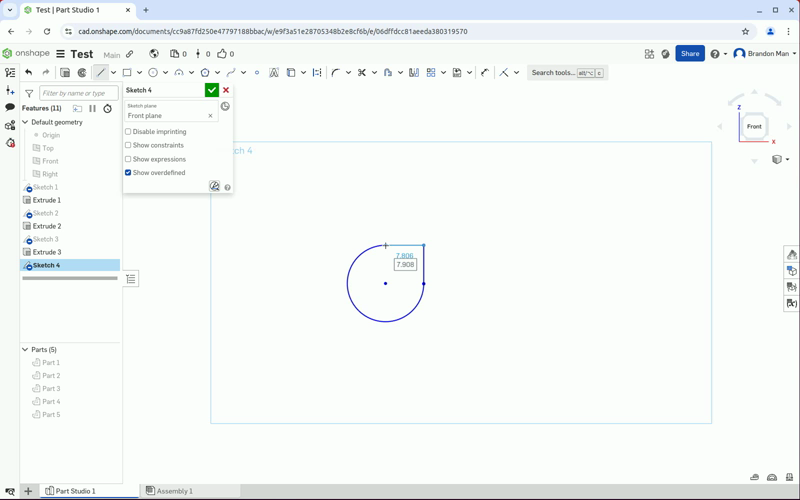
key(esc)
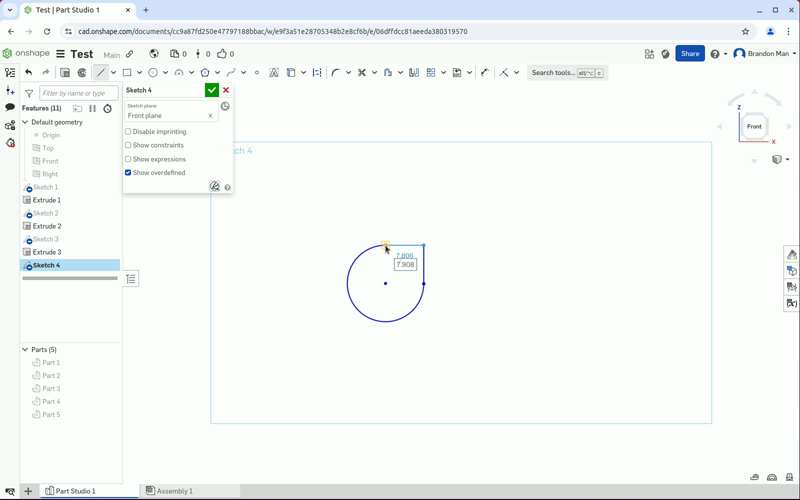
key(c)
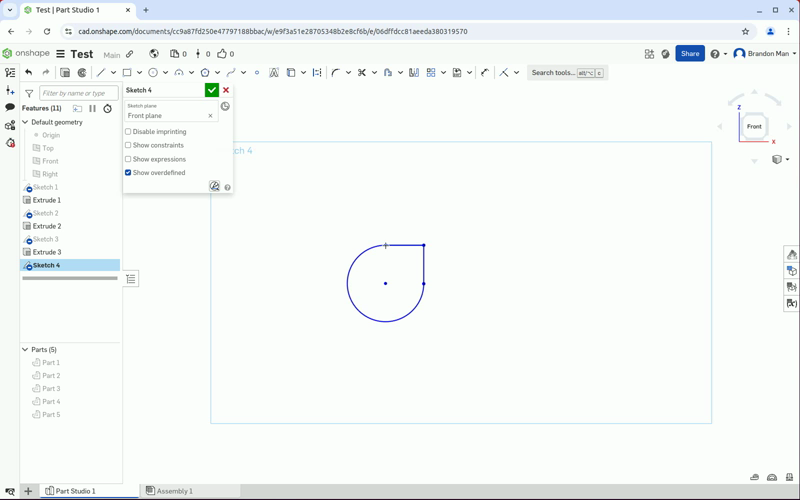
key_down(shift)
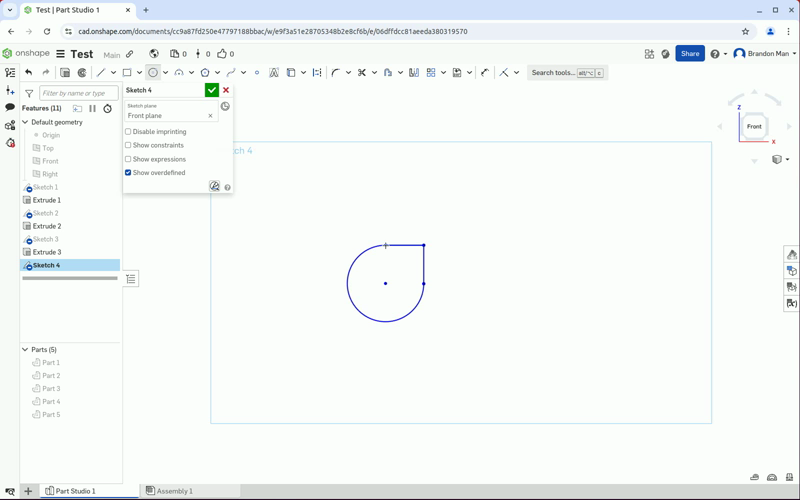
mouse_move(385, 283)
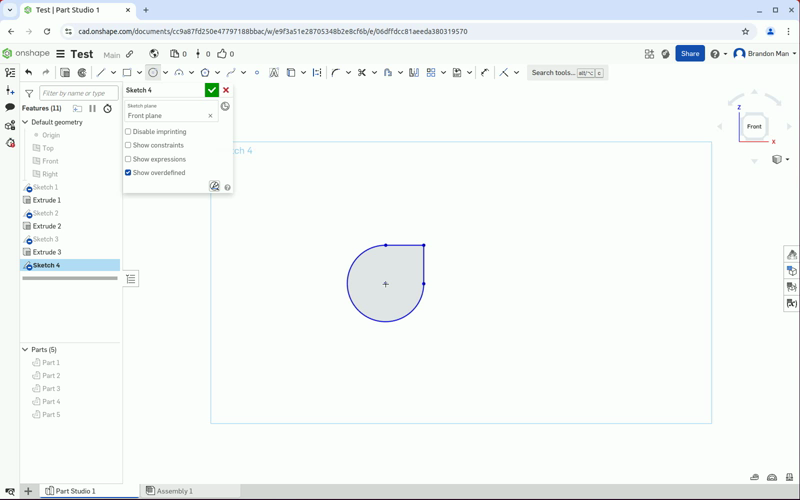
click(385, 283)
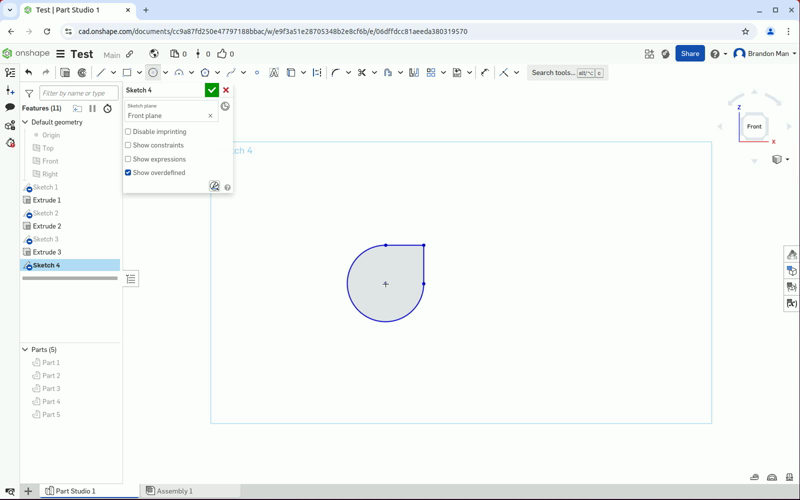
key_up(shift)
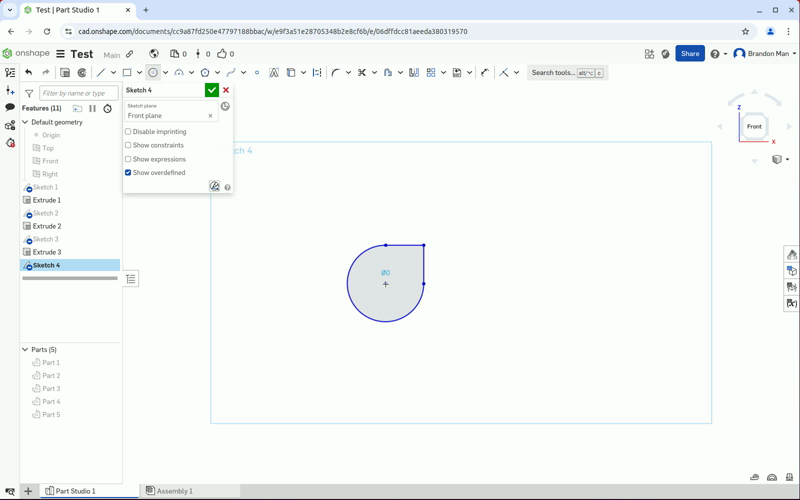
mouse_move(412, 283)
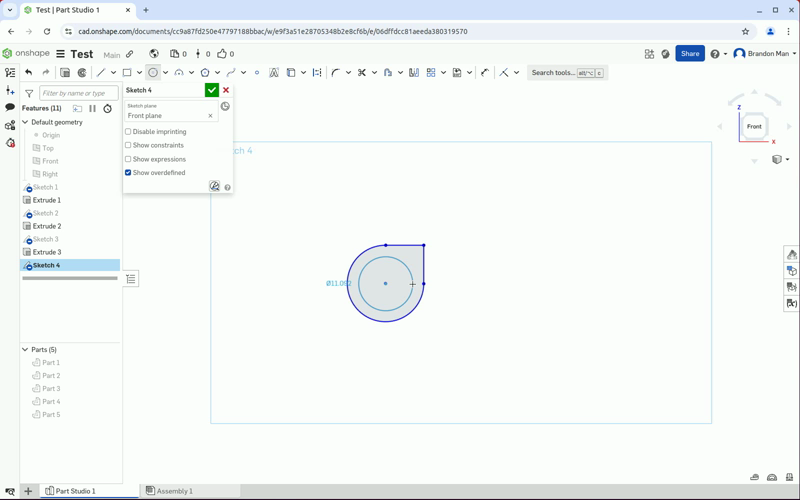
click(412, 283)
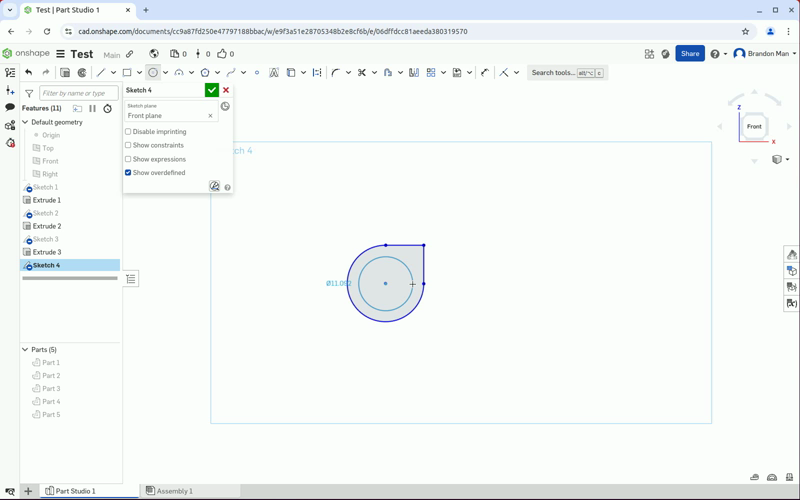
key(esc)
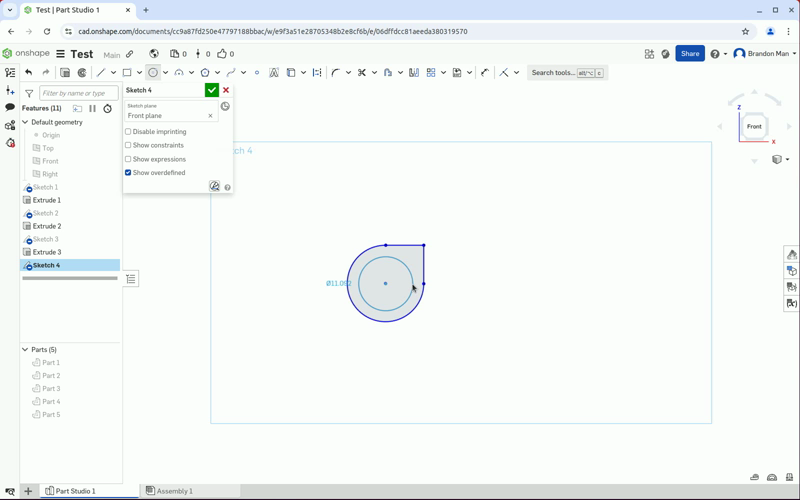
mouse_move(399, 308)
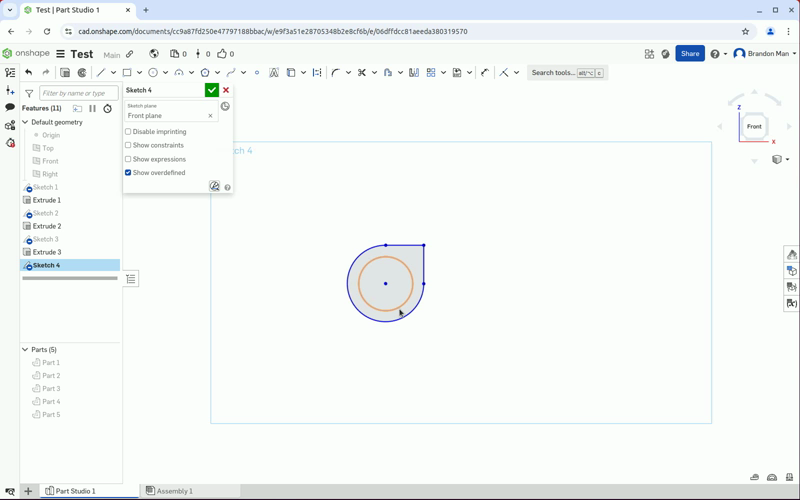
click(399, 308)
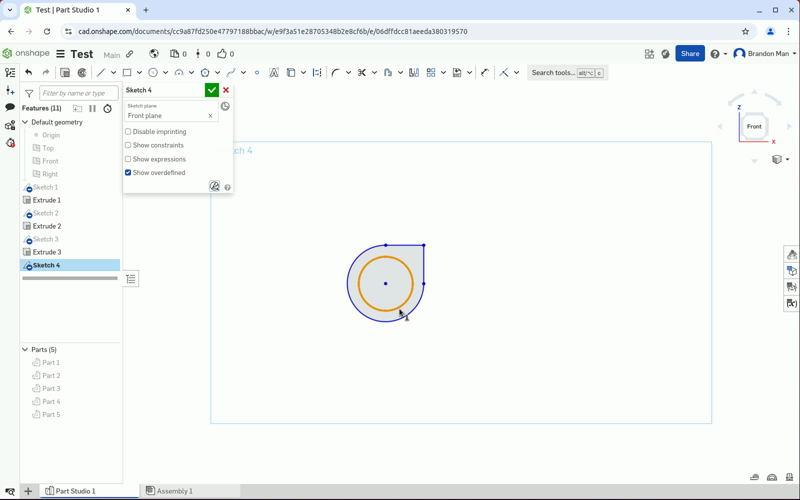
mouse_move(73, 352)
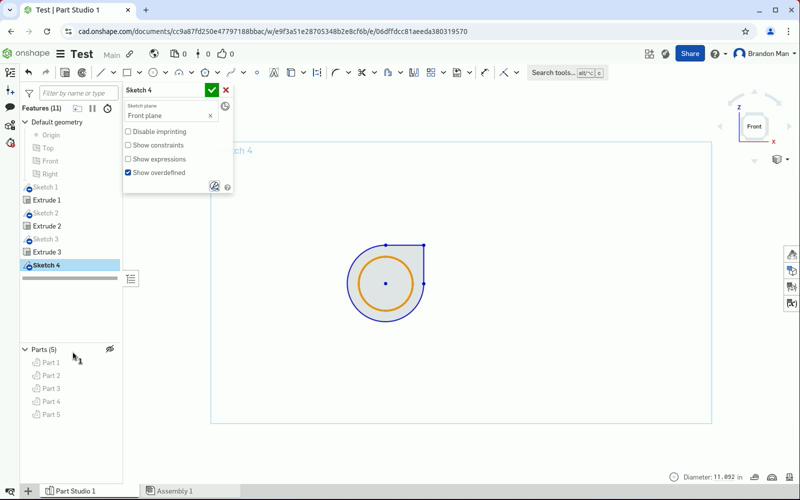
key(shift+y)
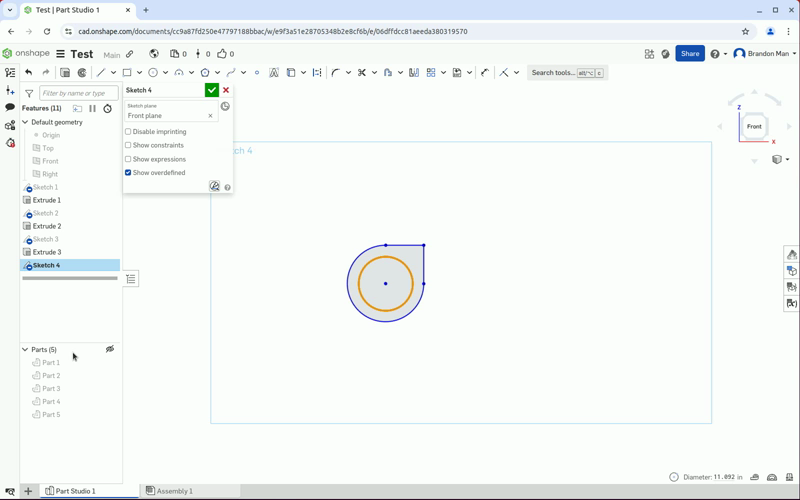
key(shift+e)
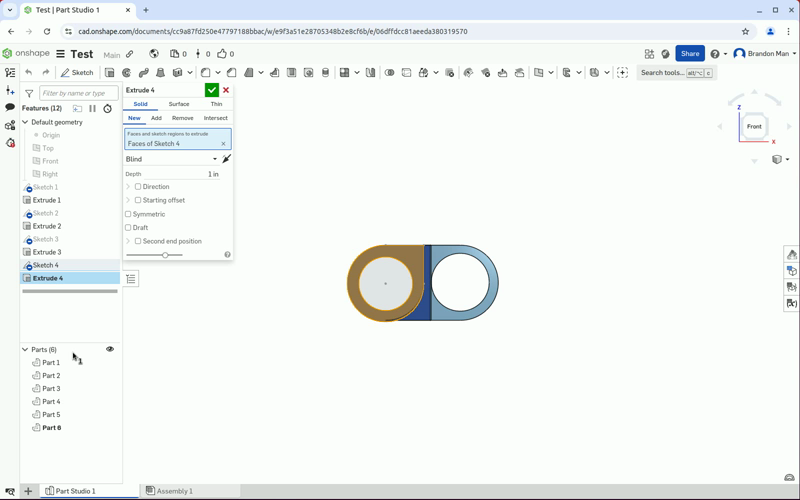
mouse_move(143, 106)
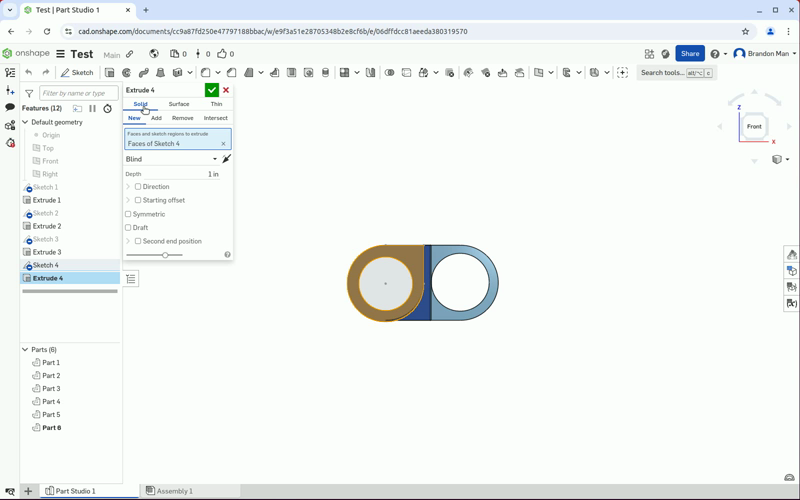
click(143, 106)
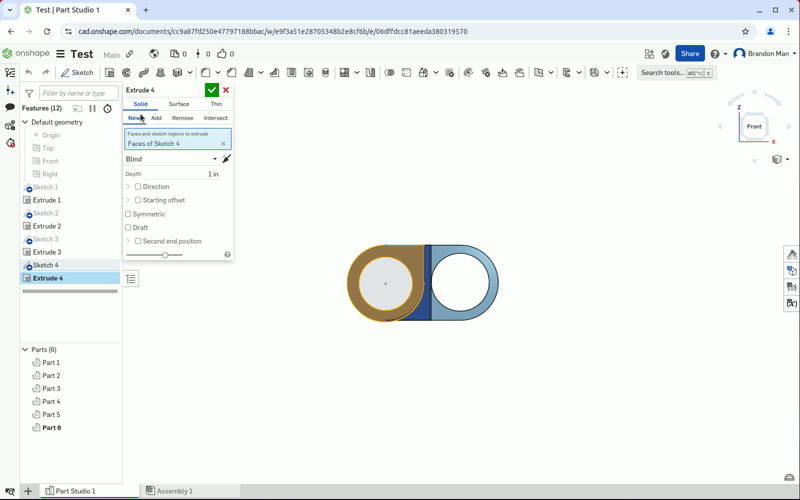
mouse_move(137, 120)
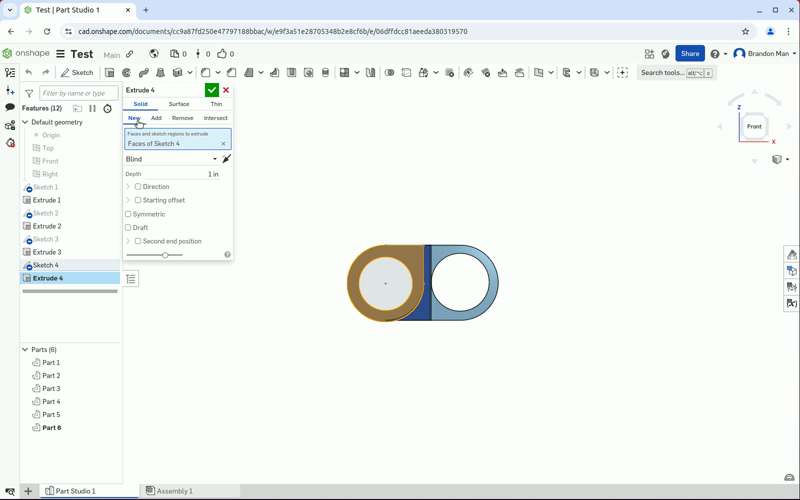
click(137, 120)
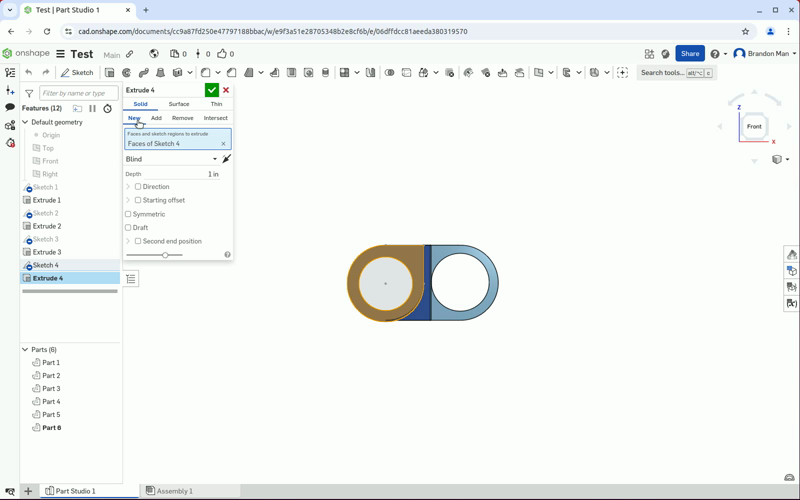
key(tab, 4)
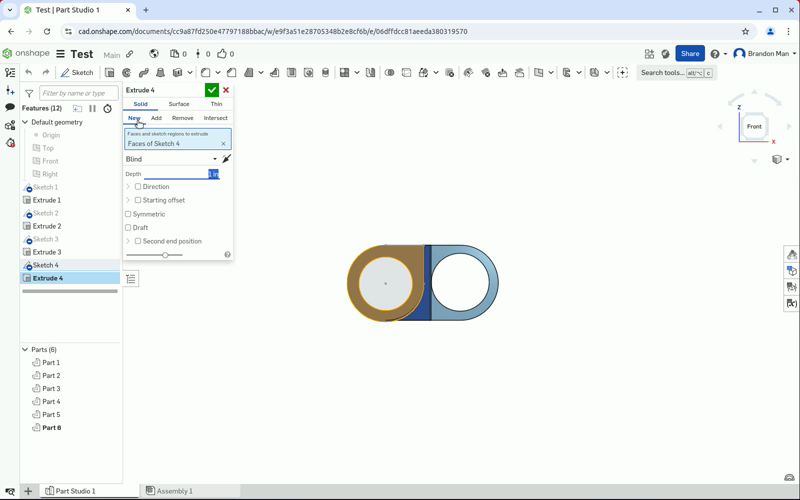
text(-1.444)
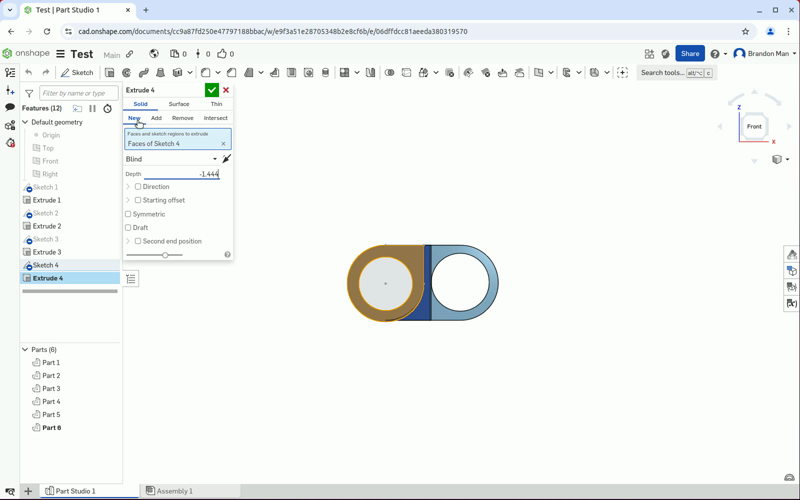
key(enter)
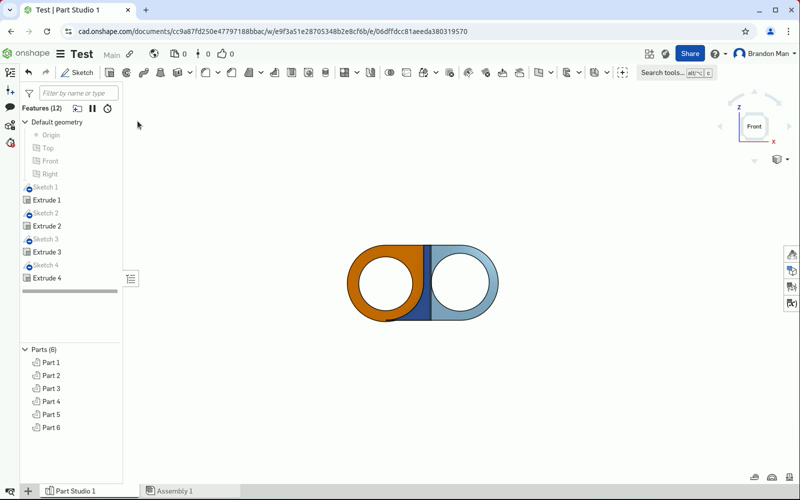
key(shift+h)
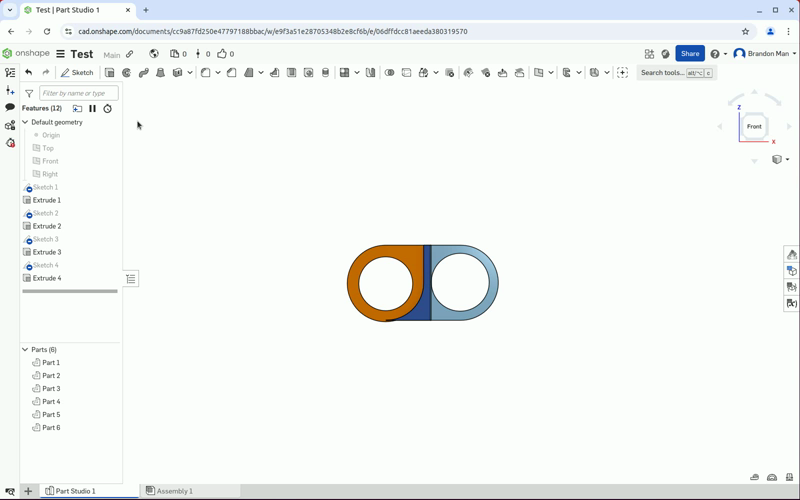
key(shift+h)
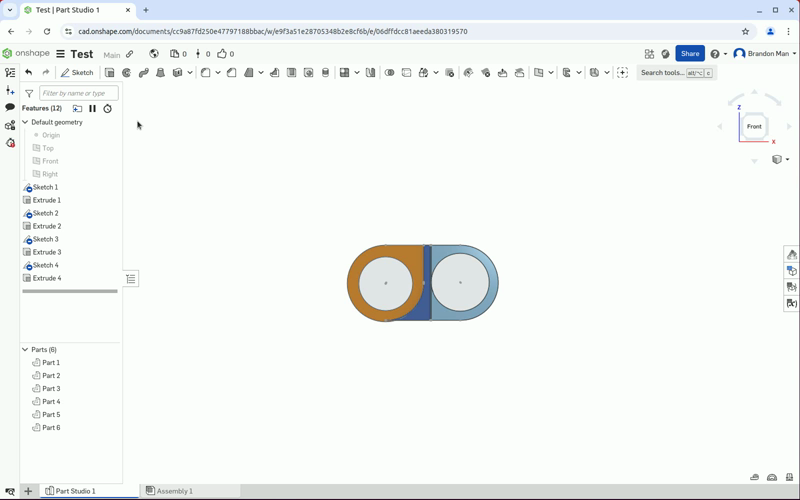
key(shift+7)
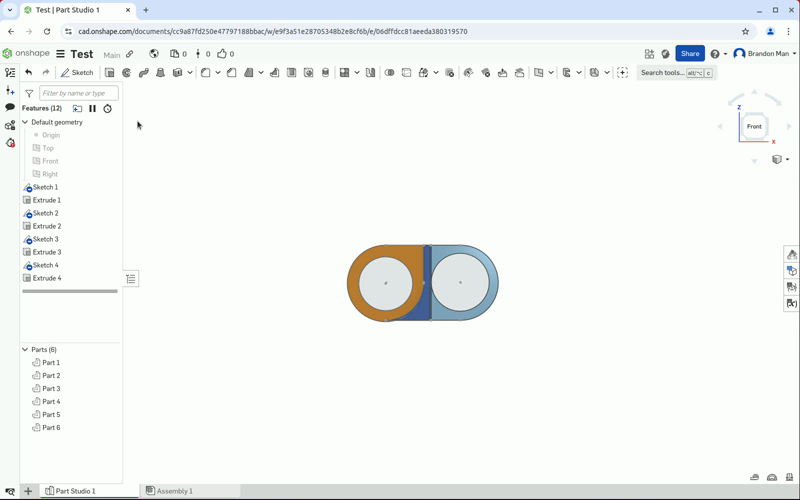
key(left, 2)
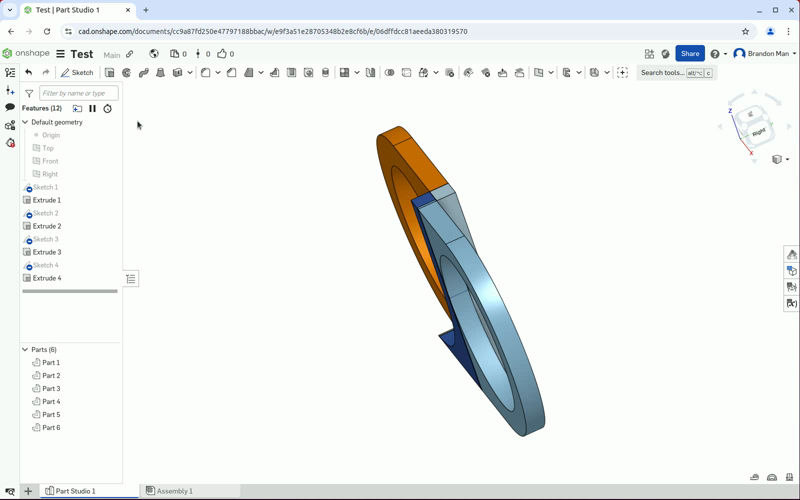
key(down, 2)
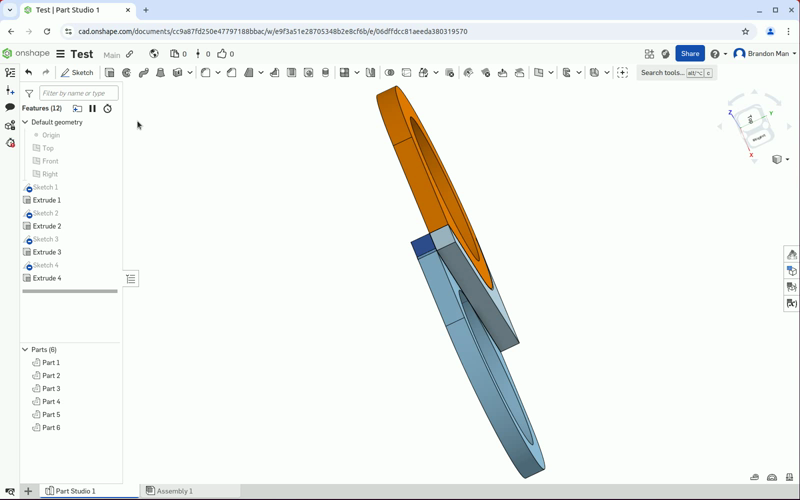
key(up, 2)
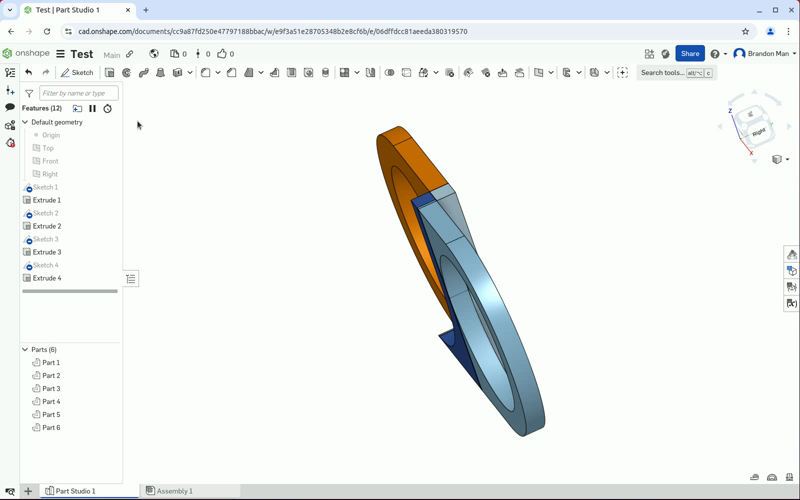
key(right, 2)
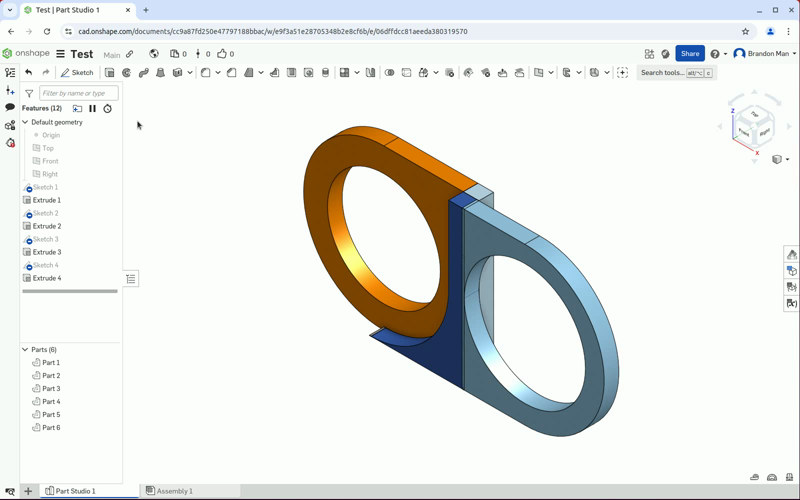
mouse_move(73, 189)
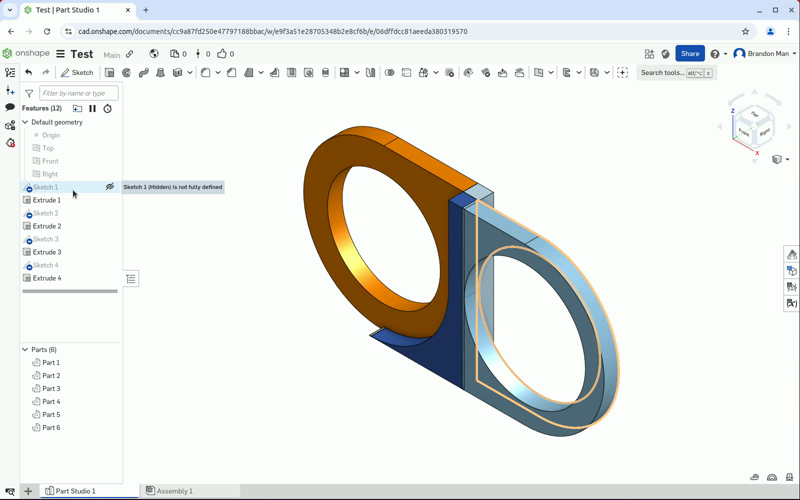
click(73, 189)